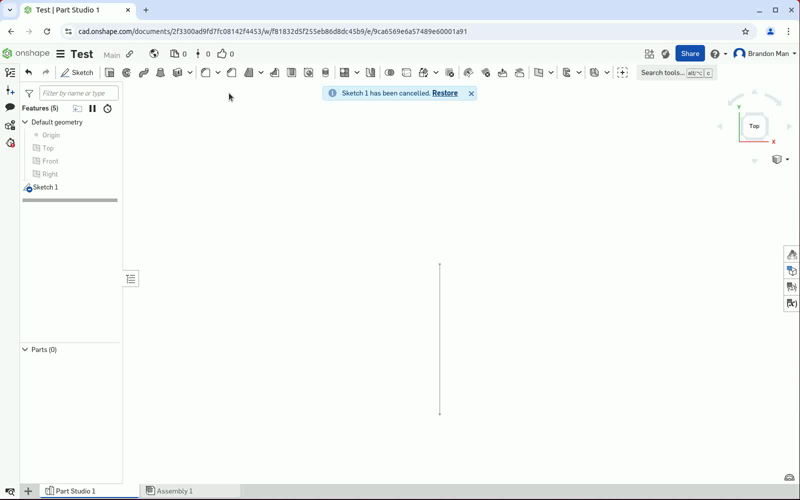
key(shift+h)
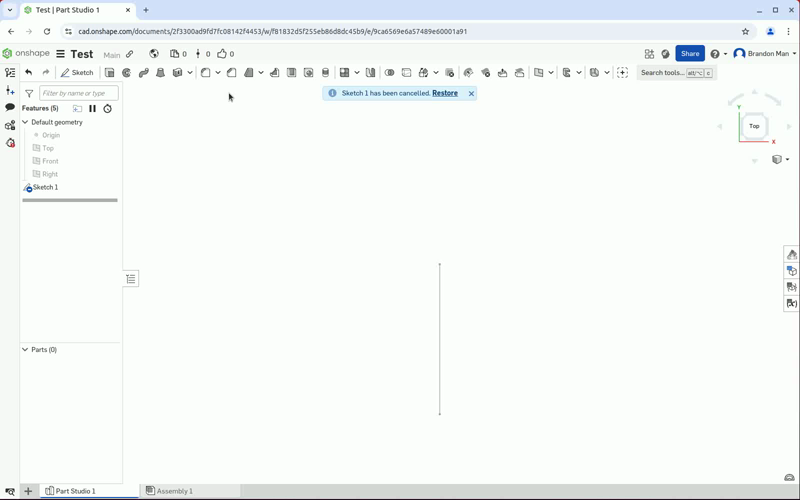
key(shift+s)
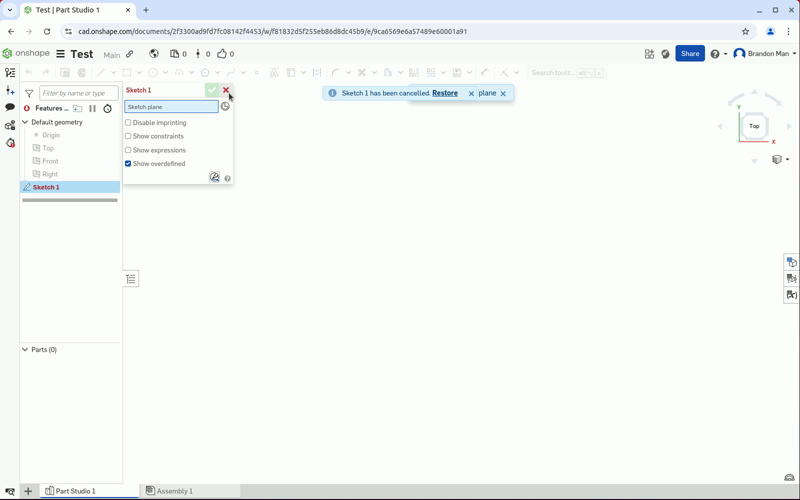
mouse_move(73, 150)
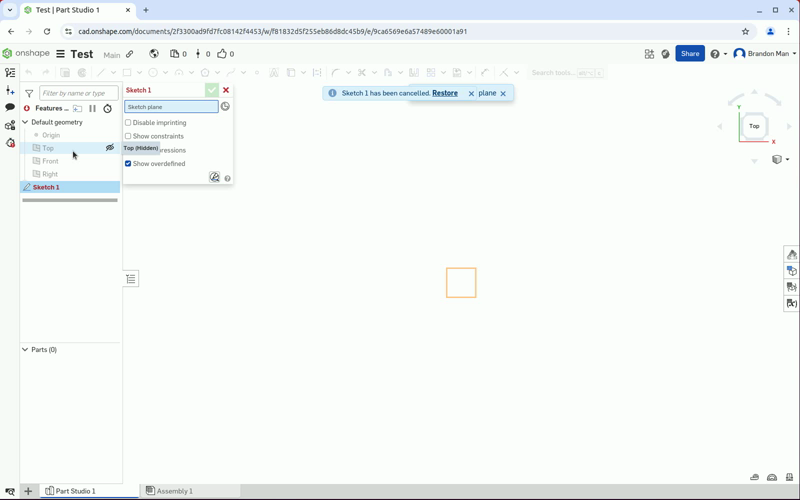
click(73, 150)
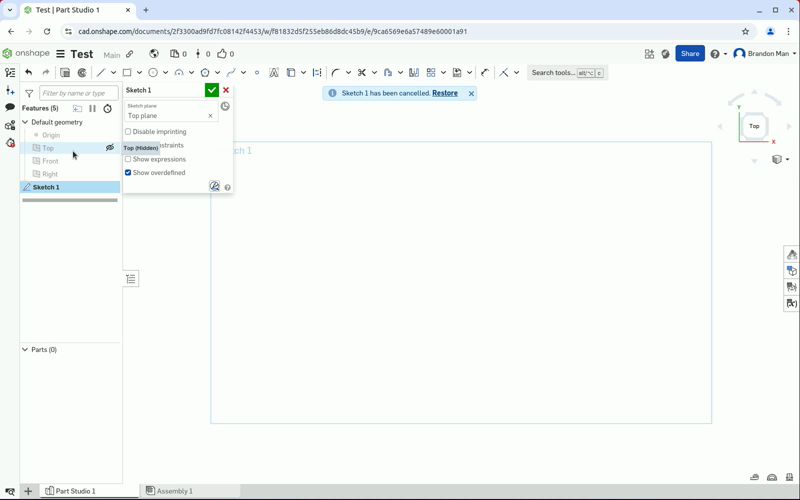
mouse_move(73, 352)
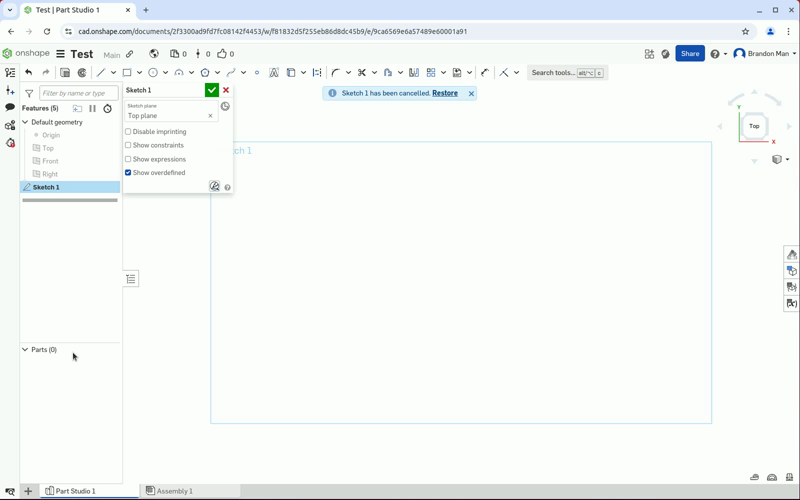
key(y)
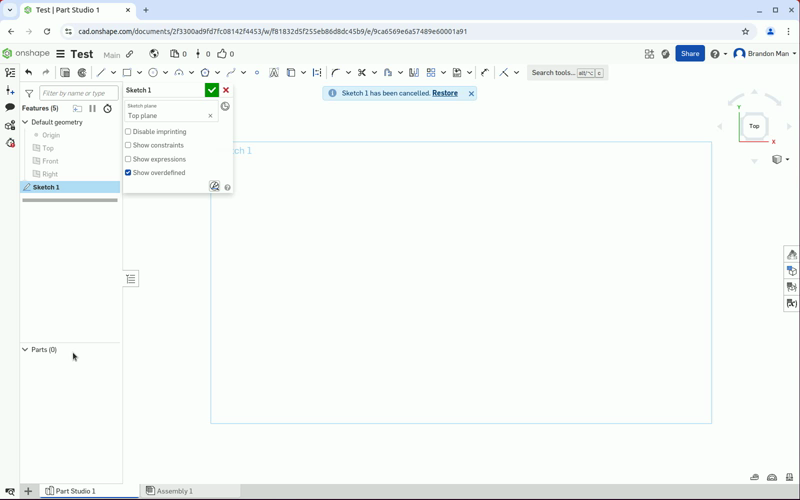
key(l)
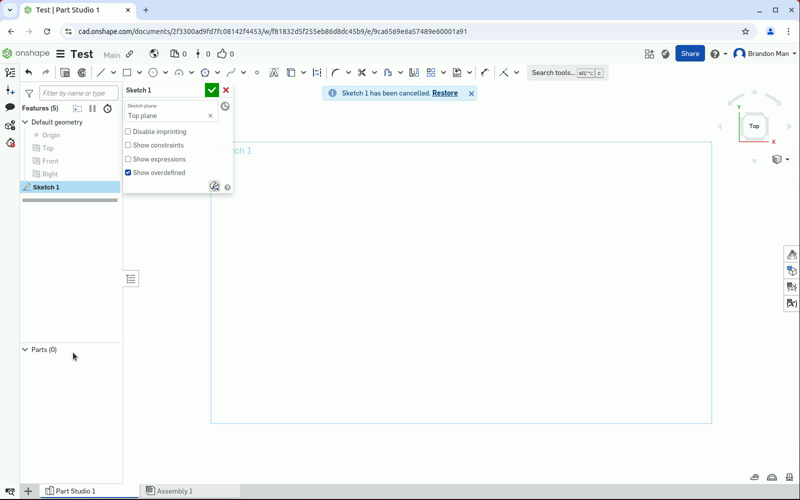
key_down(shift)
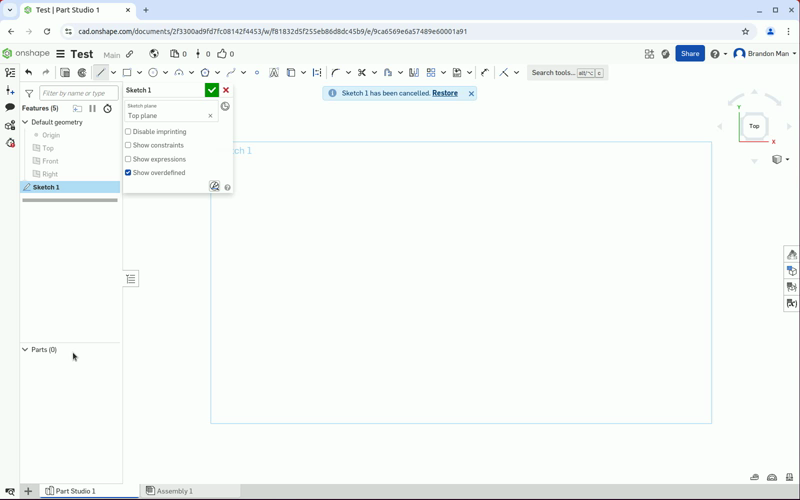
mouse_move(460, 282)
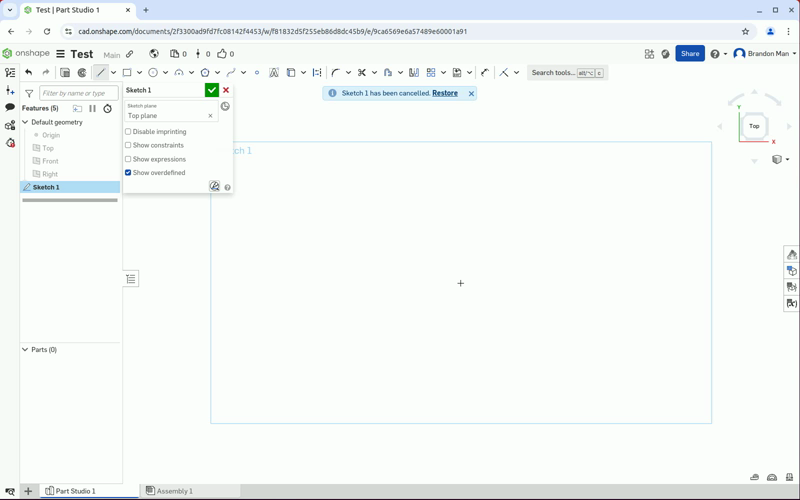
click(460, 282)
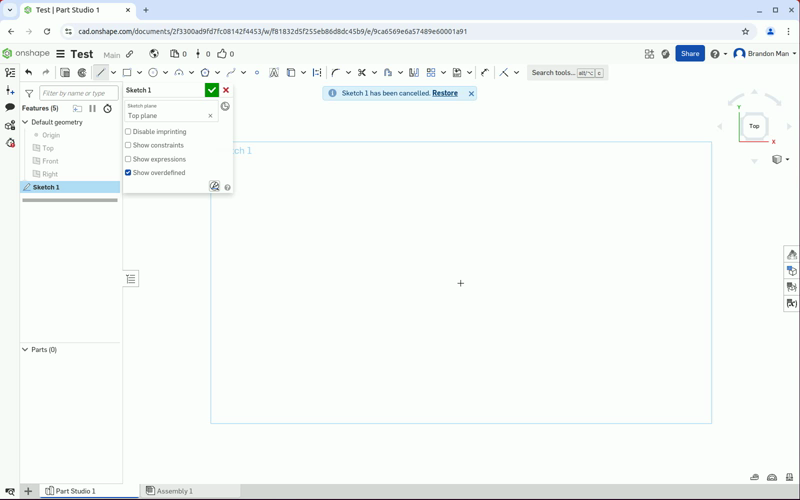
key_up(shift)
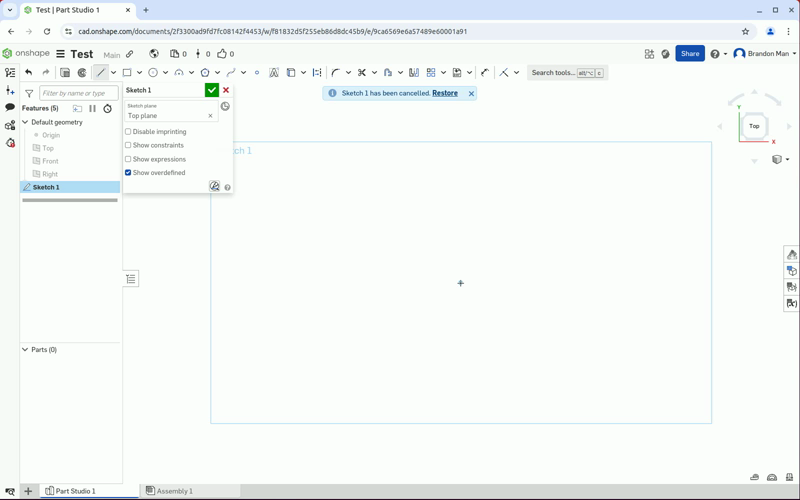
key_down(shift)
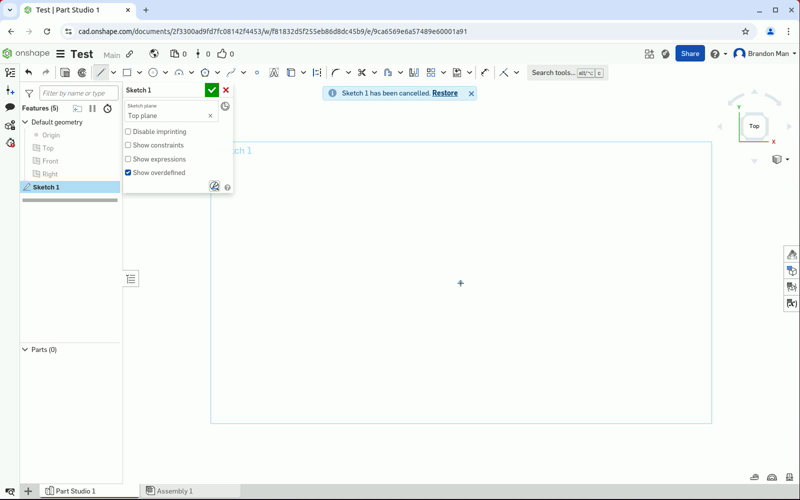
mouse_move(490, 282)
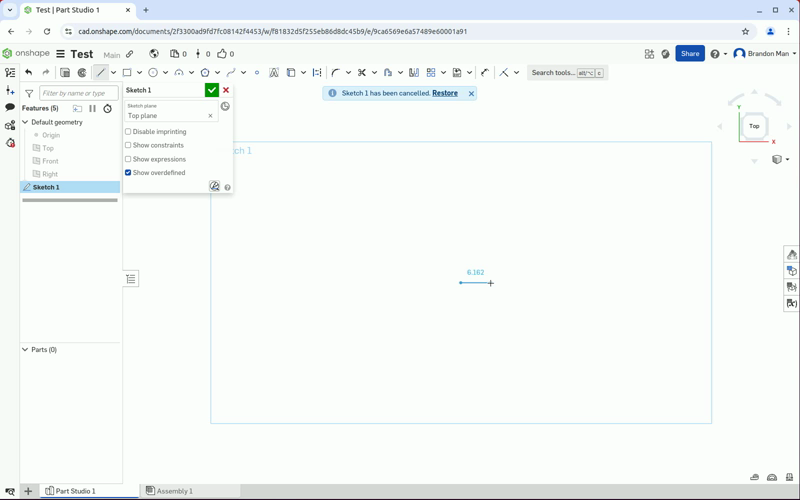
mouse_move(478, 282)
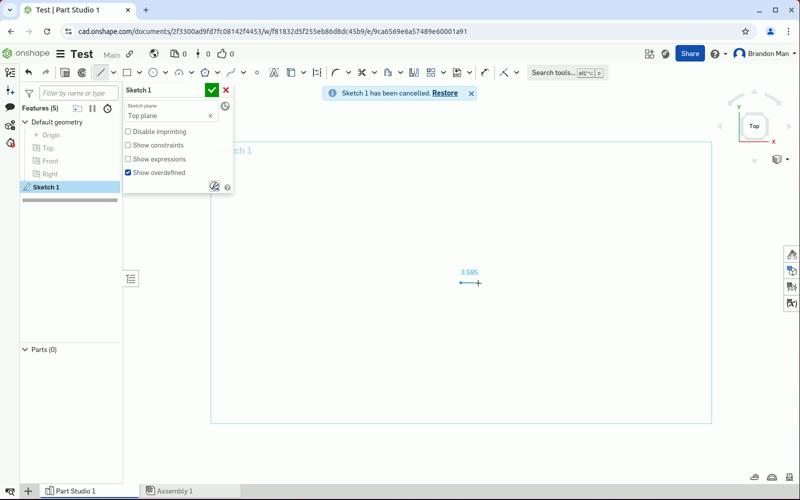
click(478, 282)
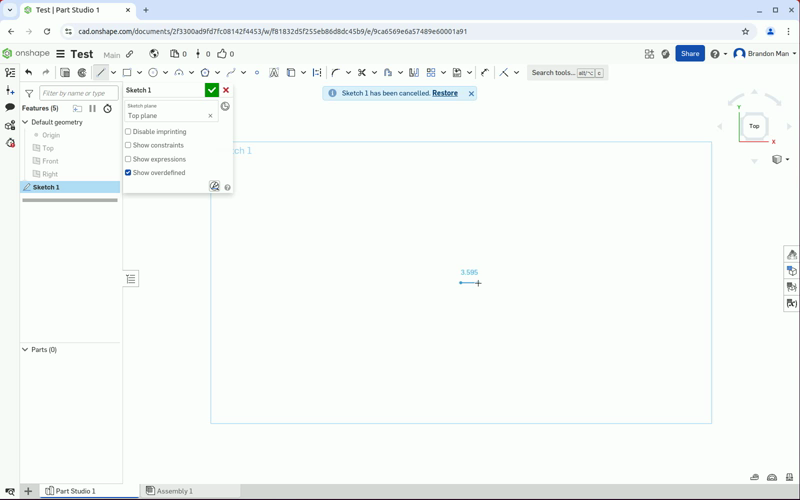
key_up(shift)
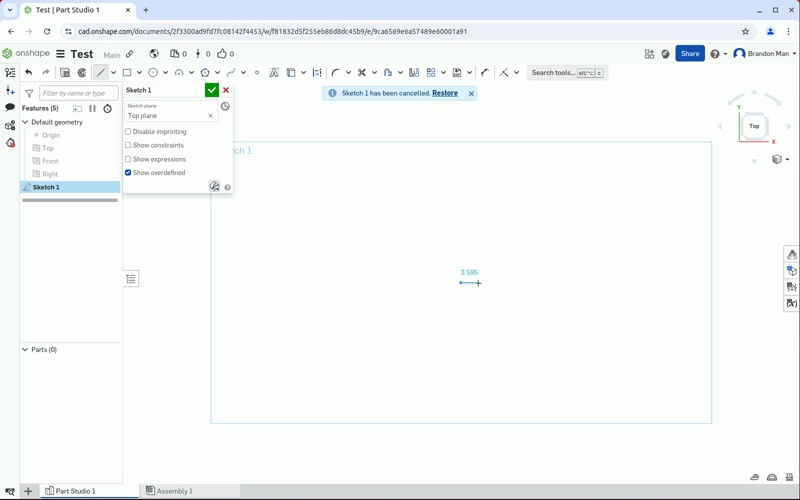
key_down(shift)
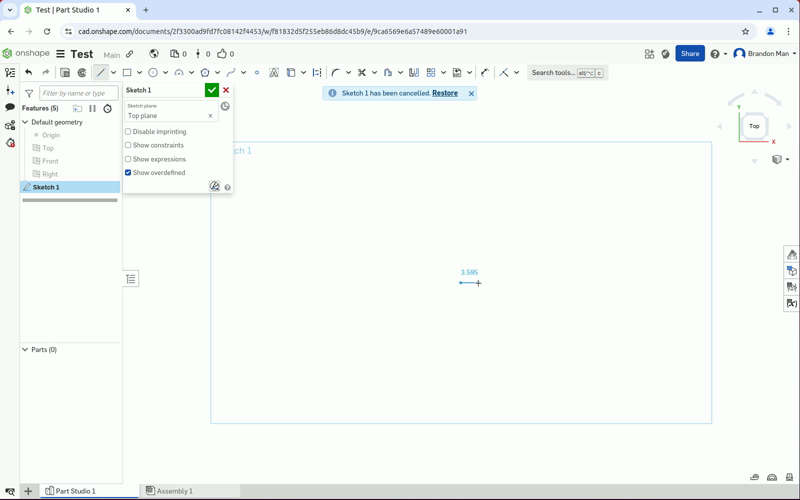
mouse_move(508, 282)
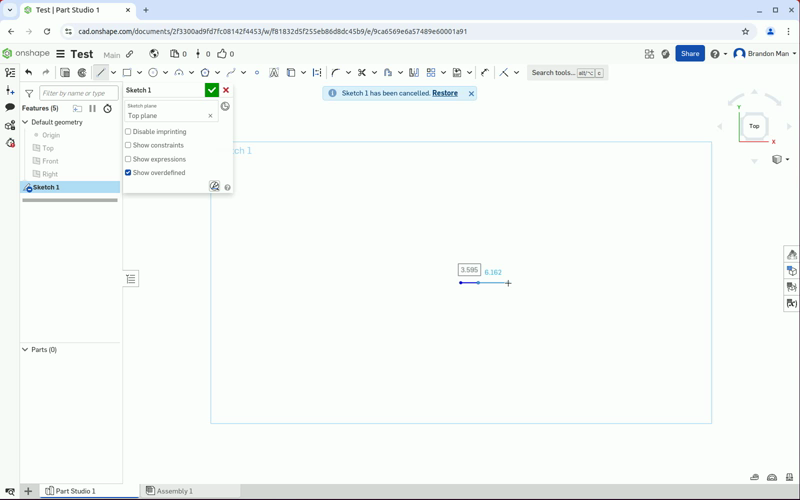
mouse_move(478, 265)
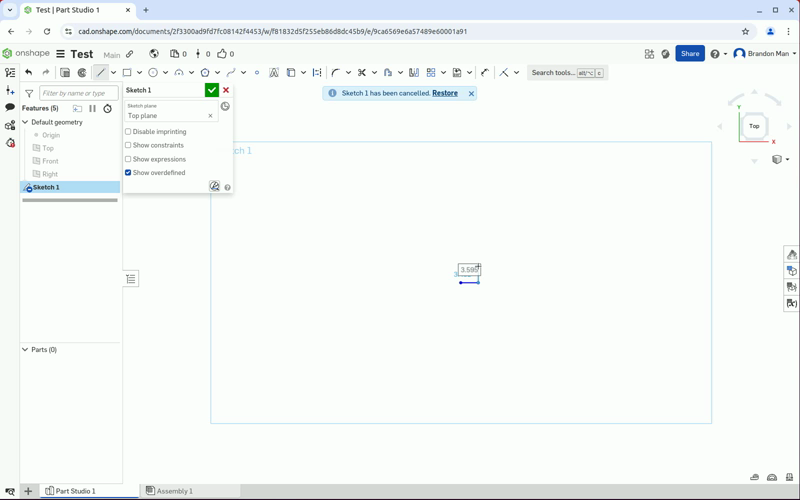
click(478, 265)
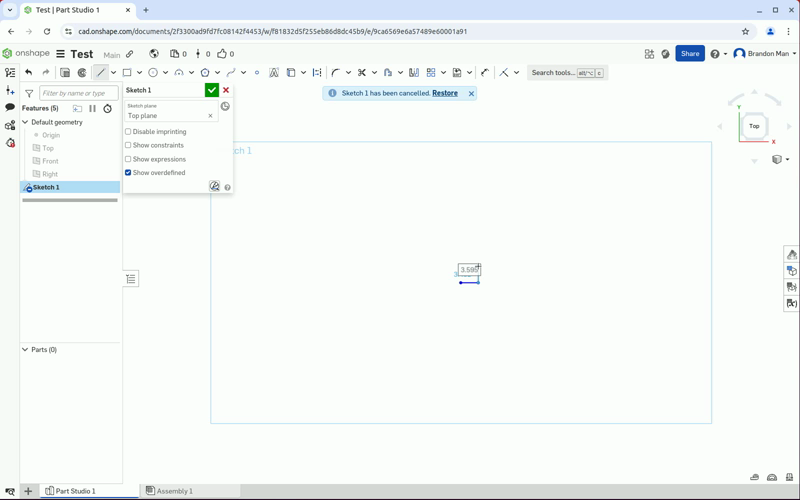
key_up(shift)
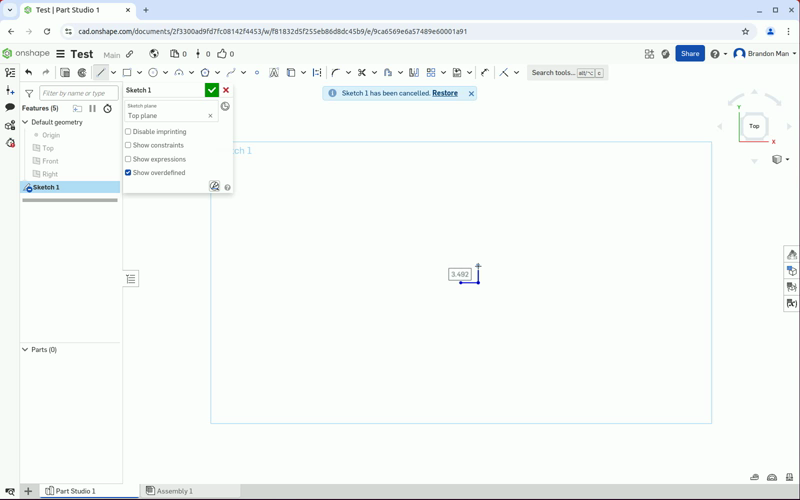
key_down(shift)
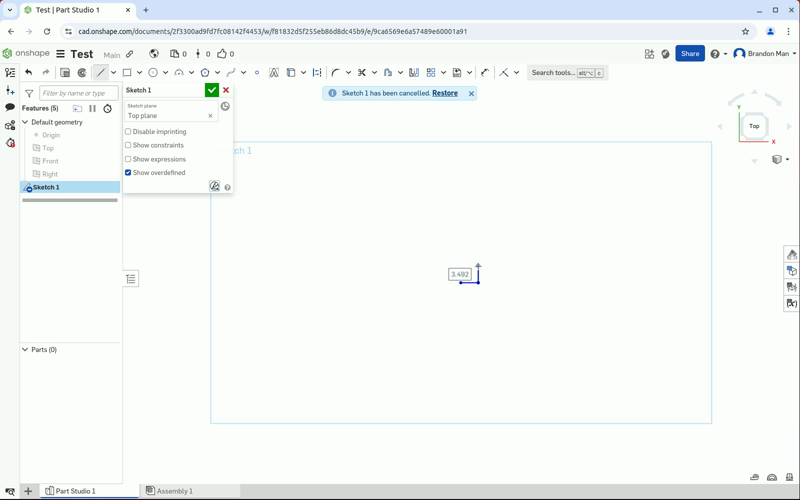
mouse_move(508, 265)
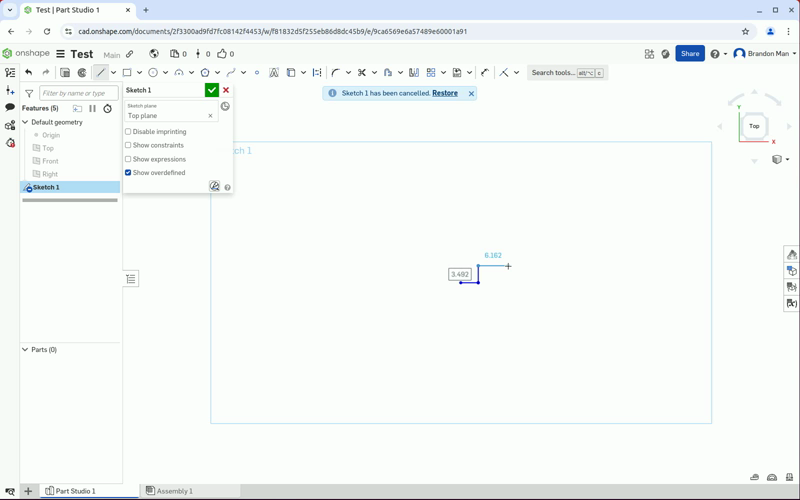
mouse_move(460, 265)
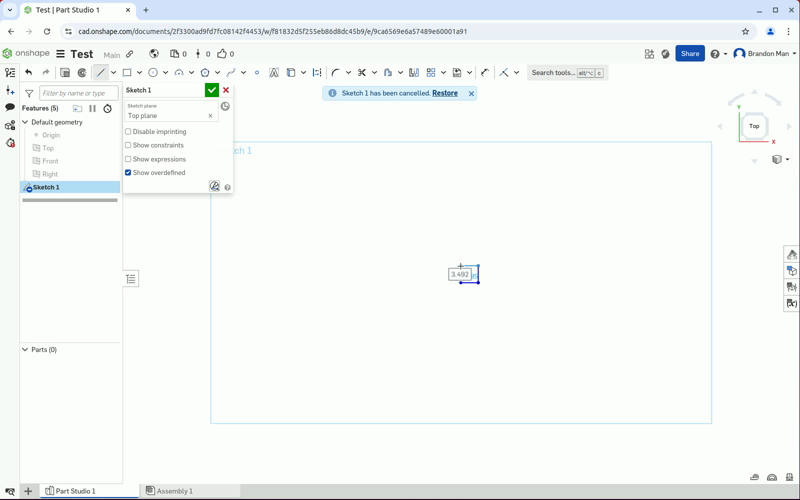
click(460, 265)
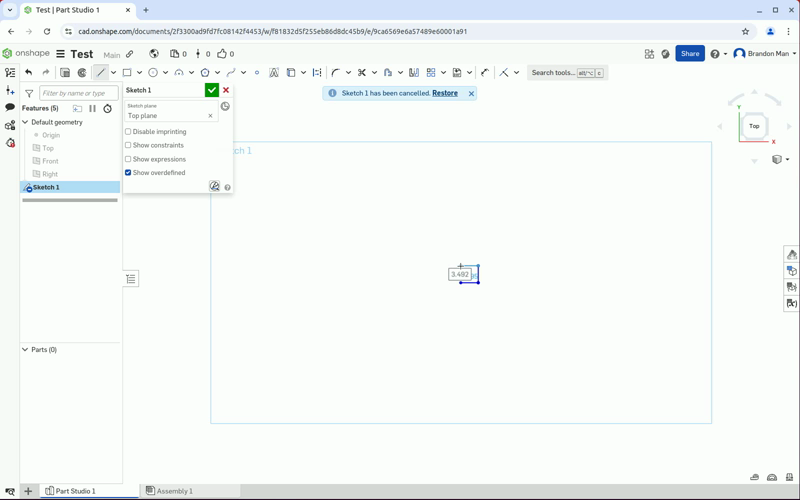
key_up(shift)
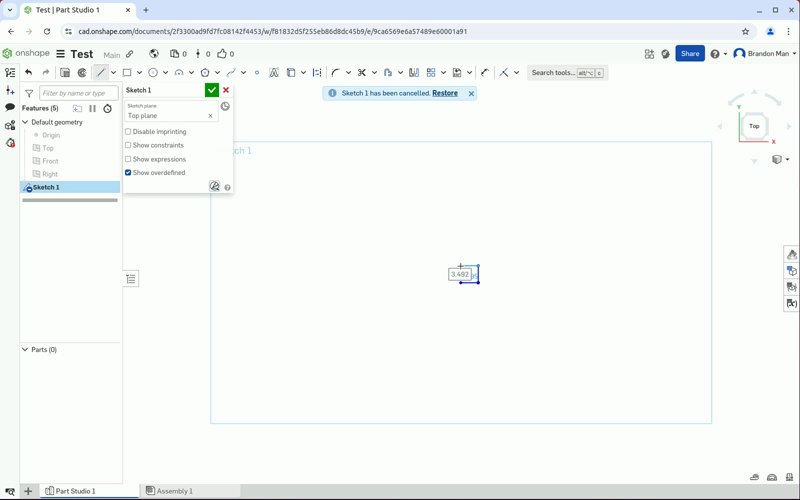
mouse_move(490, 265)
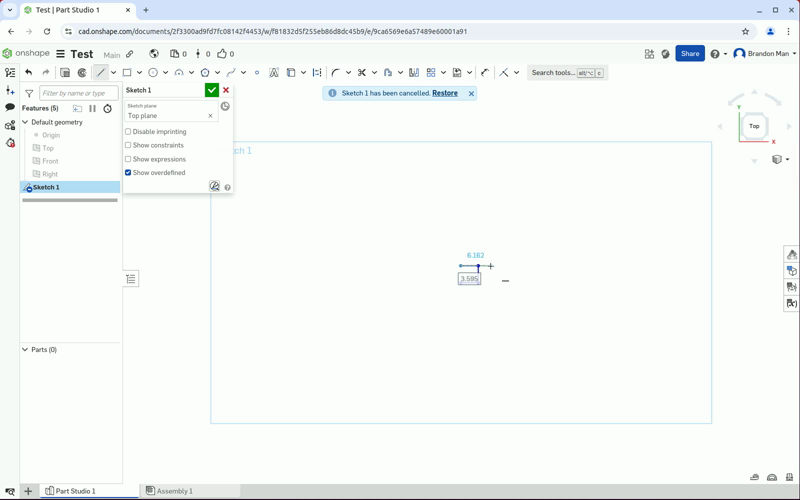
key_down(shift)
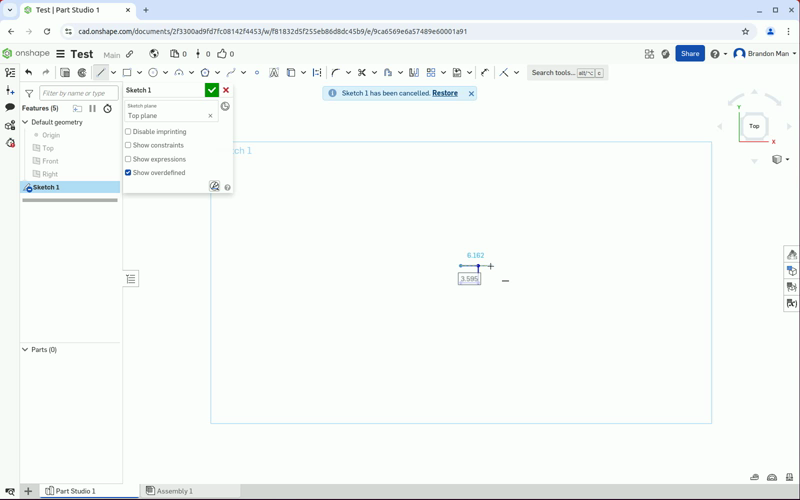
mouse_move(460, 282)
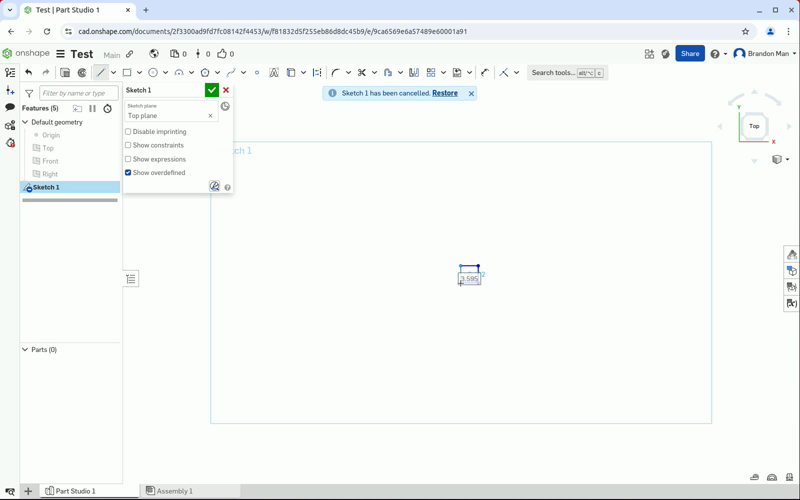
key_up(shift)
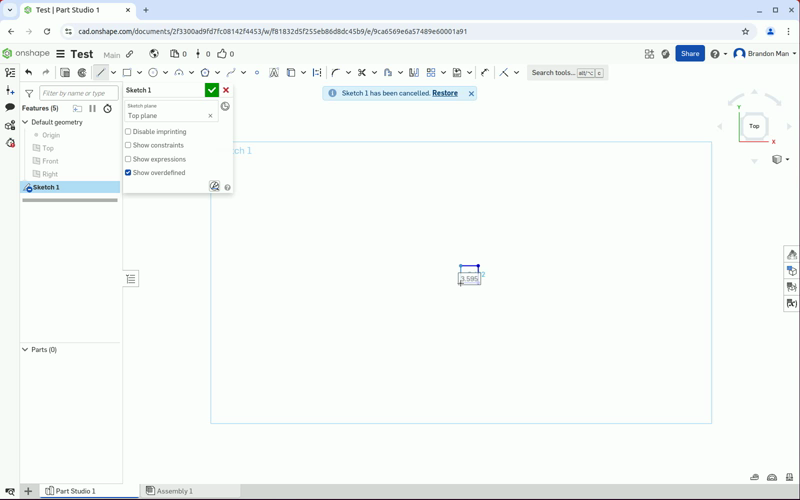
click(460, 282)
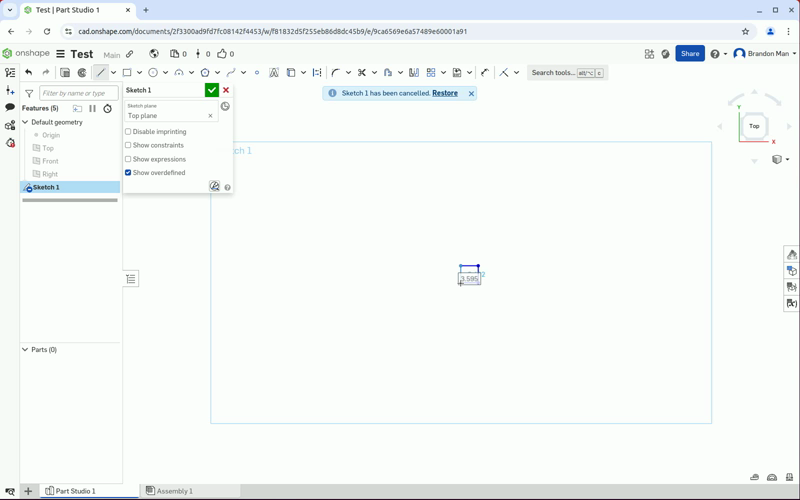
key(esc)
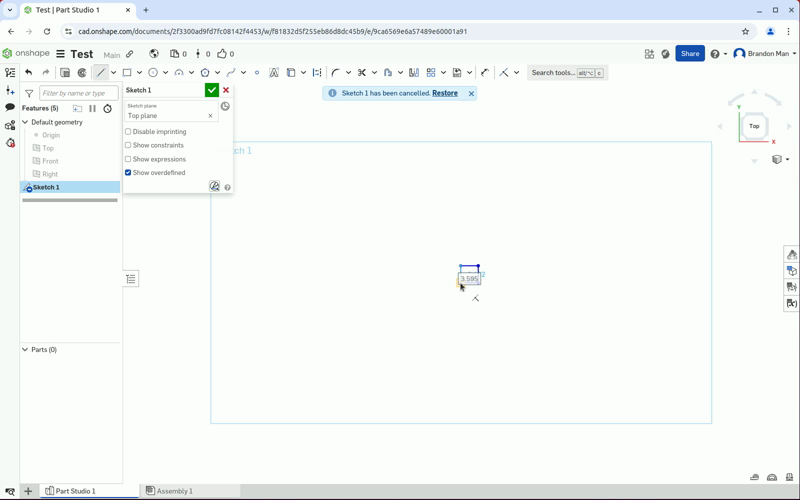
mouse_move(473, 270)
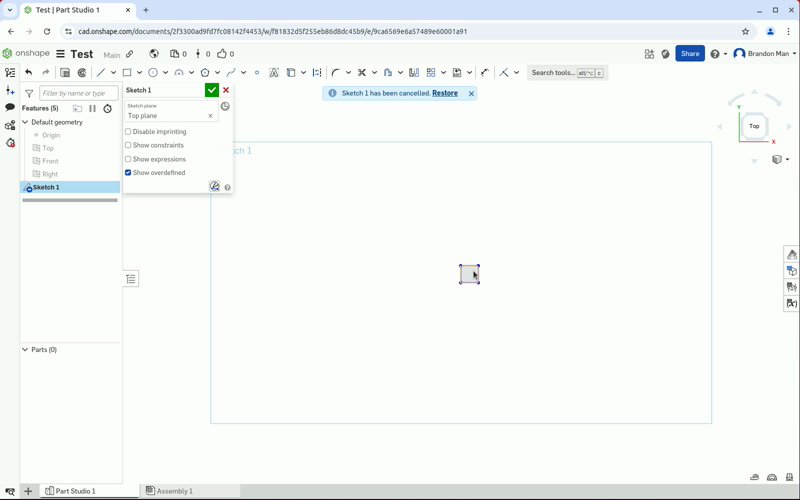
scroll(6)
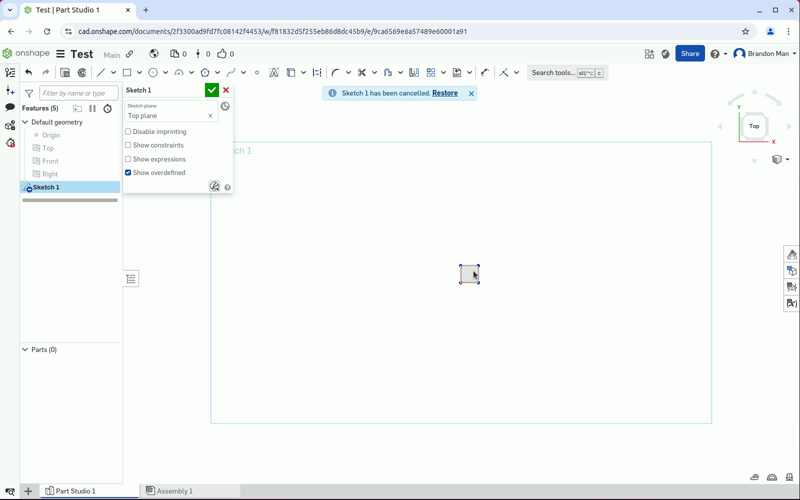
scroll(6)
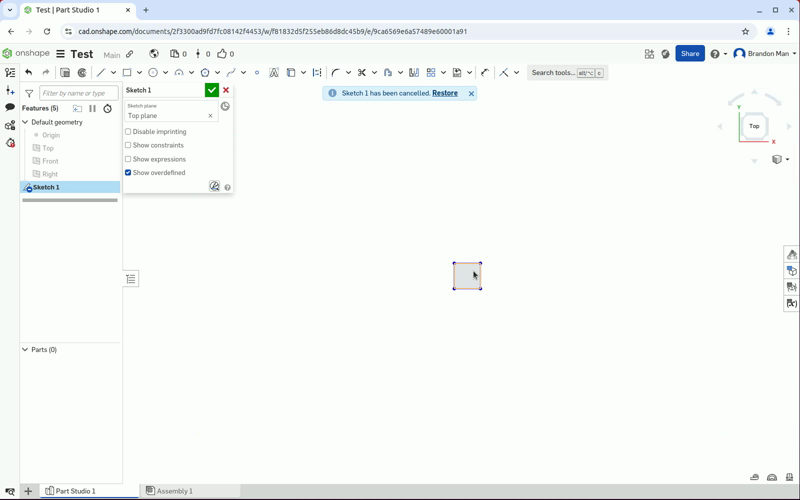
scroll(6)
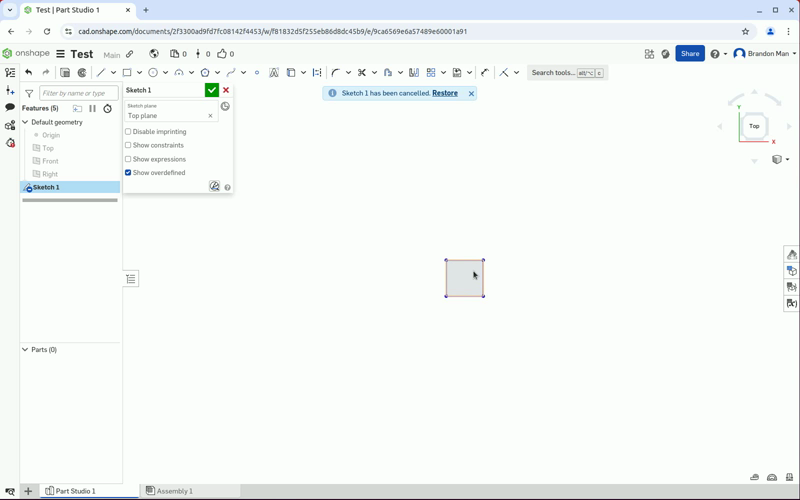
scroll(6)
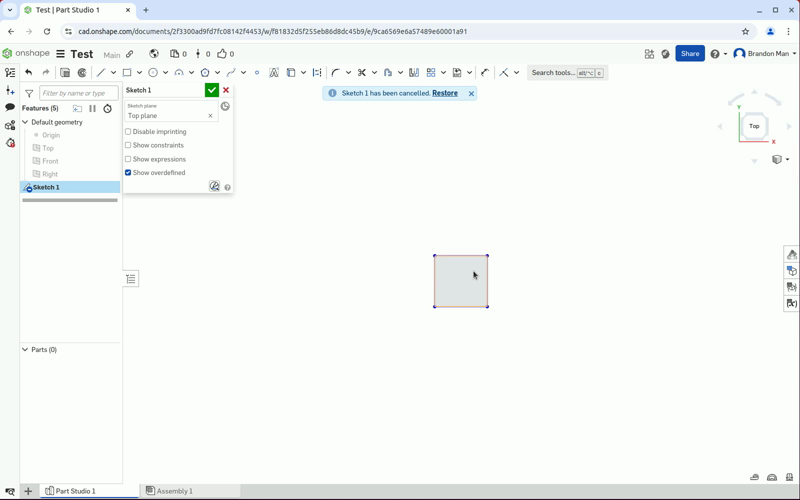
scroll(6)
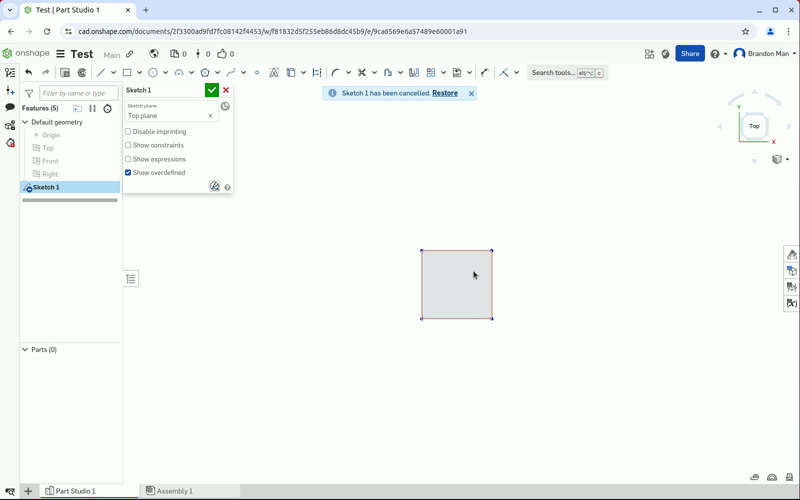
scroll(6)
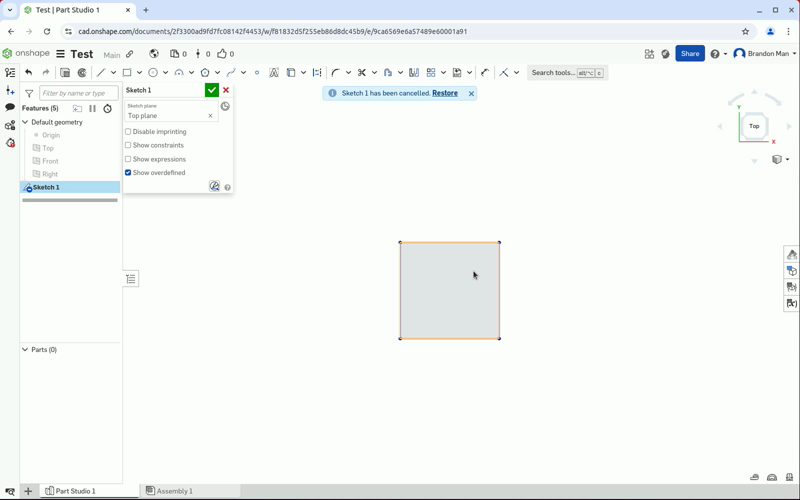
scroll(6)
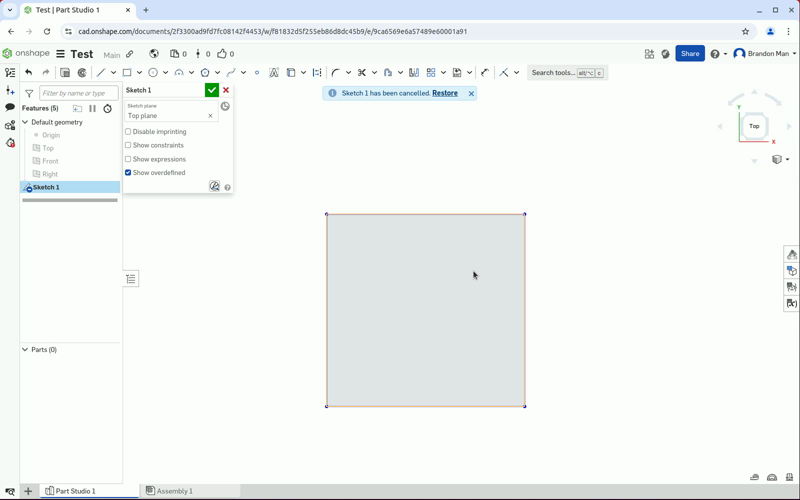
click(473, 270)
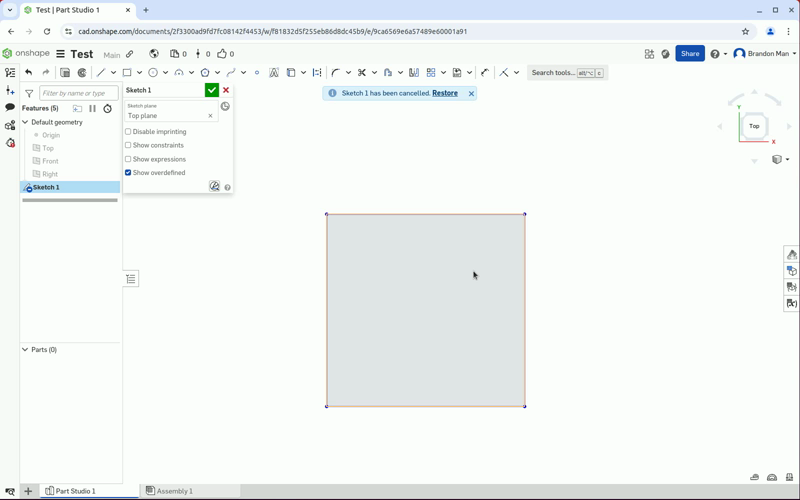
scroll(-6)
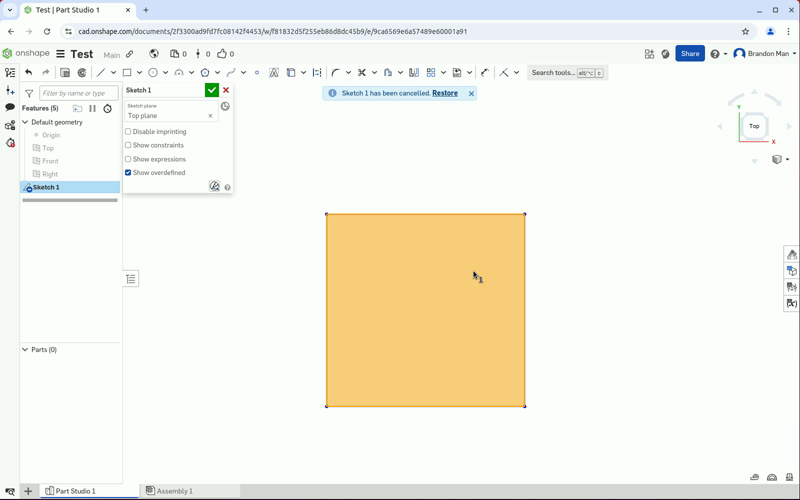
scroll(-6)
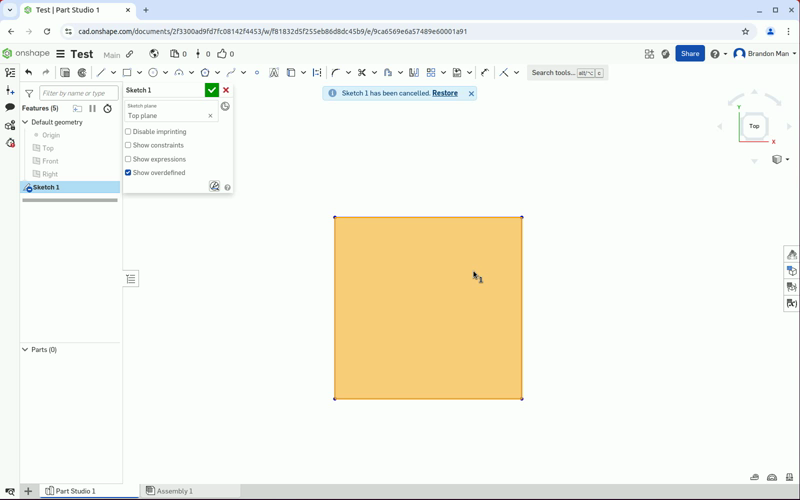
scroll(-6)
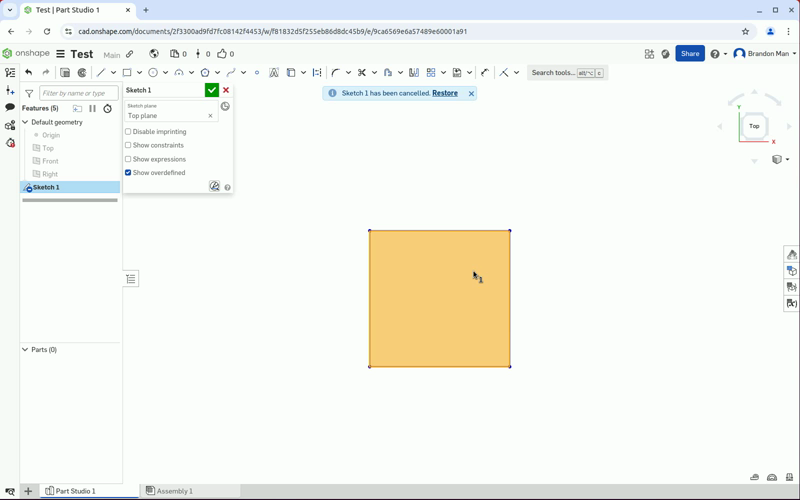
scroll(-6)
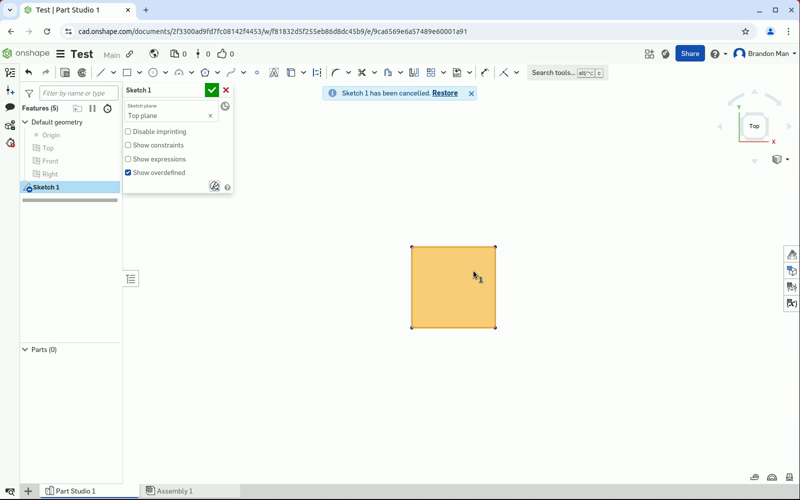
scroll(-6)
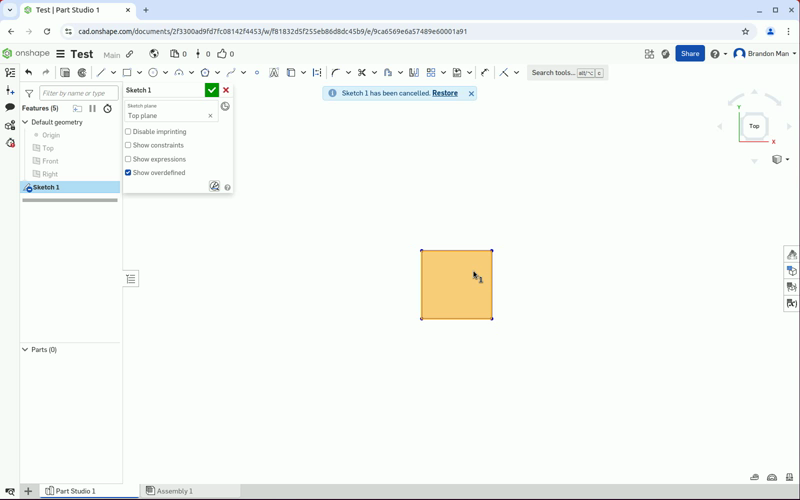
scroll(-6)
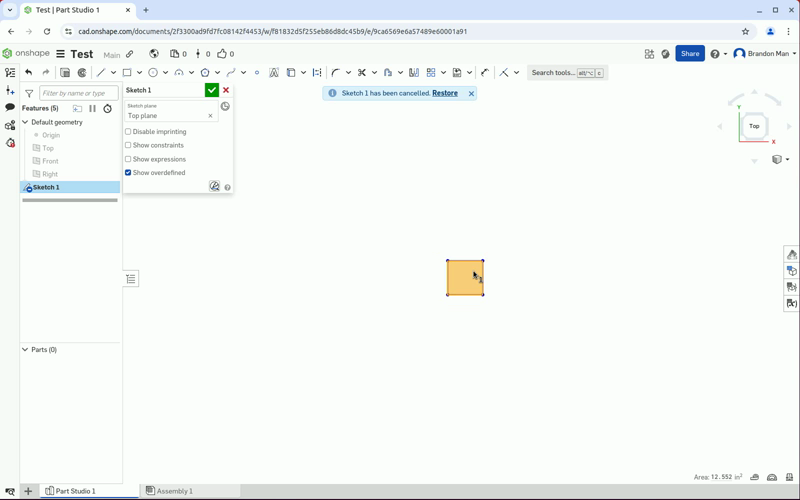
scroll(-6)
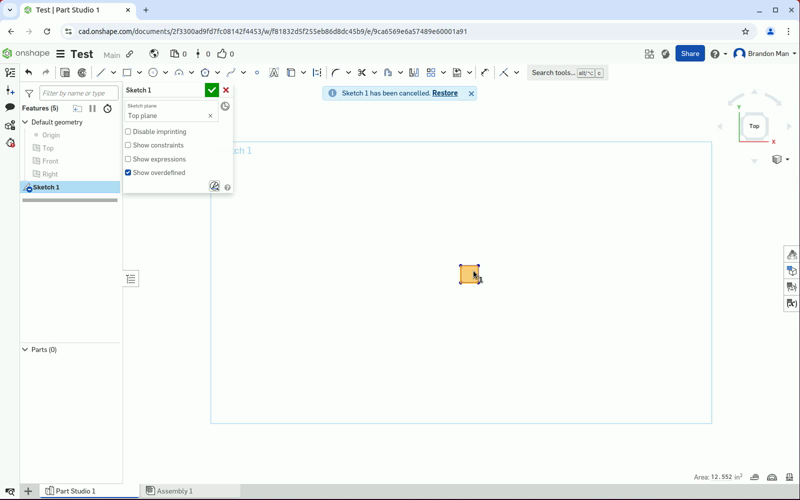
mouse_move(73, 352)
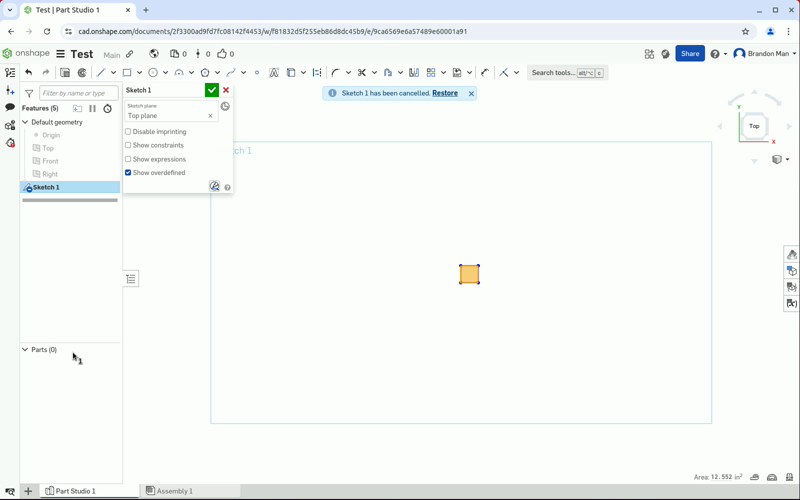
key(shift+y)
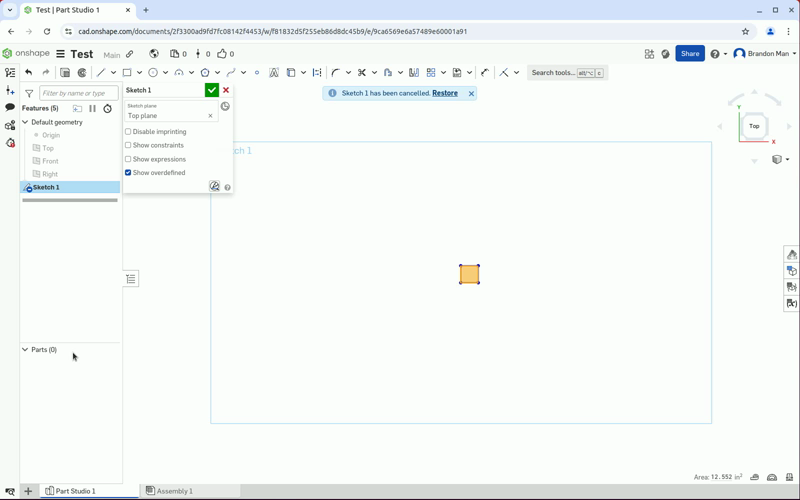
key(shift+e)
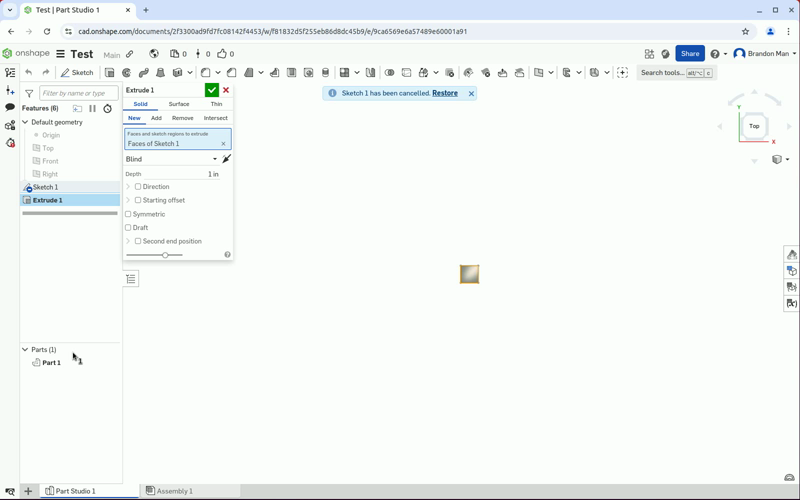
mouse_move(143, 106)
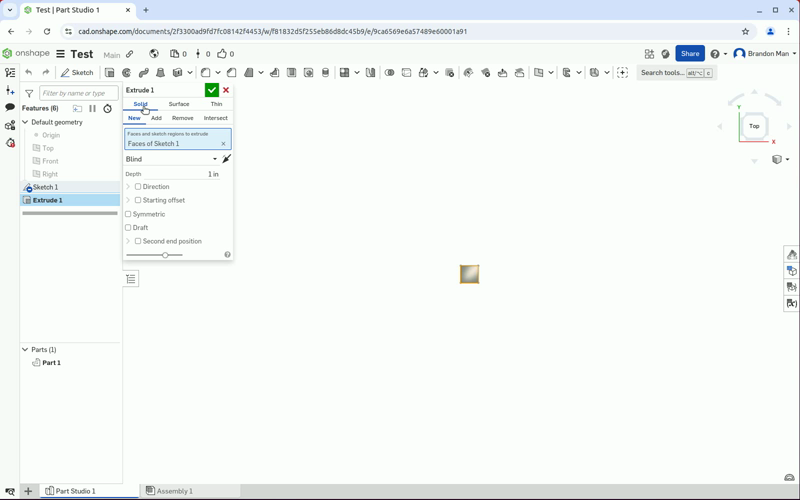
click(143, 106)
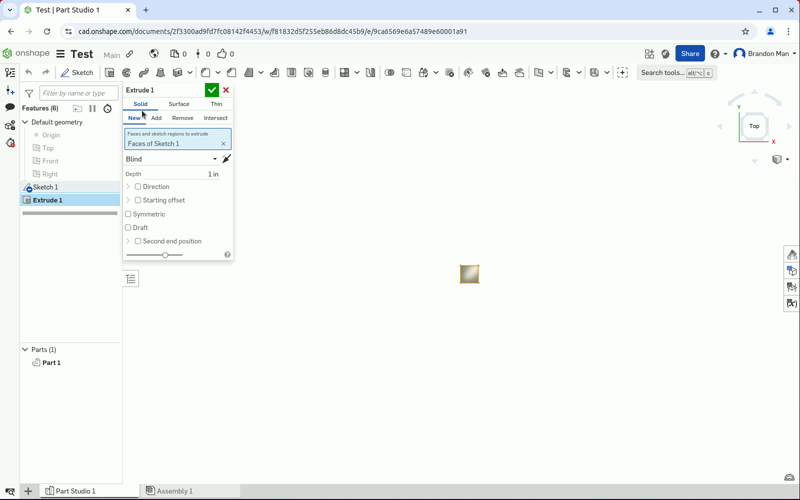
mouse_move(137, 120)
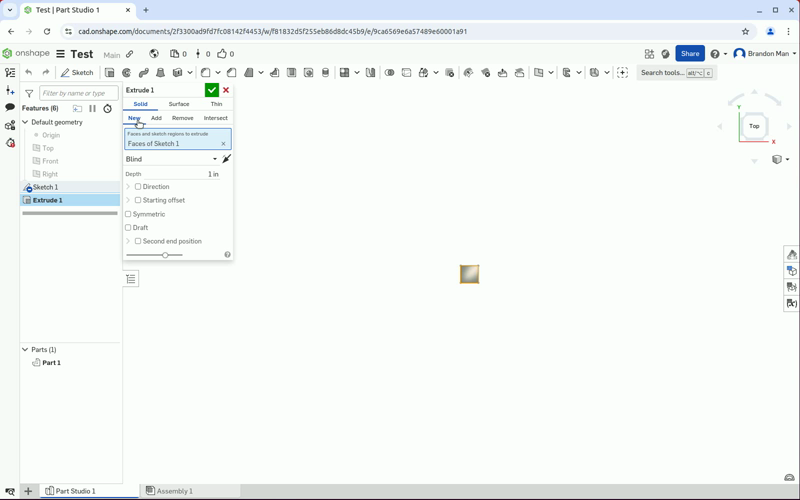
click(137, 120)
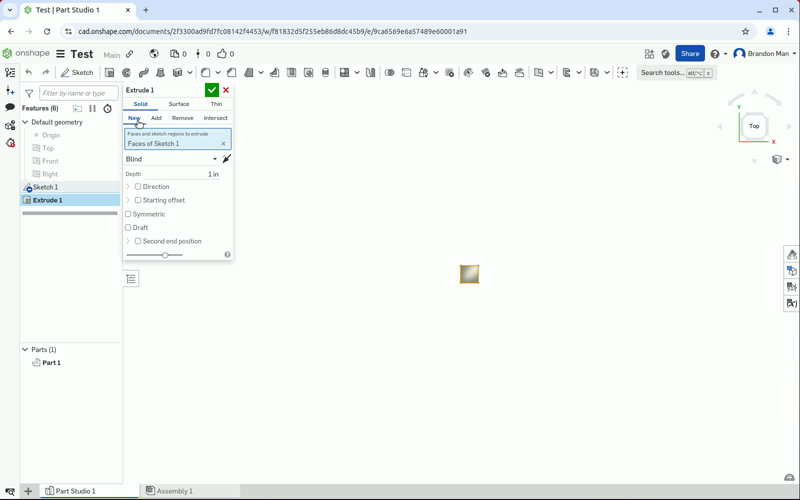
key(tab, 4)
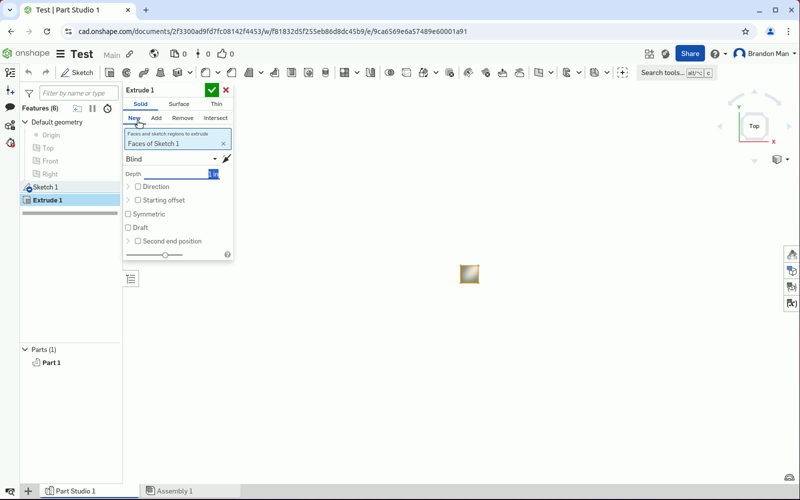
text(3.37)
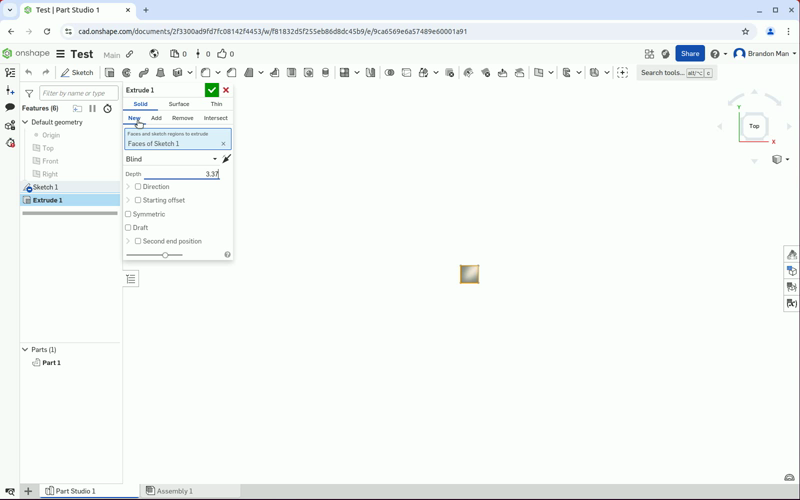
key(enter)
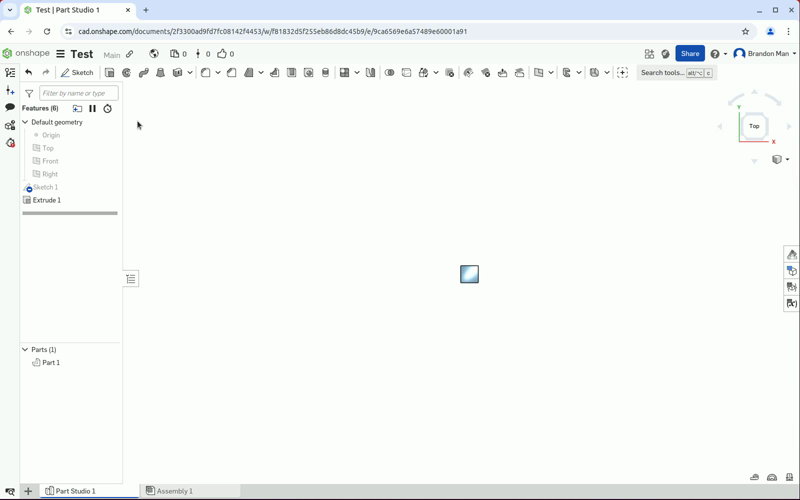
key(shift+h)
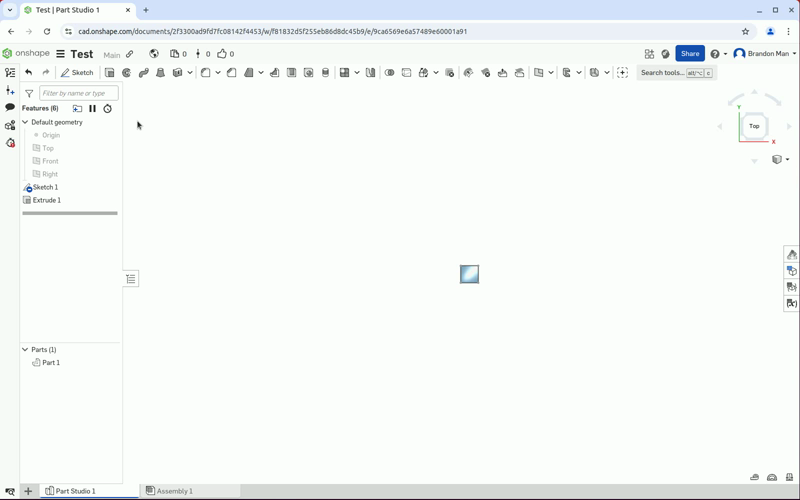
key(shift+h)
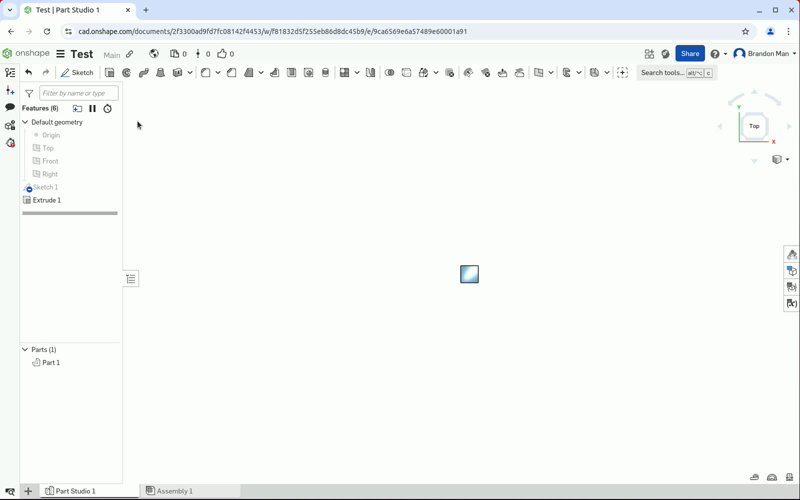
mouse_move(73, 189)
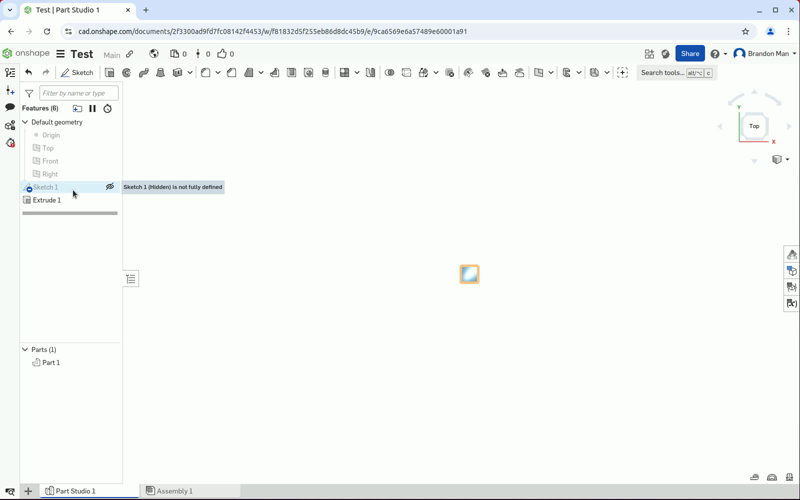
click(73, 189)
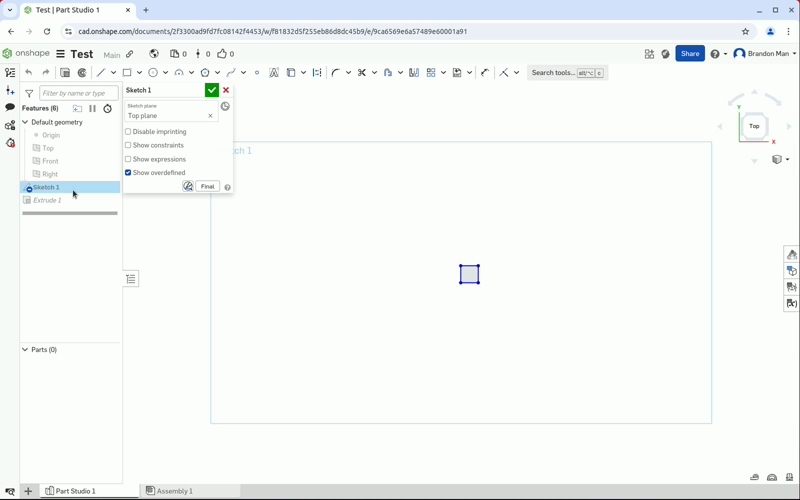
mouse_move(229, 92)
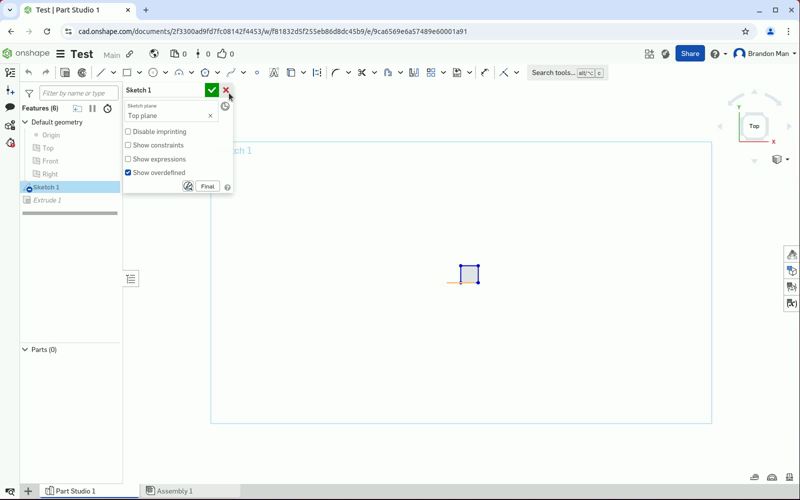
click(229, 92)
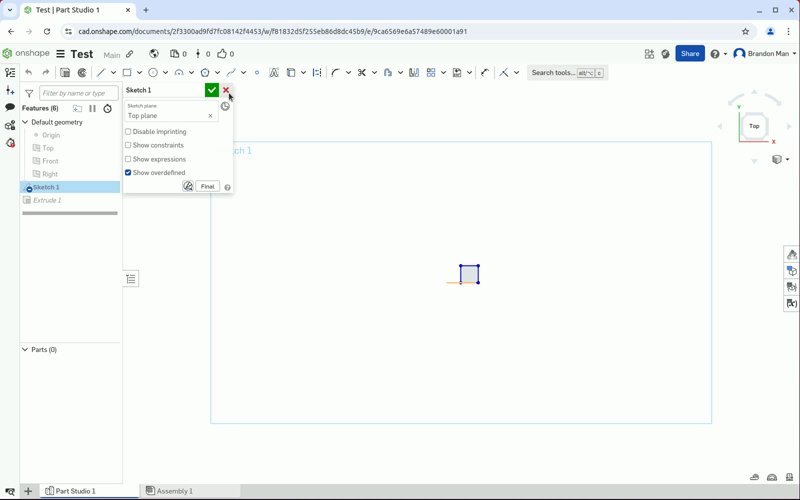
key(shift+s)
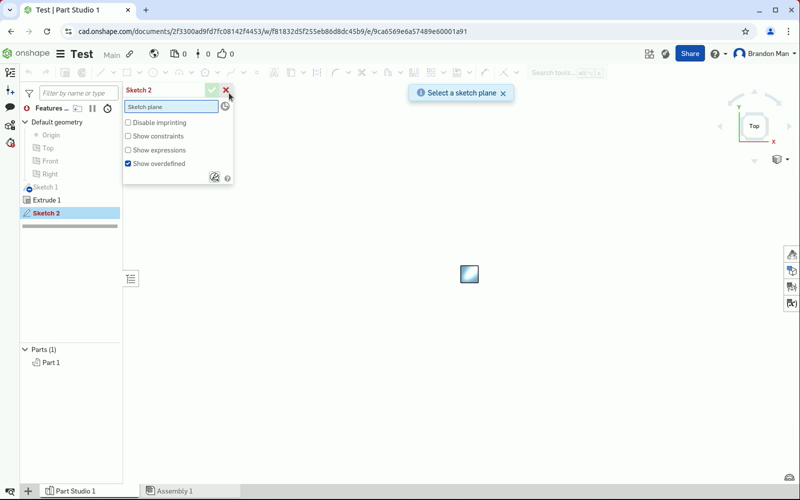
mouse_move(73, 150)
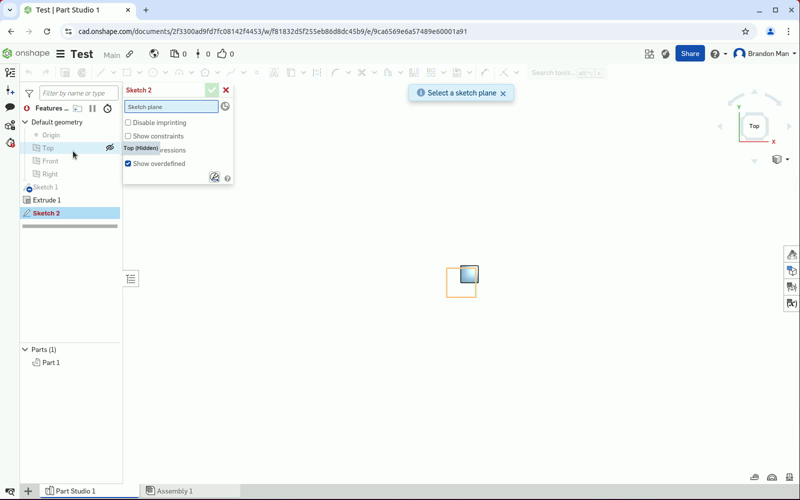
click(73, 150)
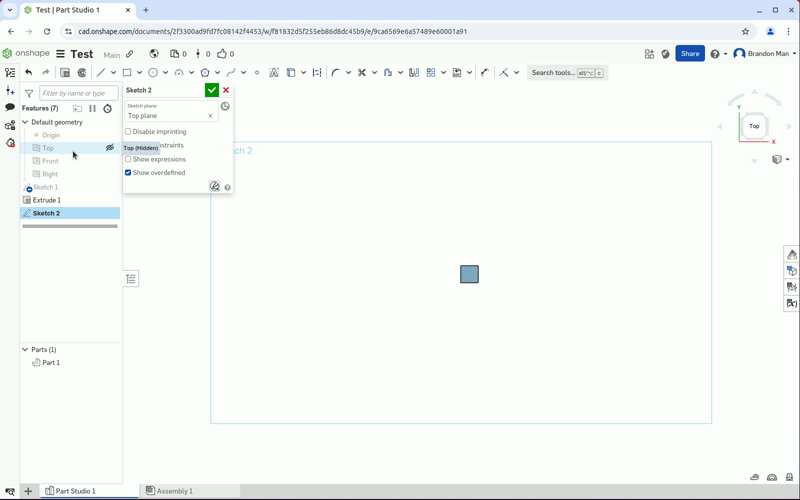
mouse_move(73, 352)
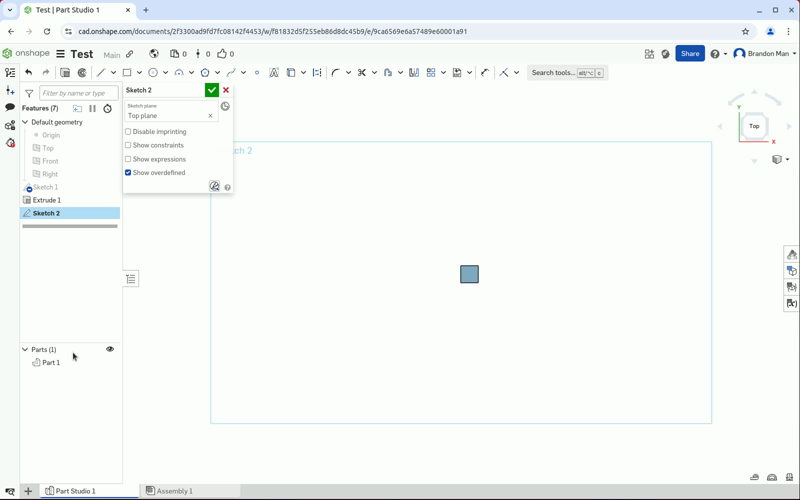
key(y)
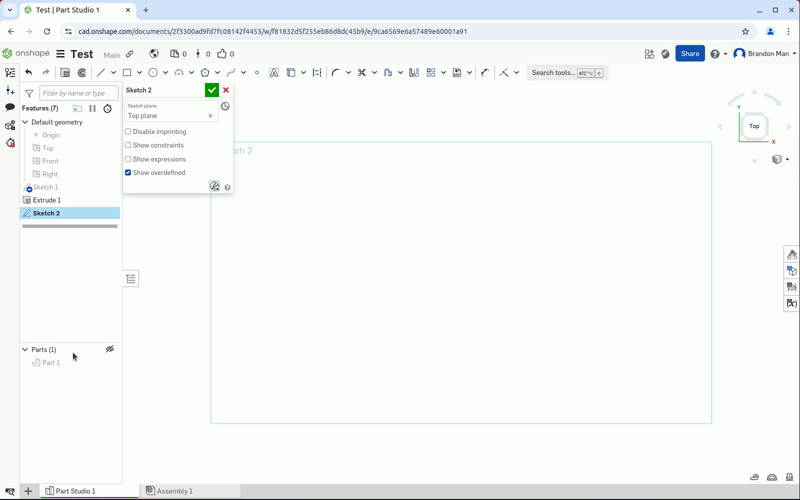
key(l)
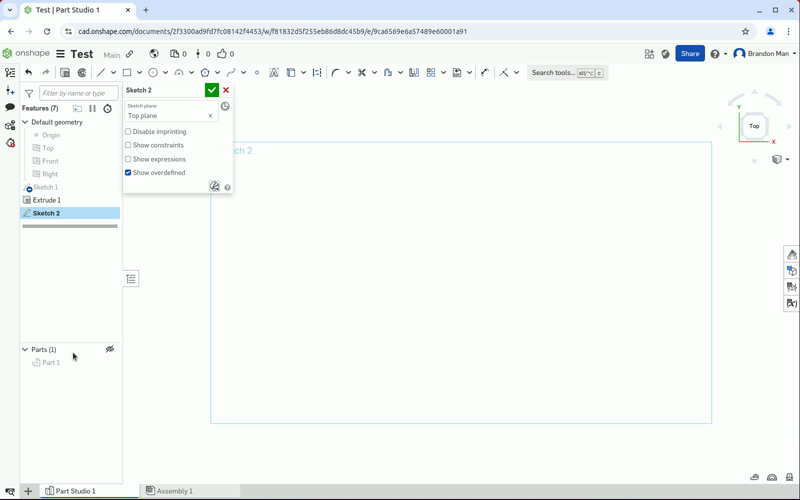
key_down(shift)
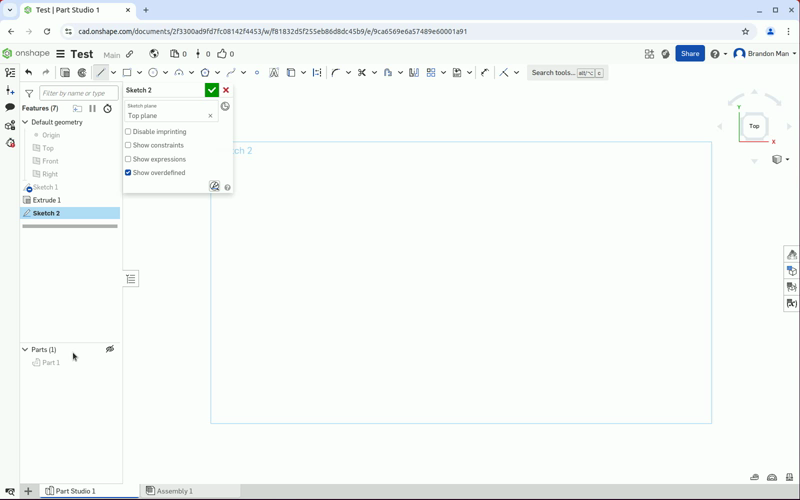
mouse_move(498, 282)
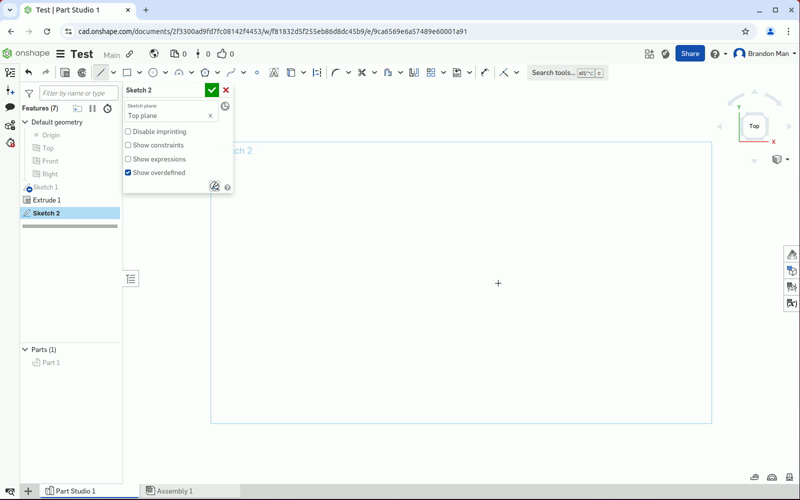
click(498, 282)
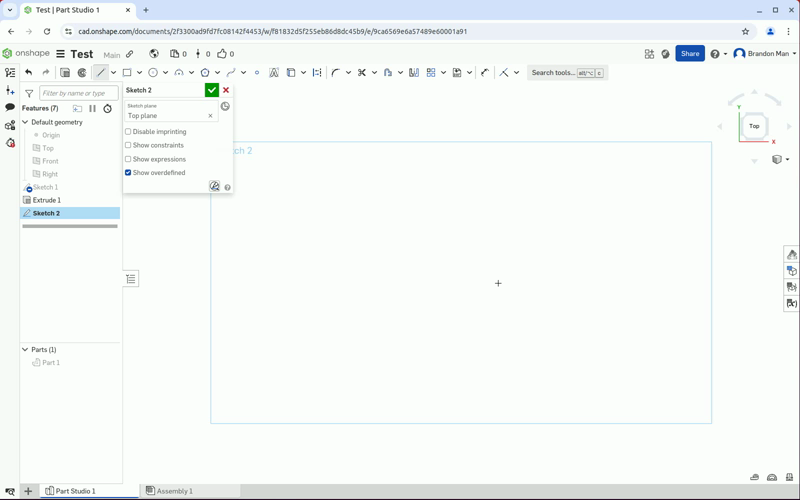
key_up(shift)
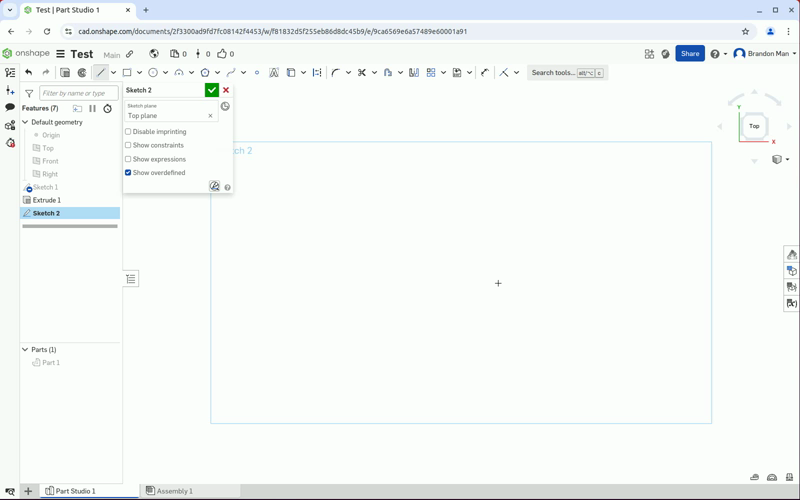
key_down(shift)
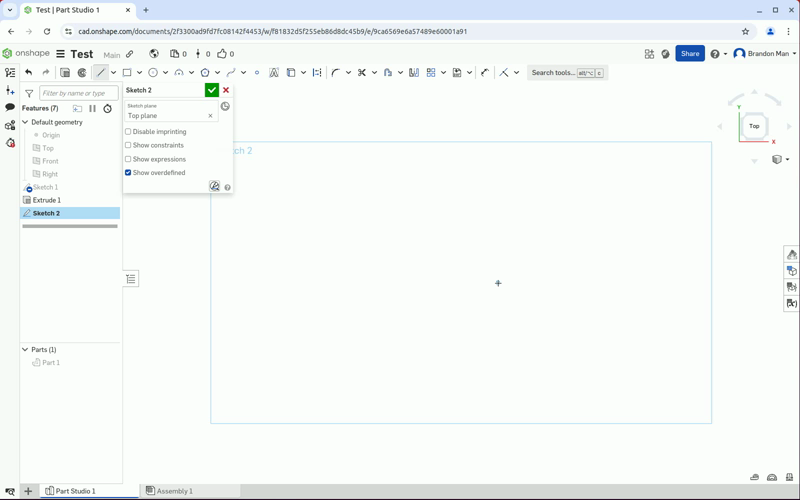
mouse_move(528, 282)
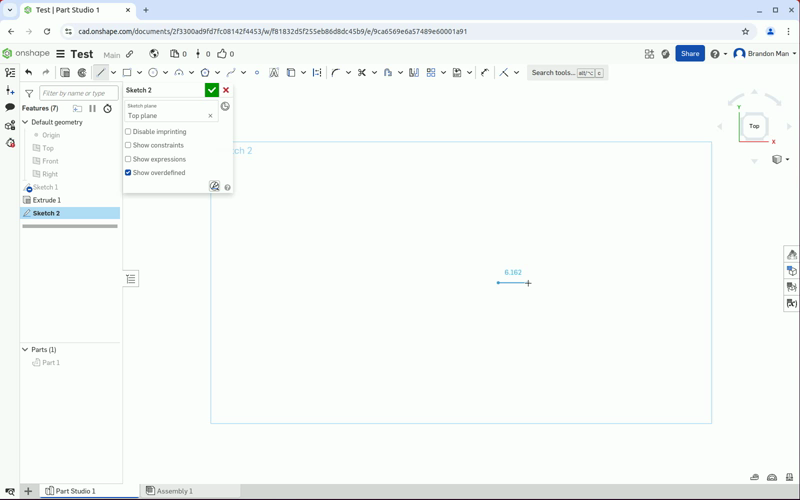
mouse_move(515, 282)
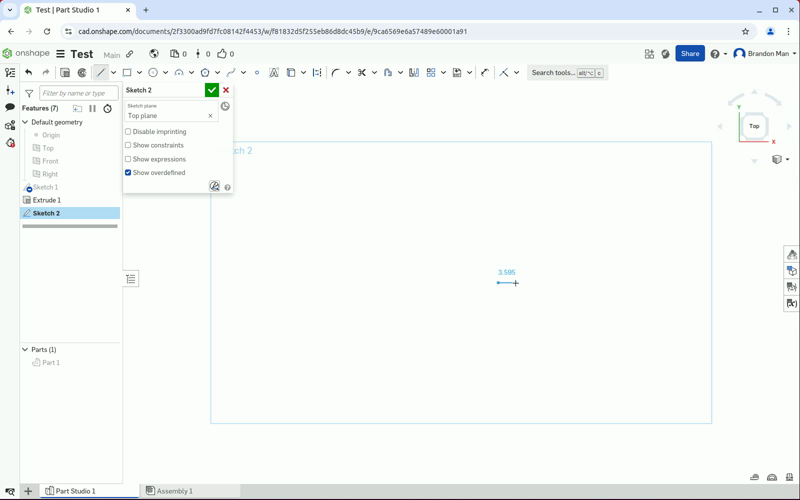
click(515, 282)
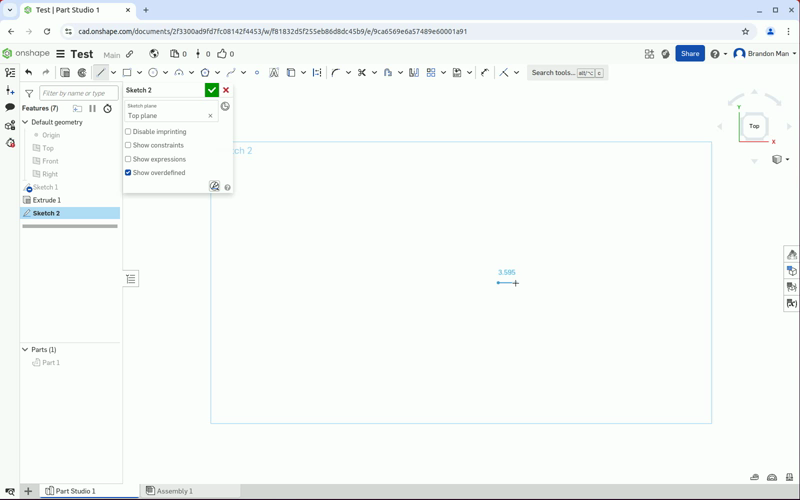
key_up(shift)
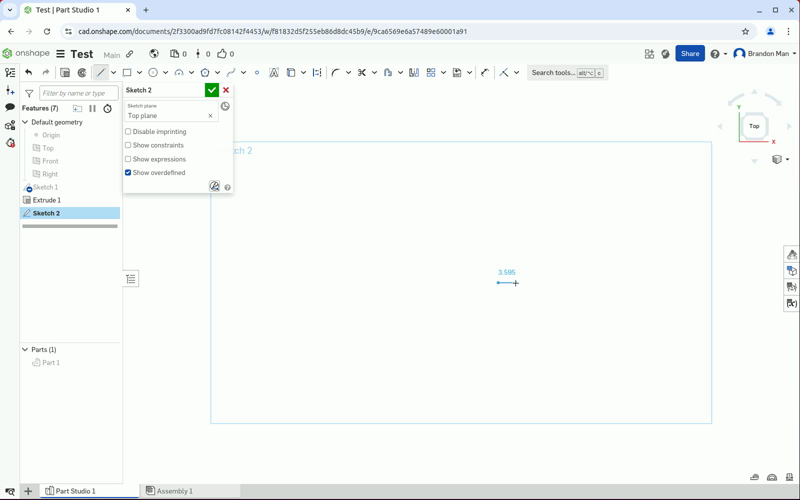
key_down(shift)
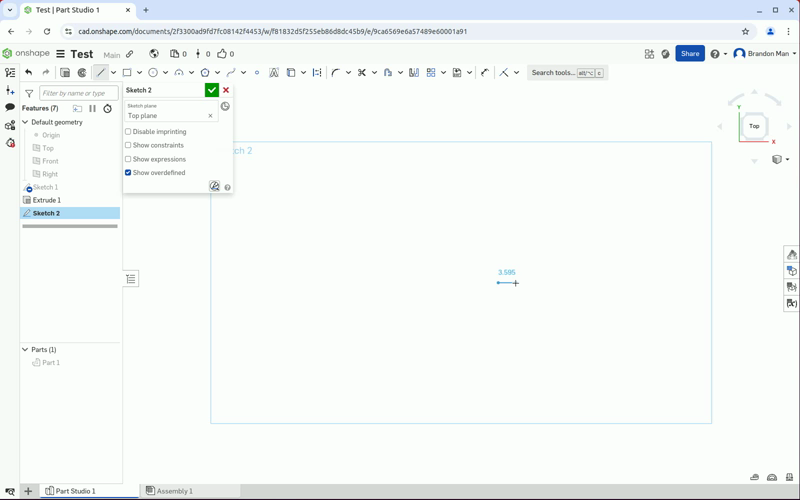
mouse_move(545, 282)
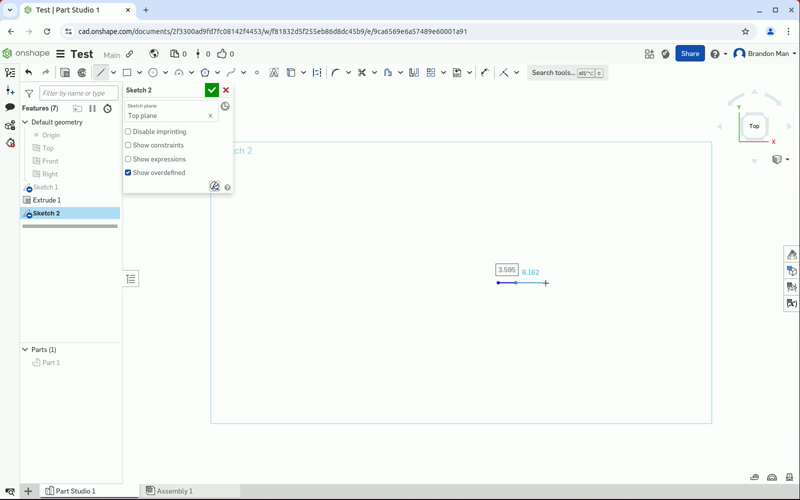
mouse_move(515, 265)
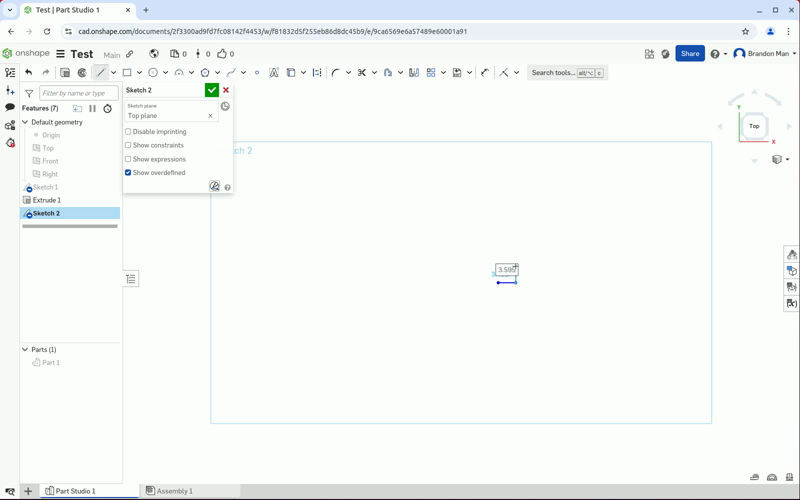
click(515, 265)
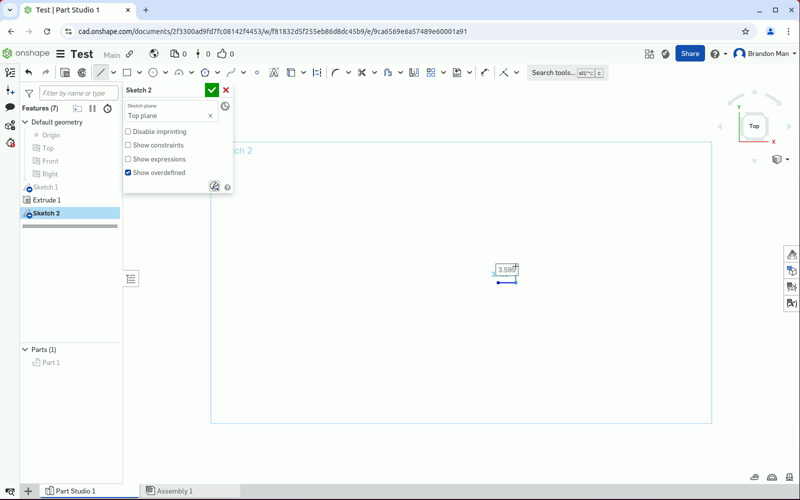
key_up(shift)
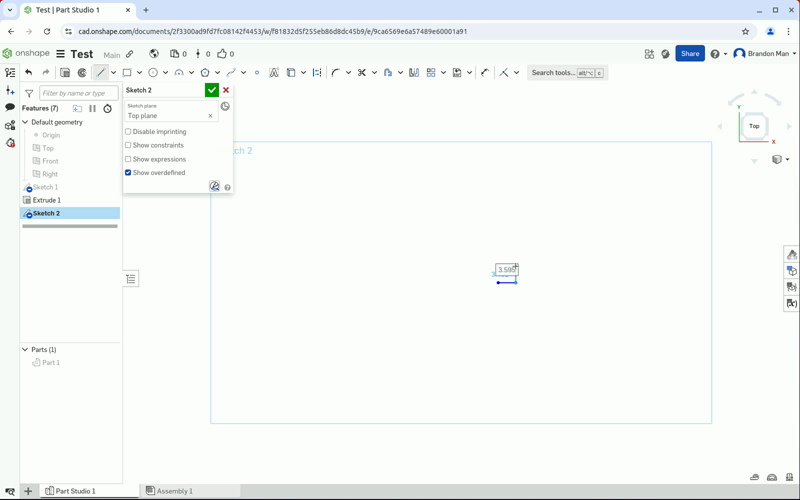
key_down(shift)
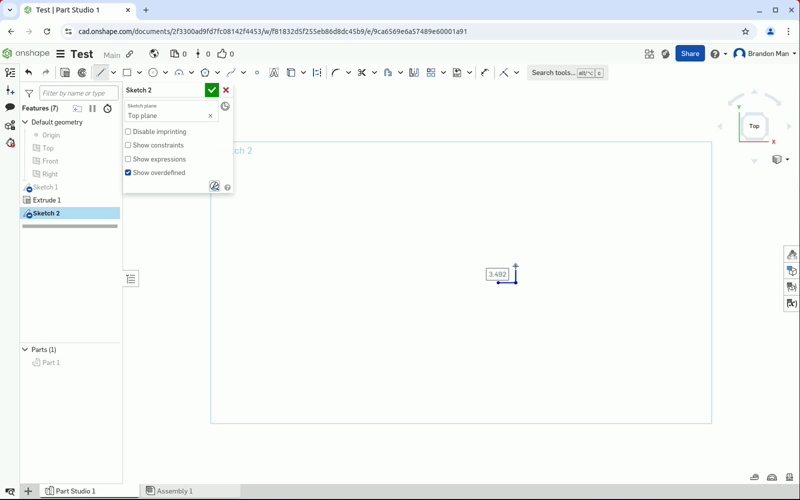
mouse_move(545, 265)
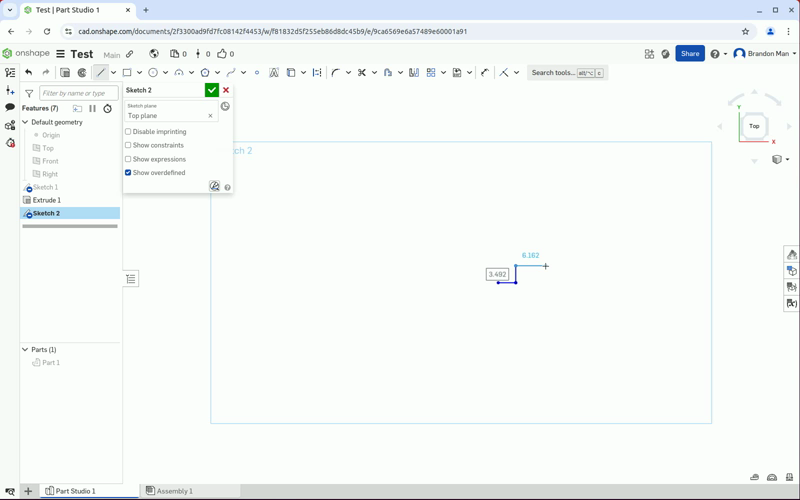
mouse_move(498, 265)
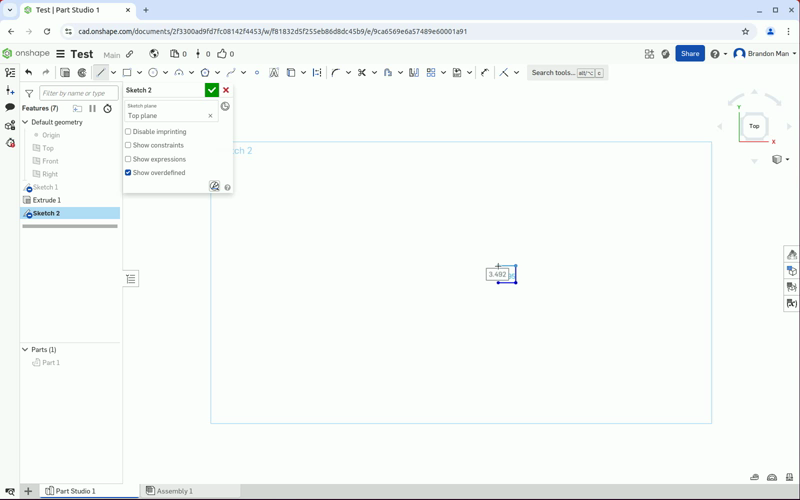
click(498, 265)
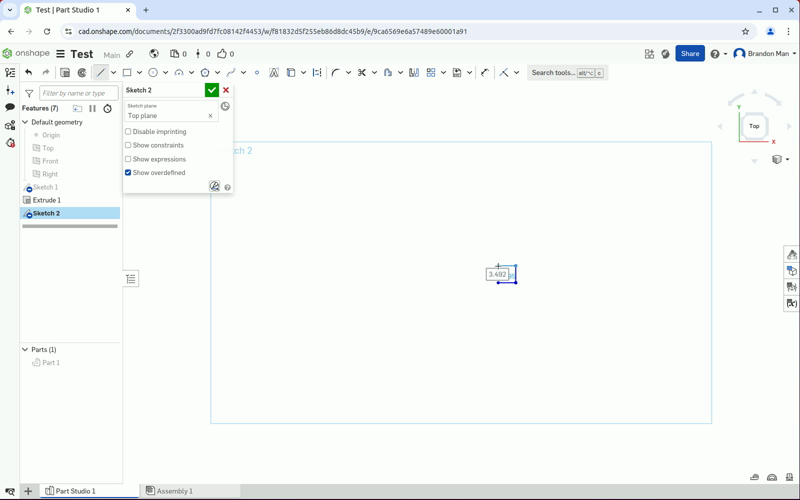
key_up(shift)
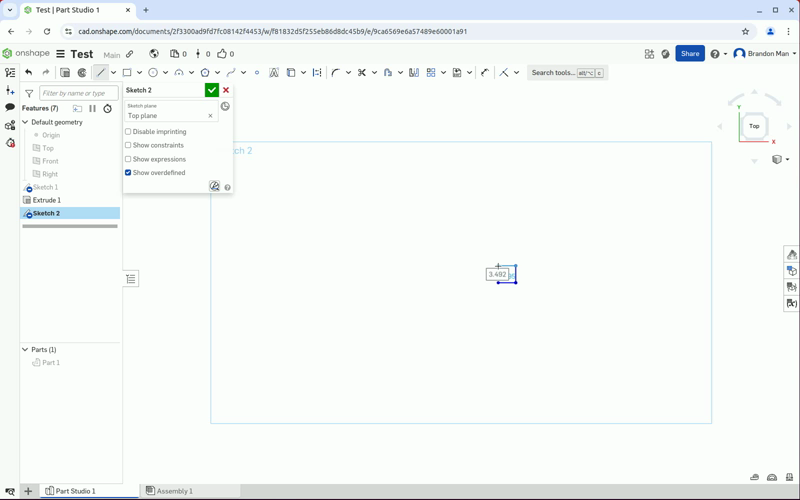
mouse_move(528, 265)
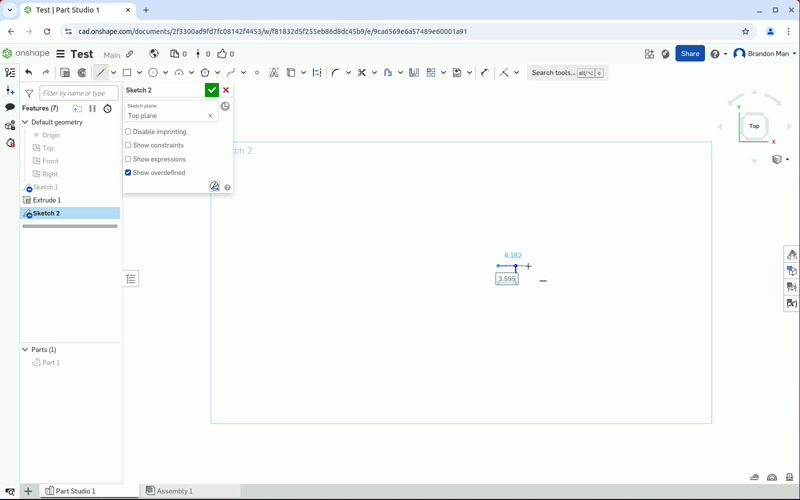
key_down(shift)
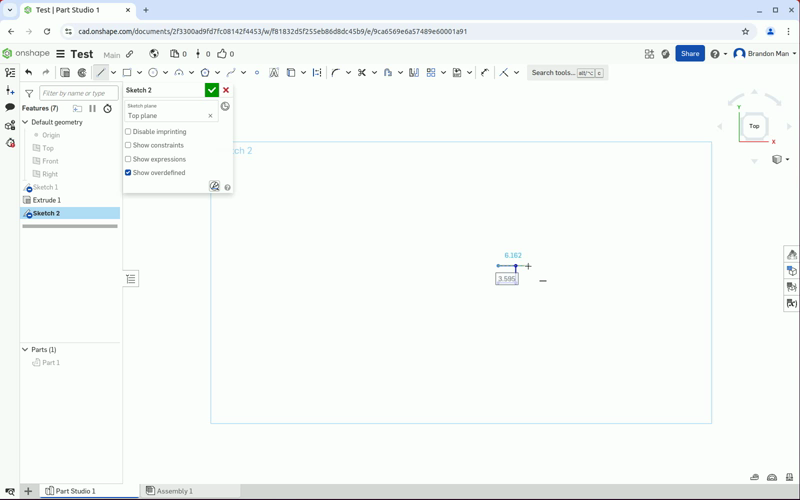
mouse_move(498, 282)
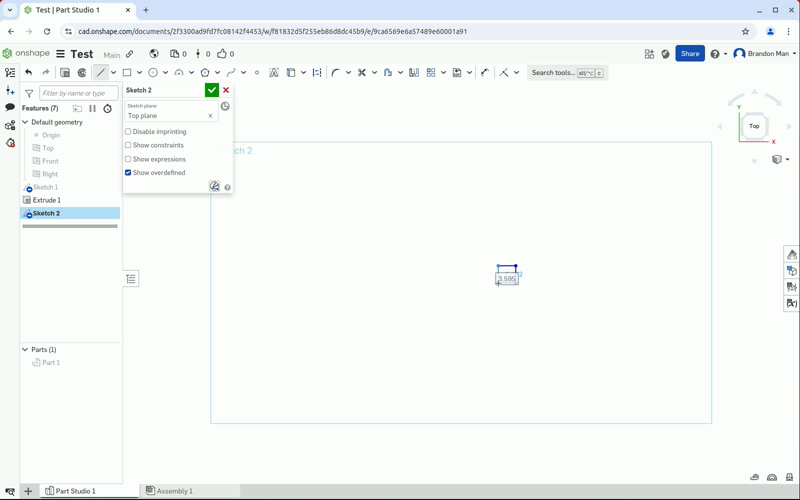
key_up(shift)
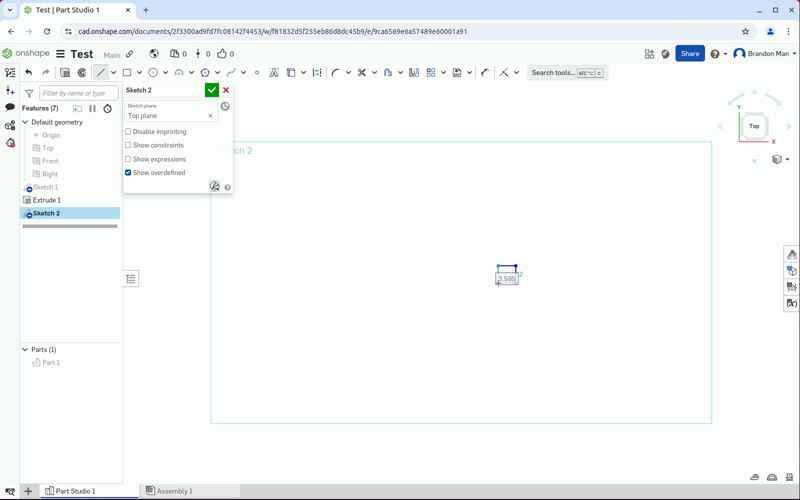
click(498, 282)
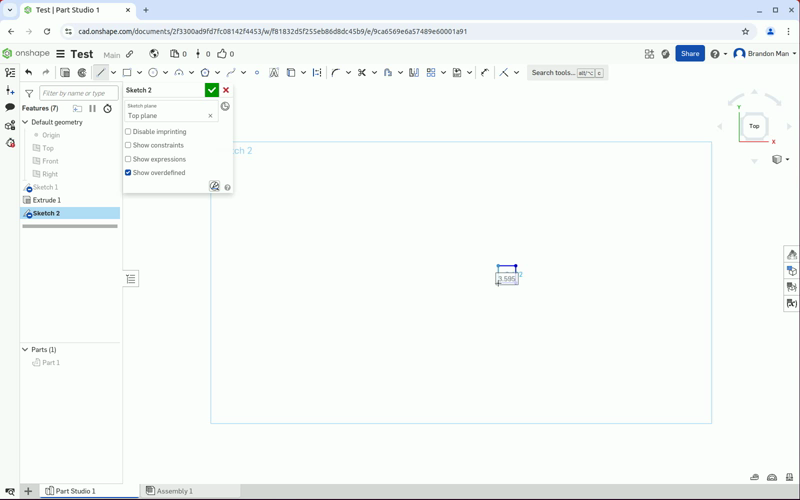
key(esc)
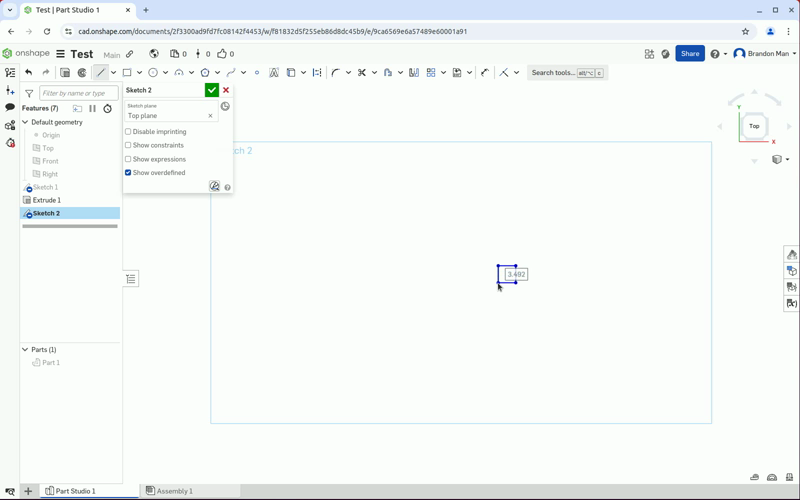
mouse_move(504, 267)
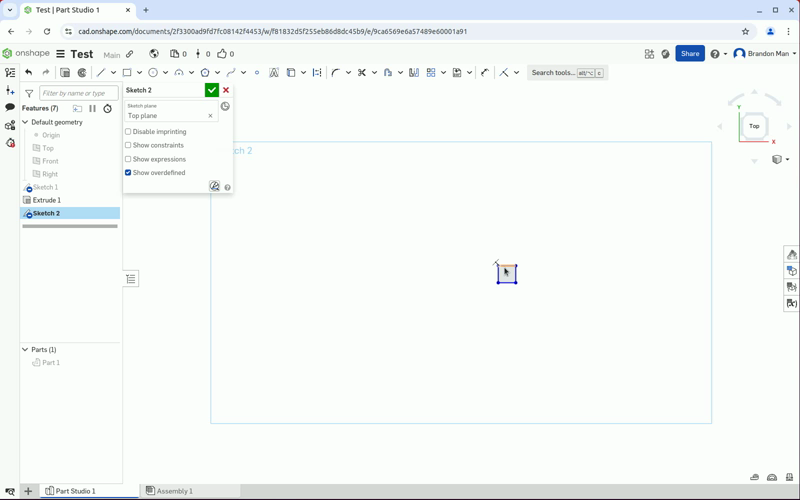
scroll(6)
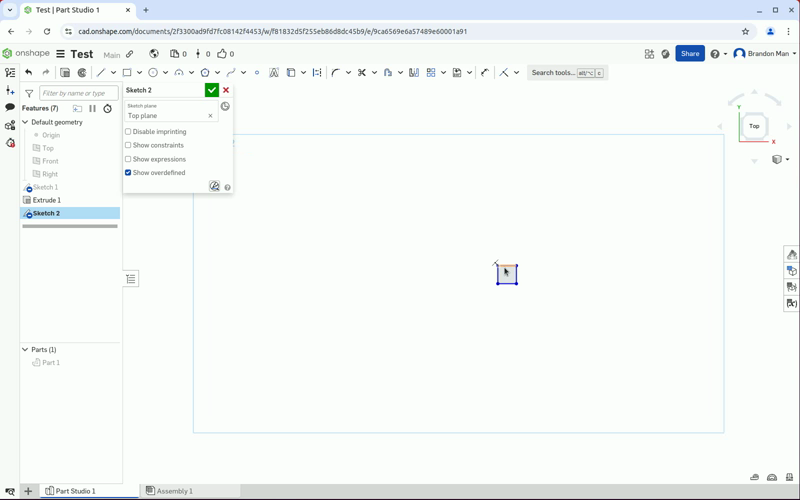
scroll(6)
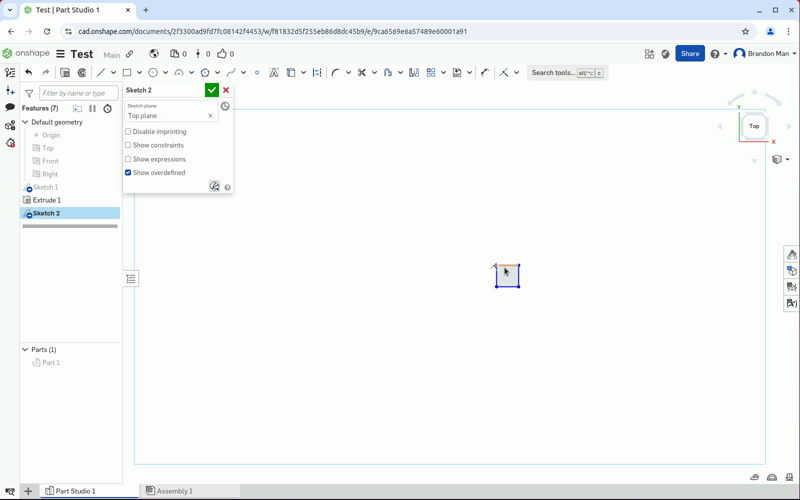
scroll(6)
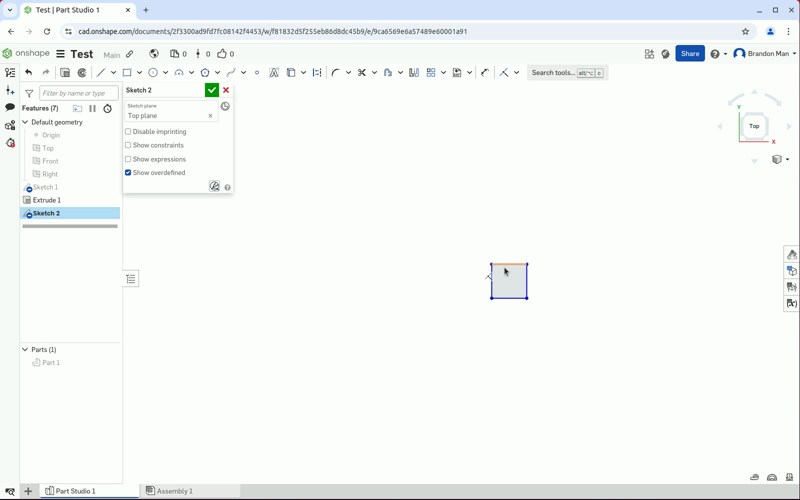
scroll(6)
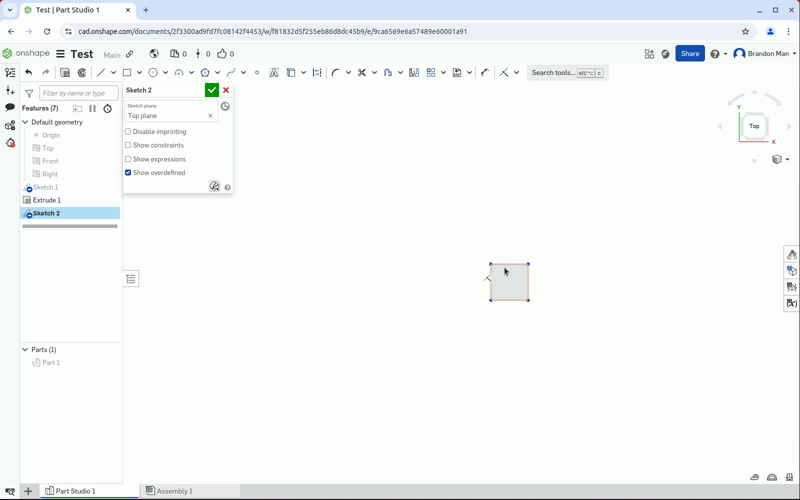
scroll(6)
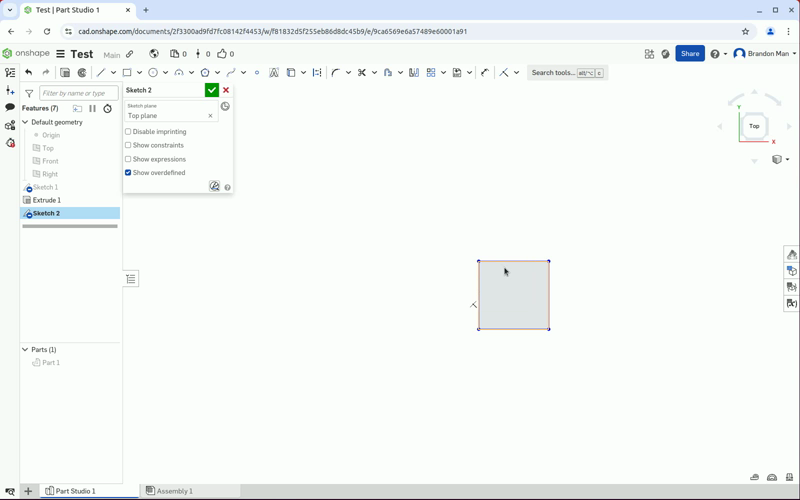
scroll(6)
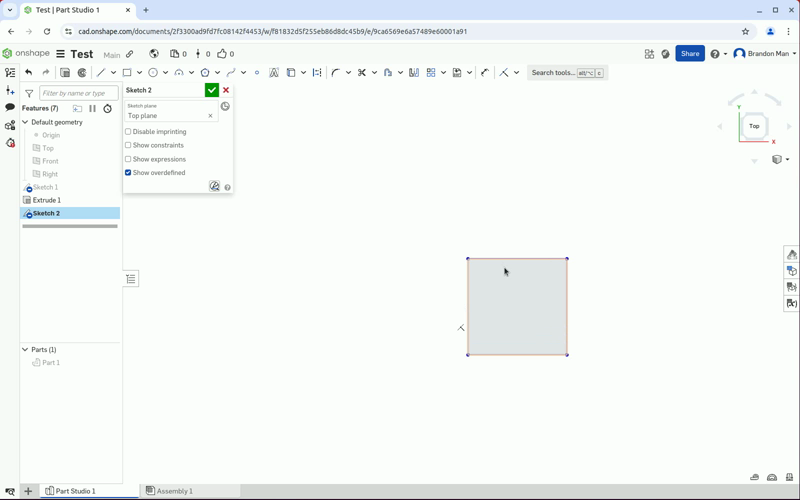
scroll(6)
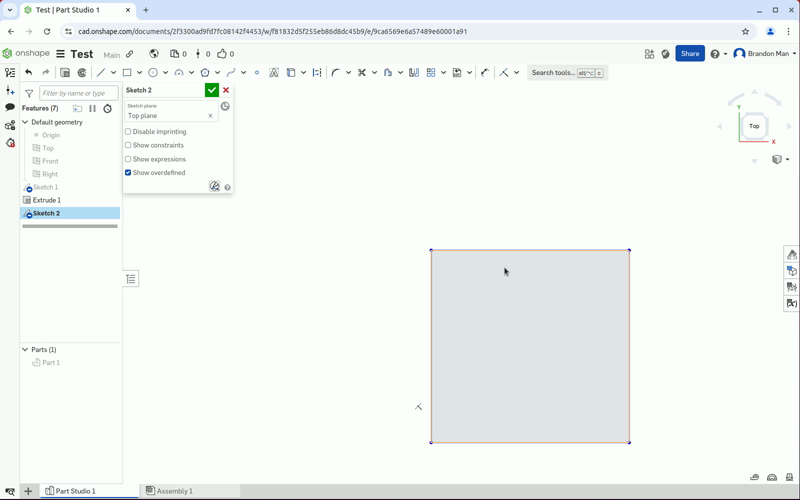
click(504, 267)
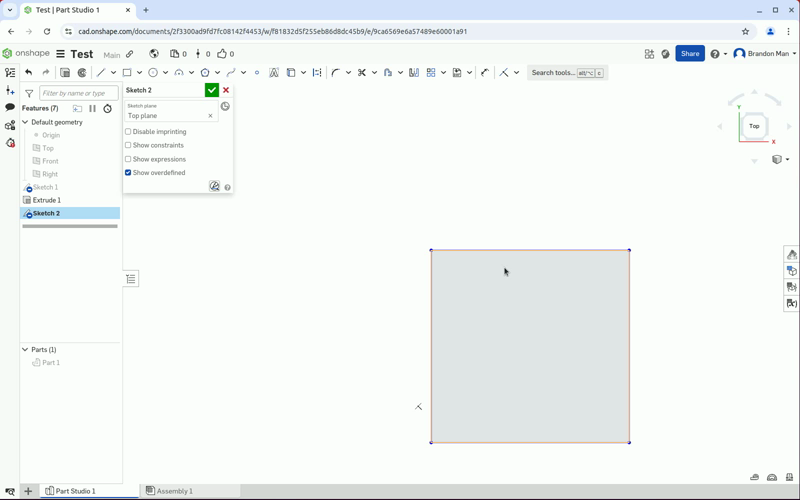
scroll(-6)
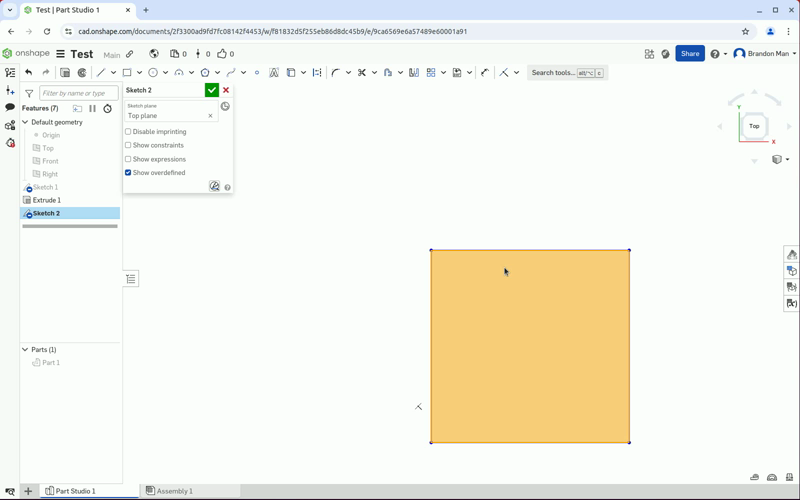
scroll(-6)
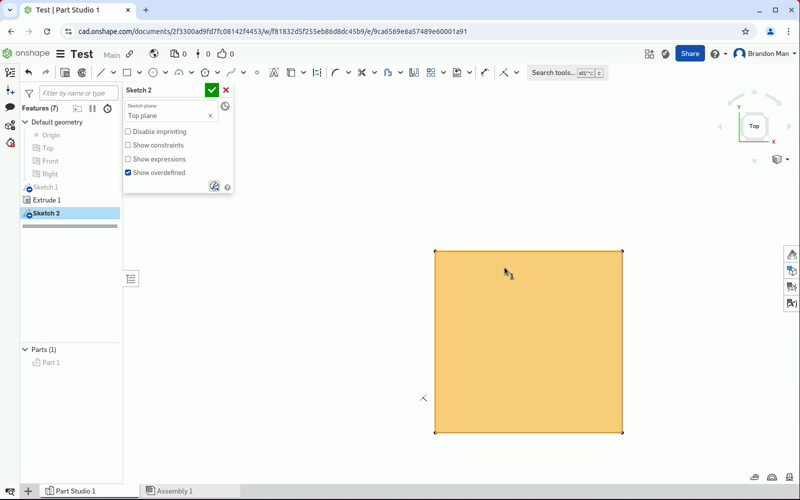
scroll(-6)
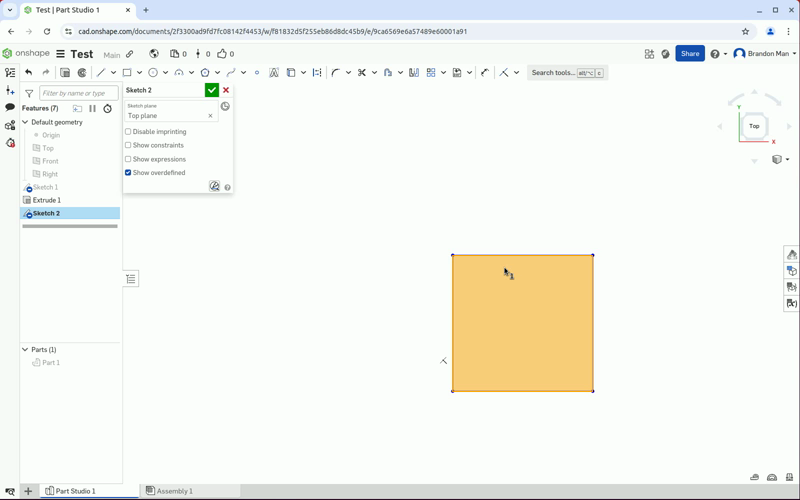
scroll(-6)
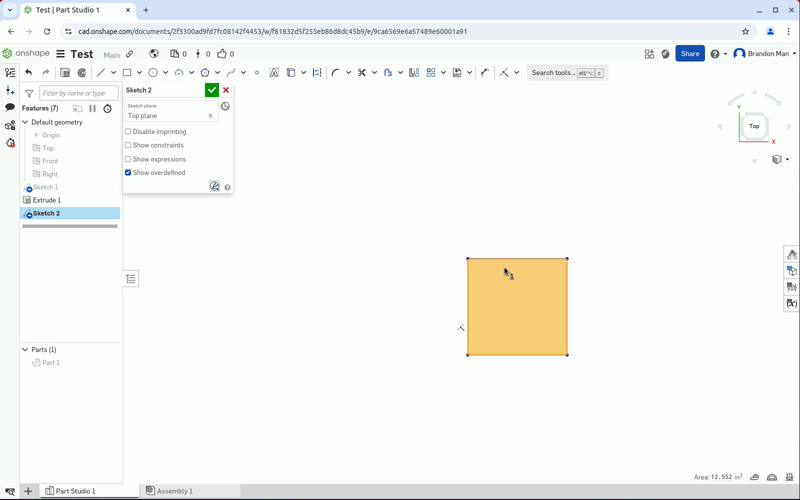
scroll(-6)
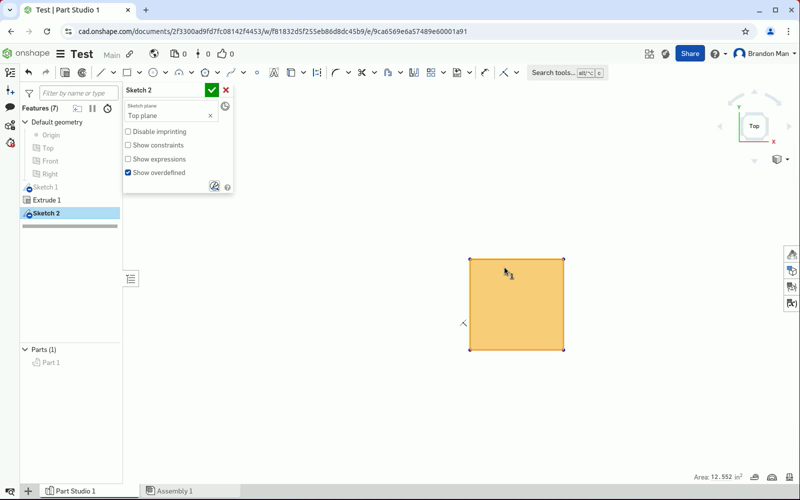
scroll(-6)
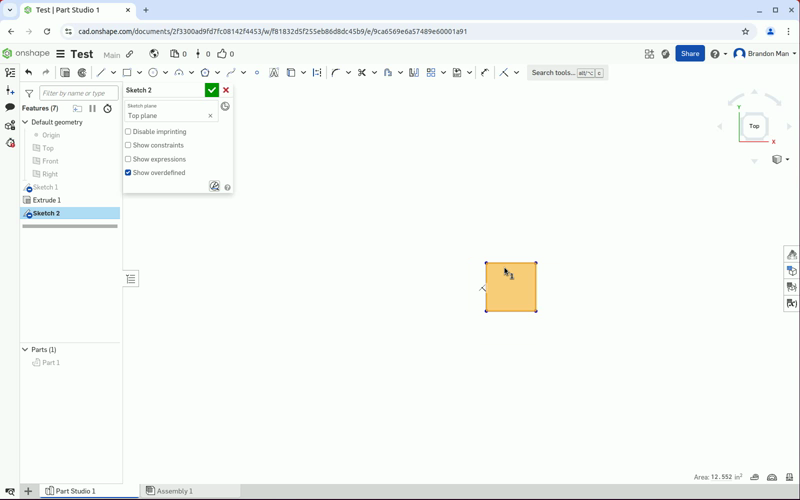
scroll(-6)
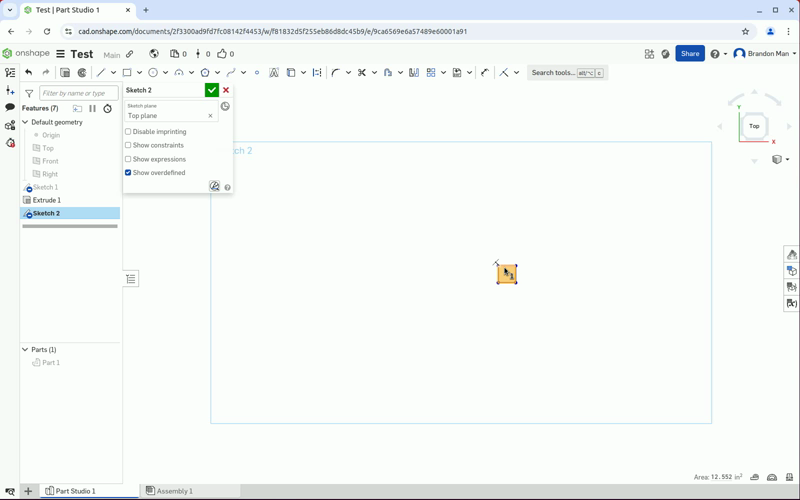
mouse_move(73, 352)
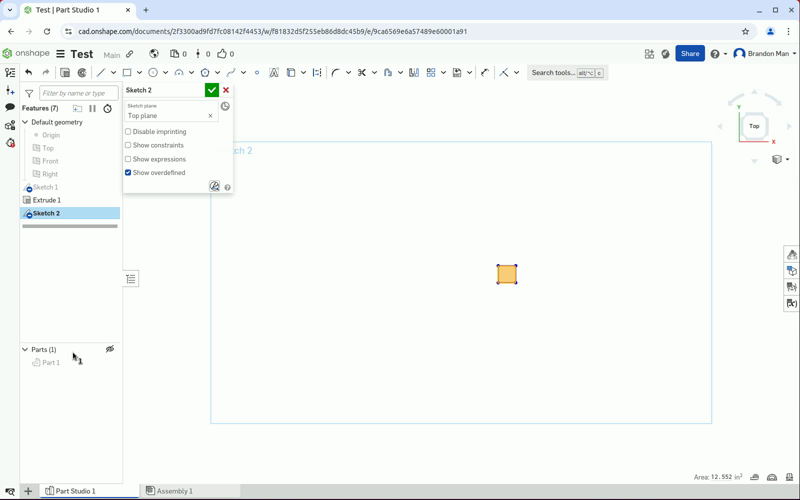
key(shift+y)
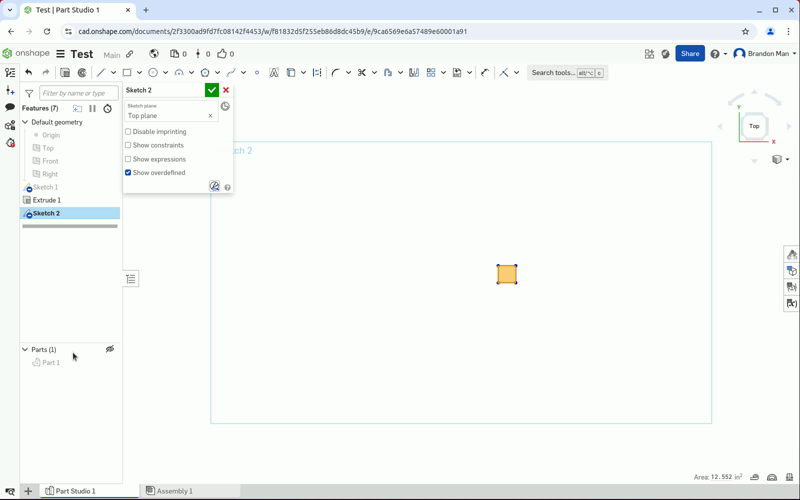
key(shift+e)
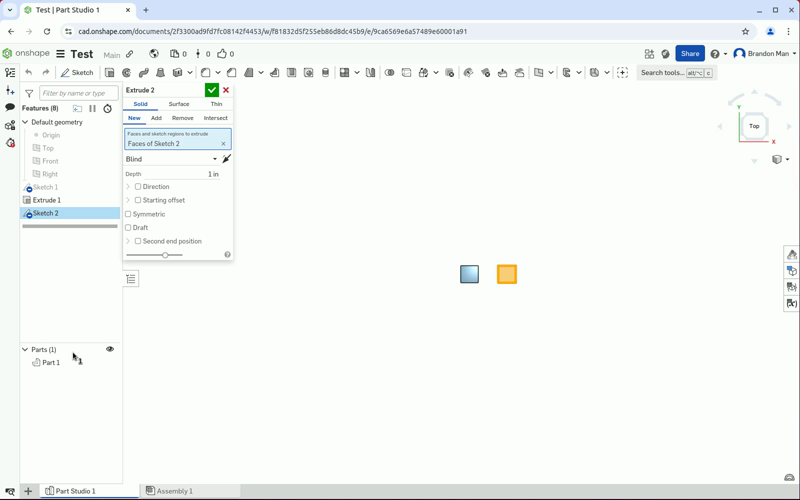
mouse_move(143, 106)
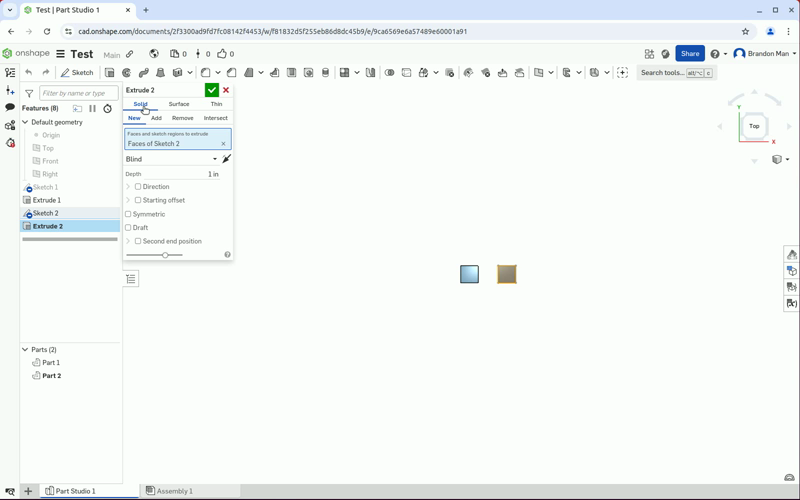
click(143, 106)
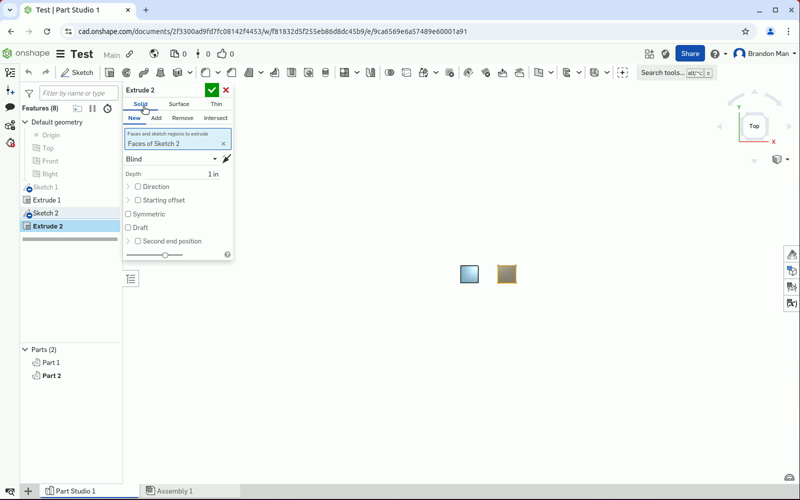
mouse_move(137, 120)
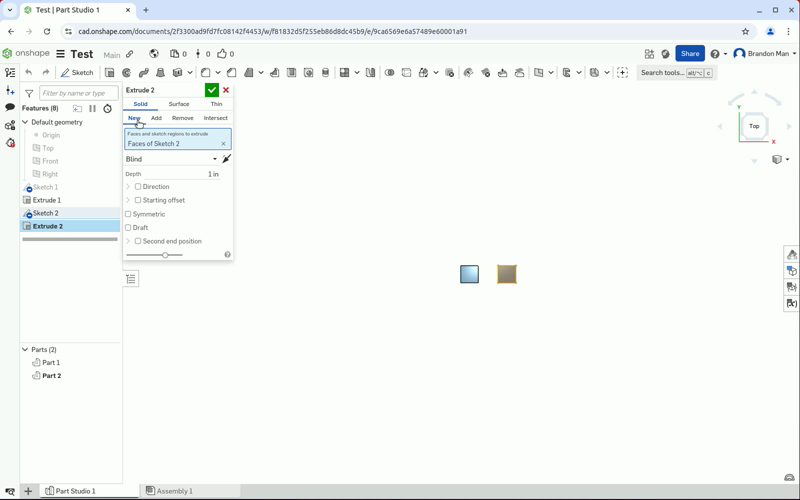
click(137, 120)
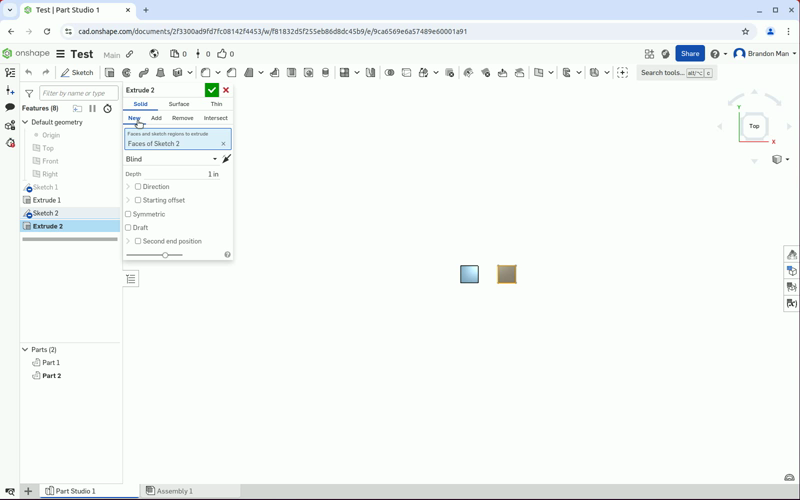
key(tab, 4)
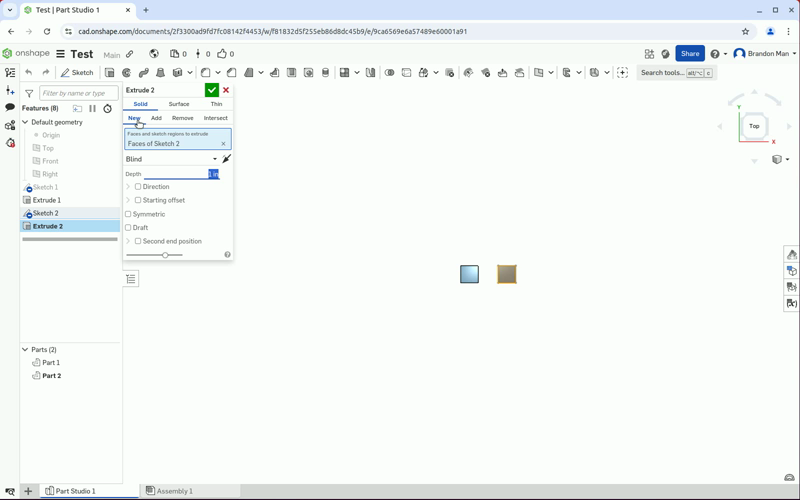
text(3.37)
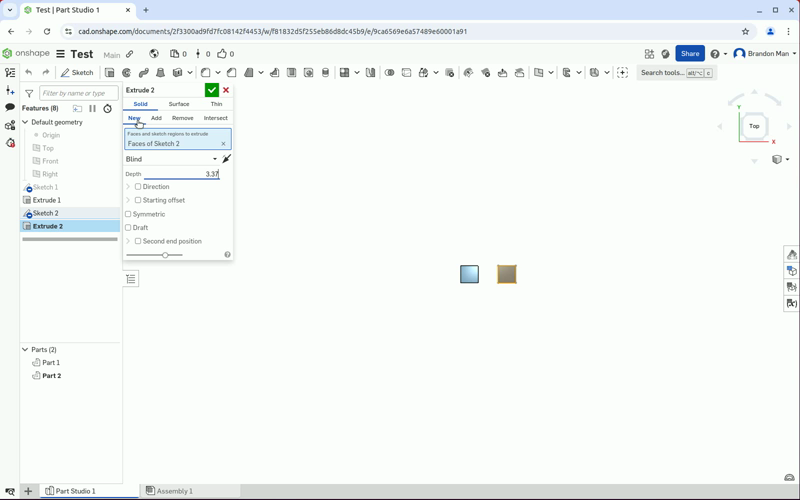
key(enter)
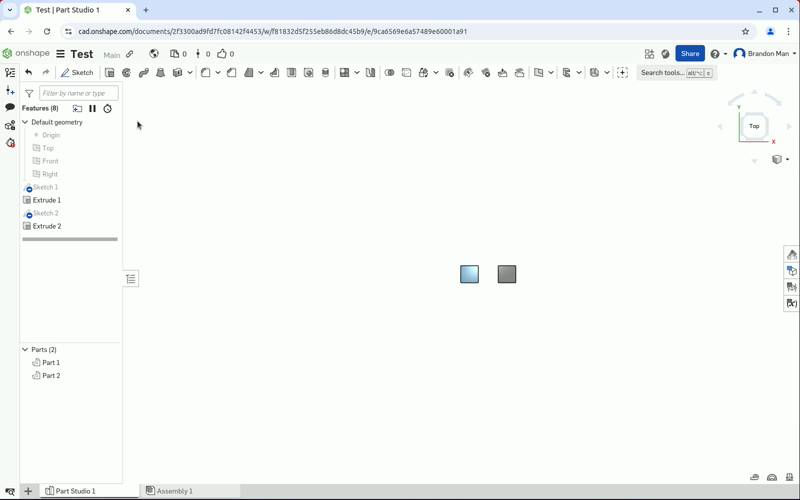
key(shift+h)
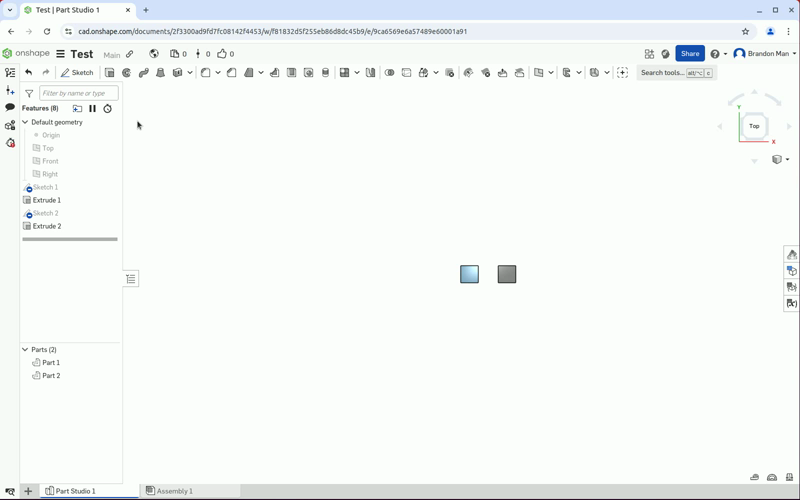
key(shift+h)
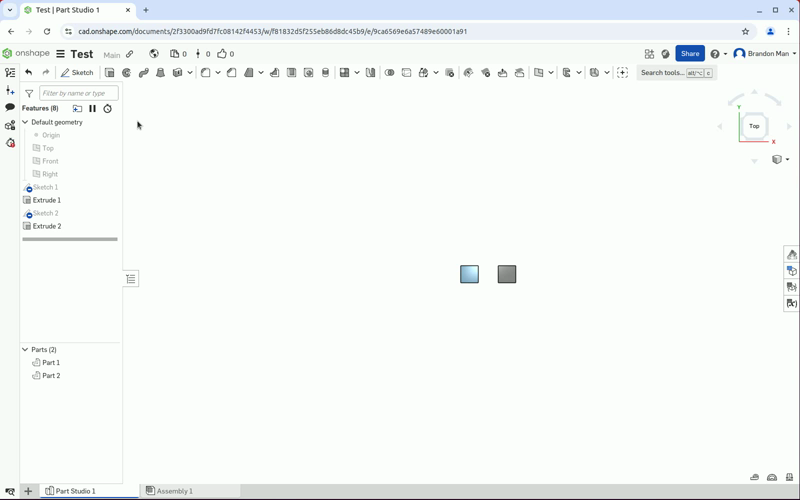
mouse_move(73, 189)
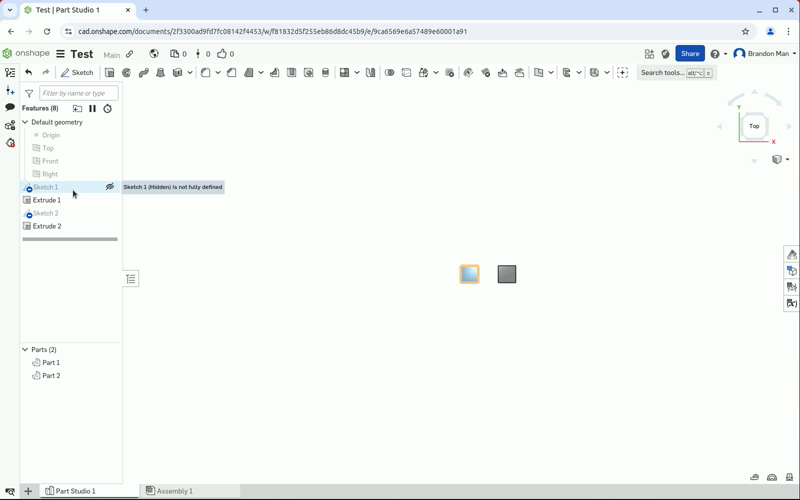
click(73, 189)
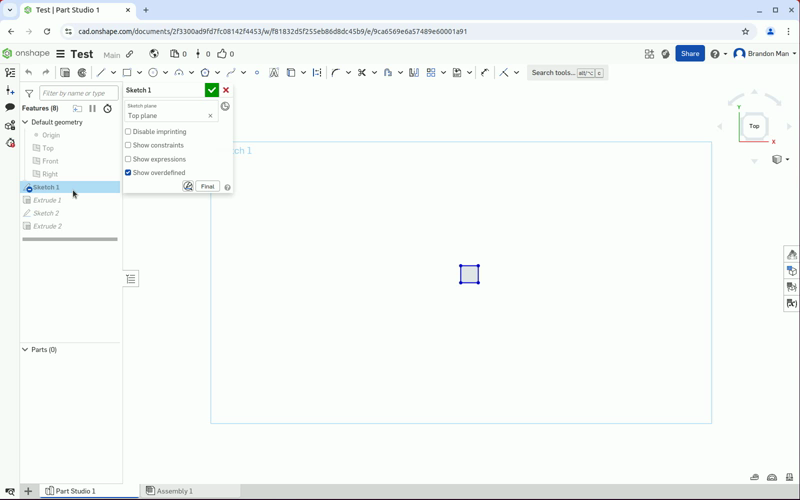
mouse_move(229, 92)
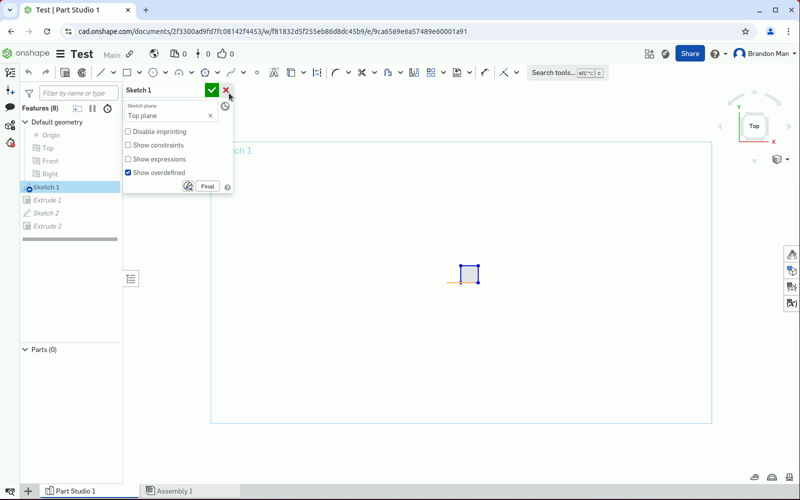
click(229, 92)
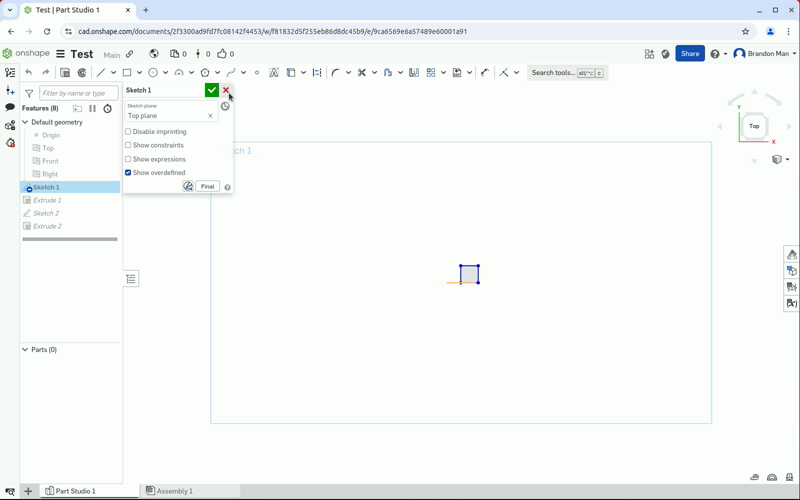
key(shift+s)
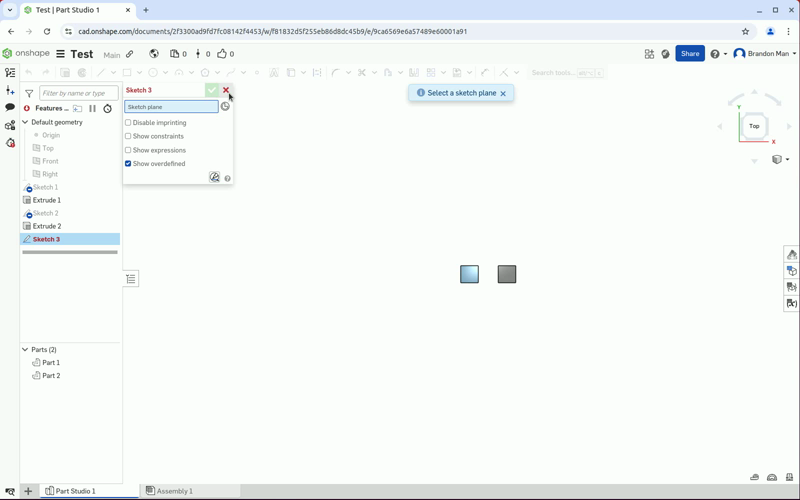
mouse_move(73, 150)
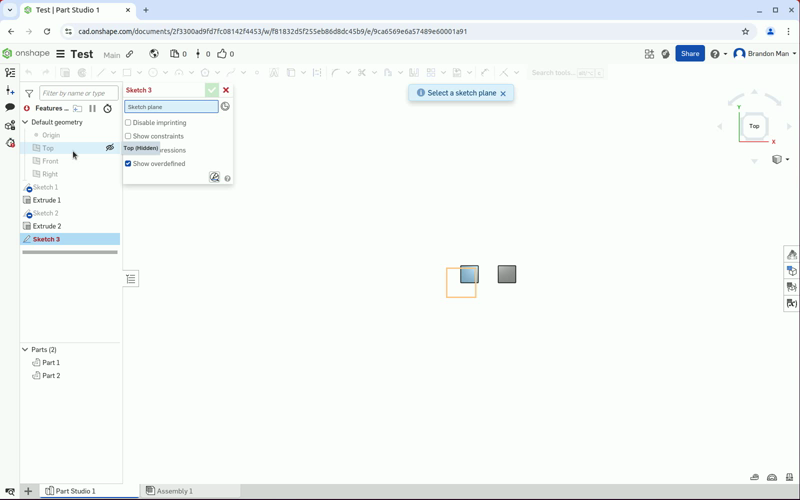
click(73, 150)
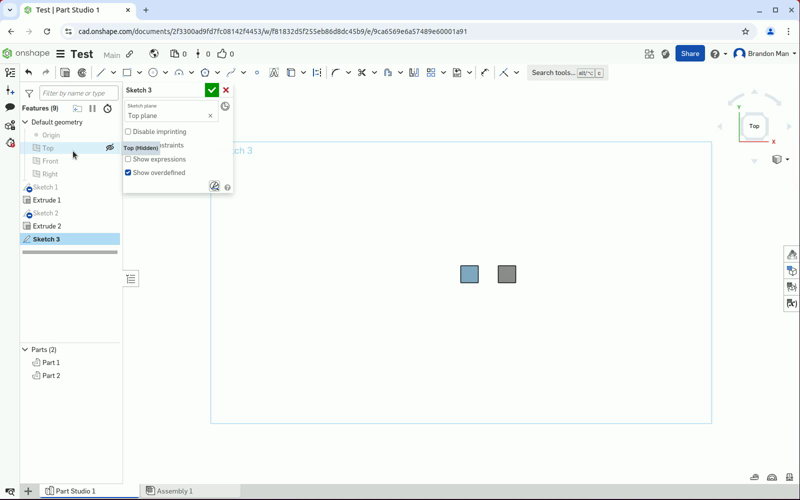
mouse_move(73, 352)
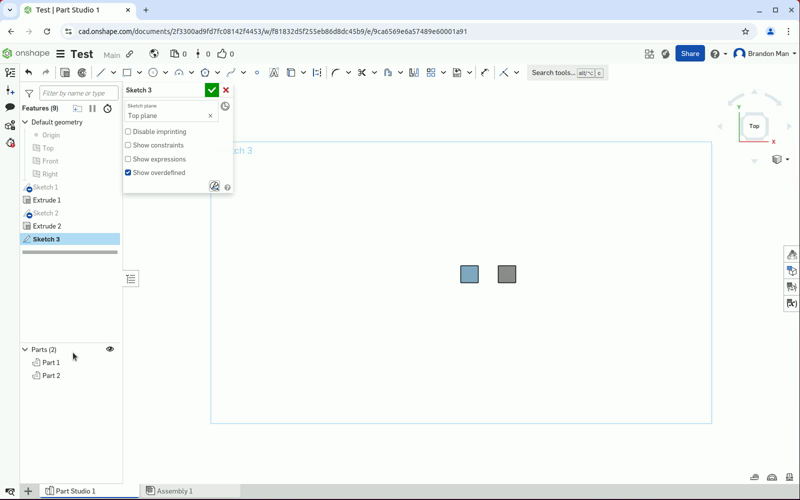
key(y)
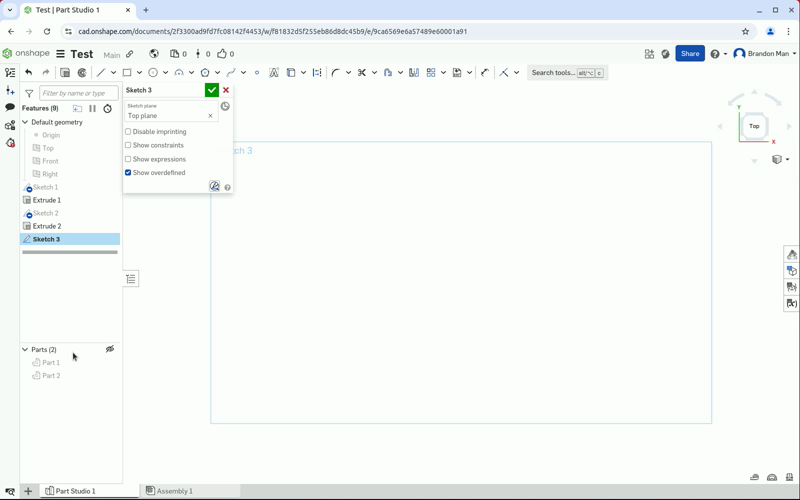
key(l)
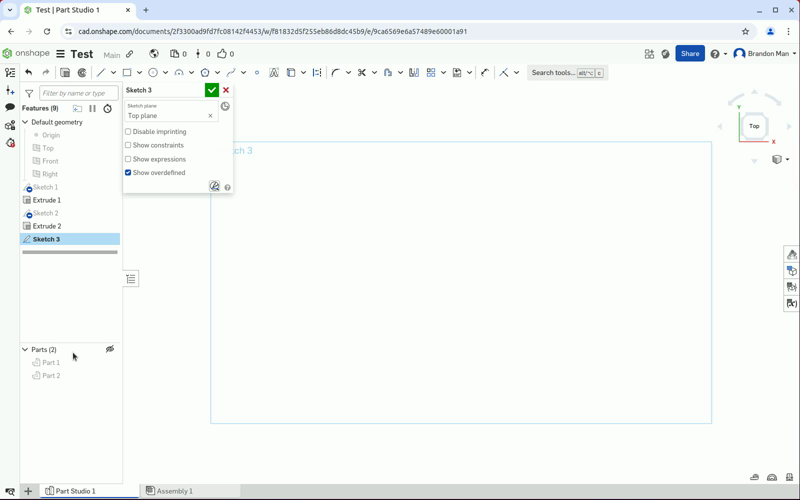
key_down(shift)
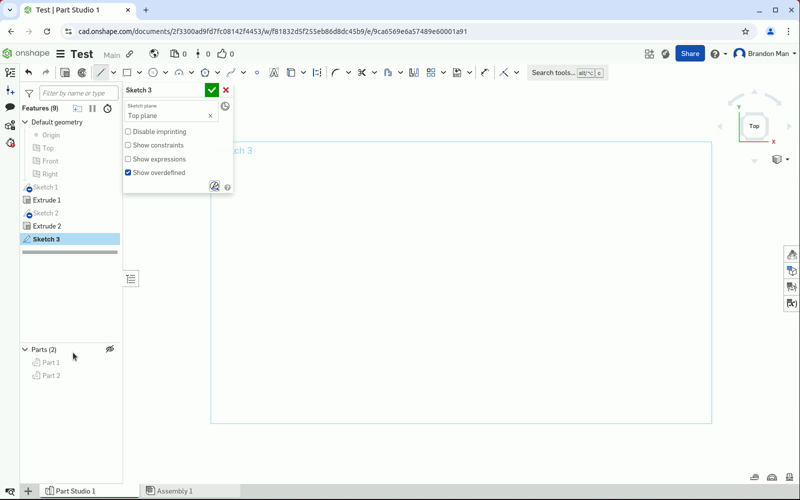
mouse_move(556, 282)
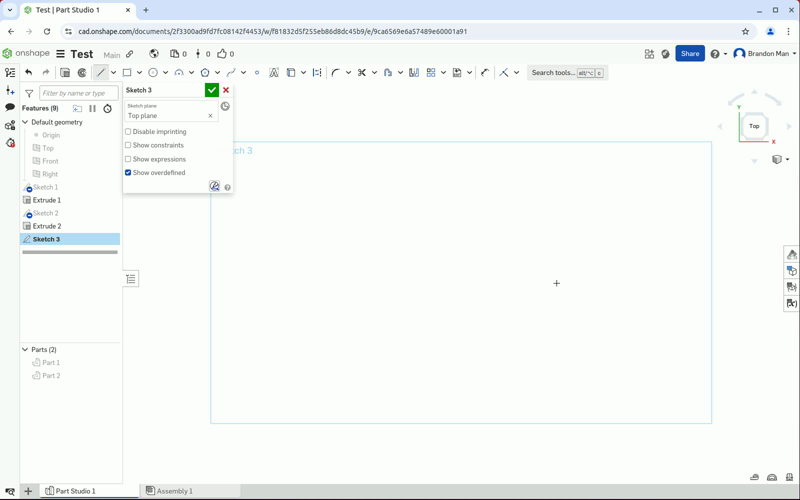
click(556, 282)
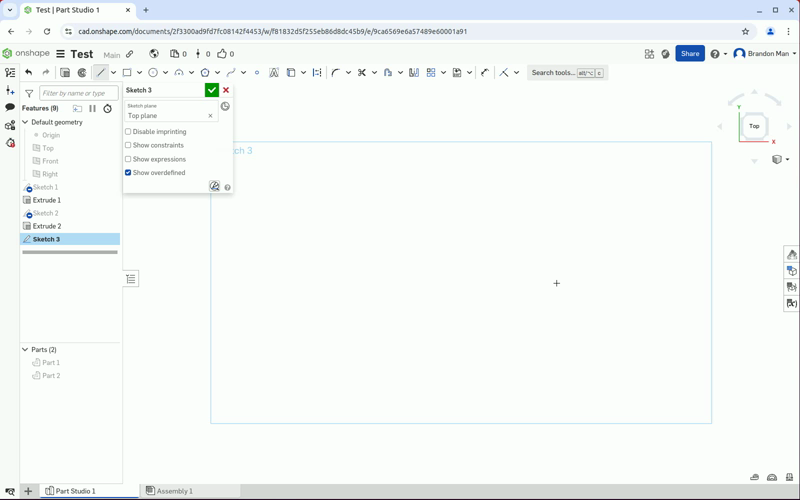
key_up(shift)
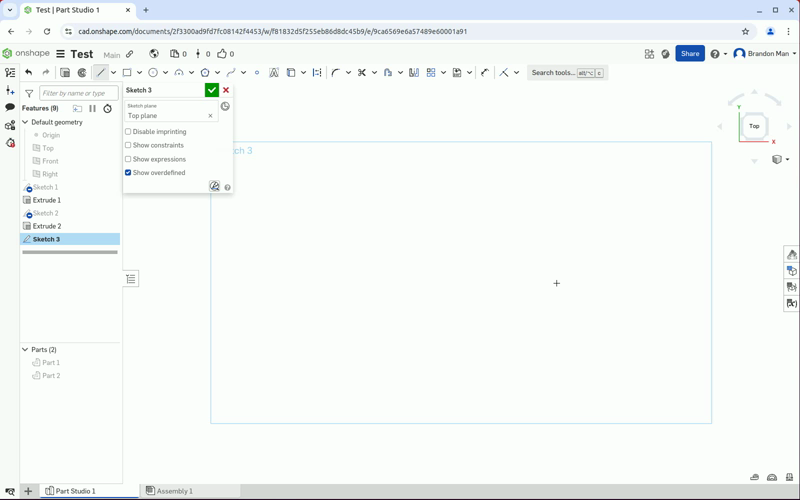
key_down(shift)
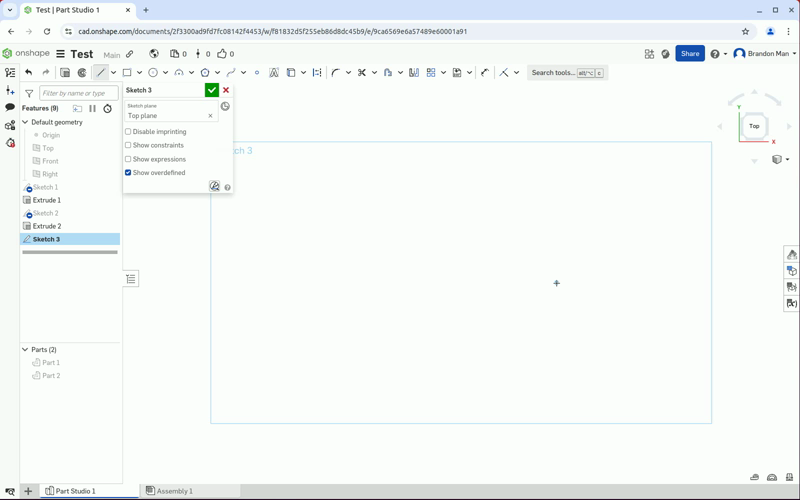
mouse_move(586, 282)
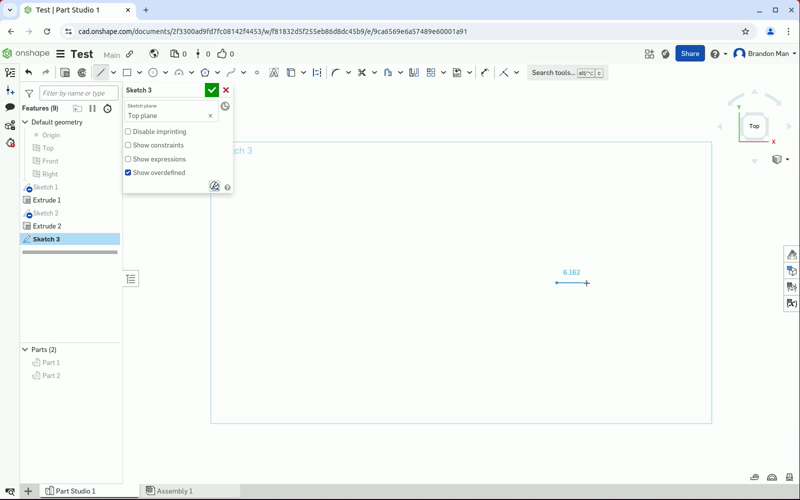
mouse_move(574, 282)
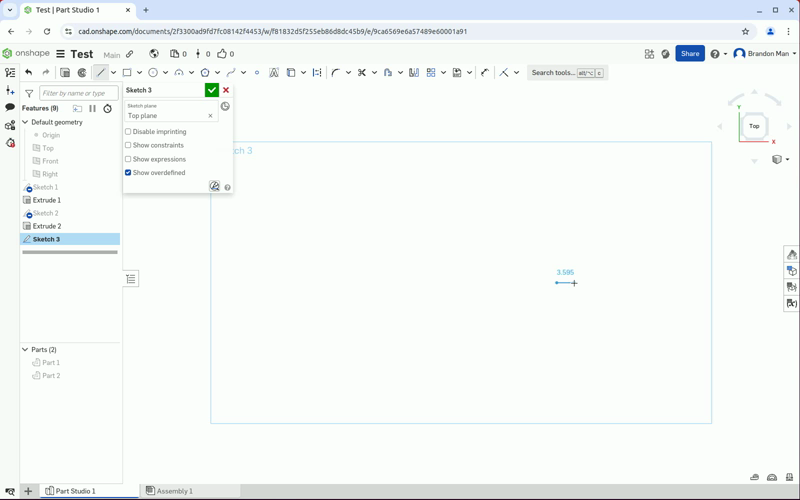
click(574, 282)
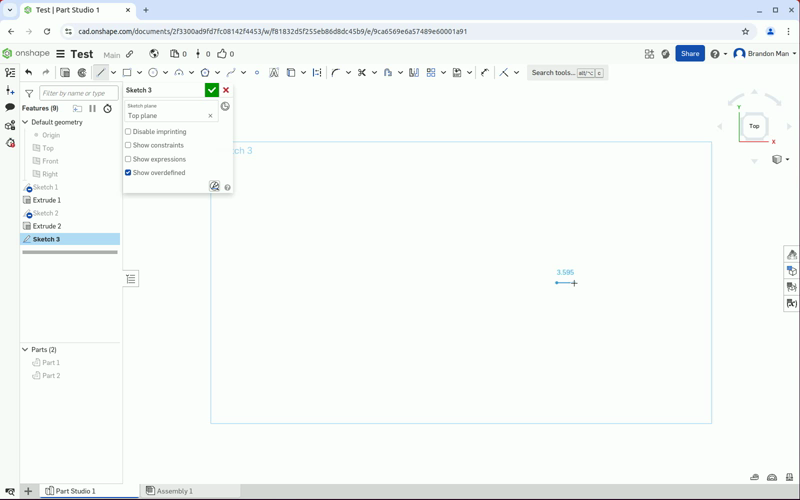
key_up(shift)
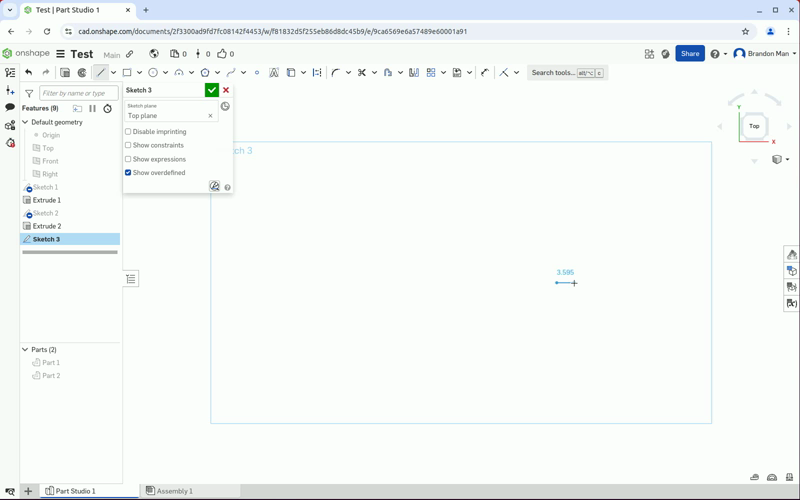
key_down(shift)
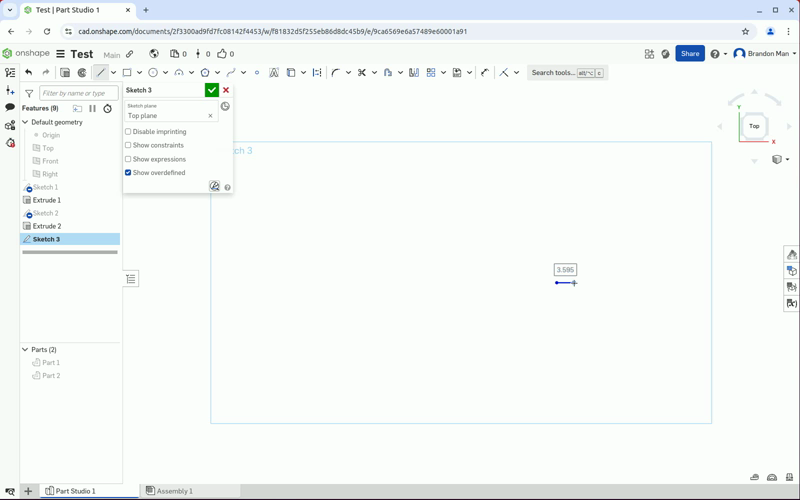
mouse_move(589, 282)
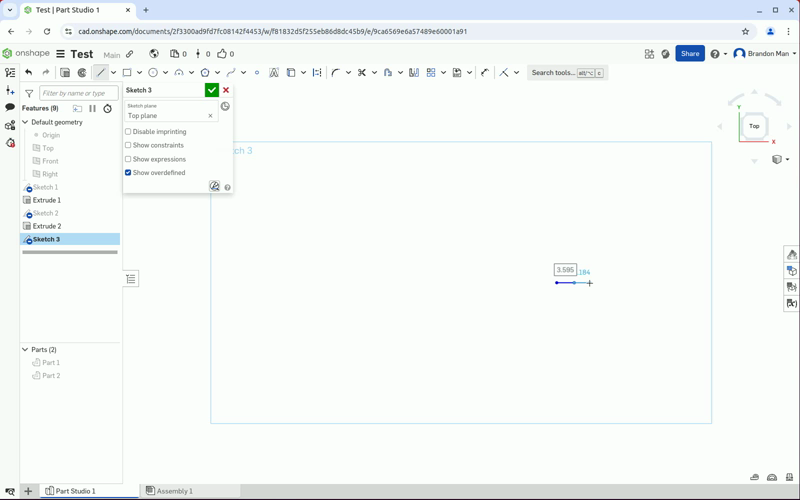
mouse_move(574, 265)
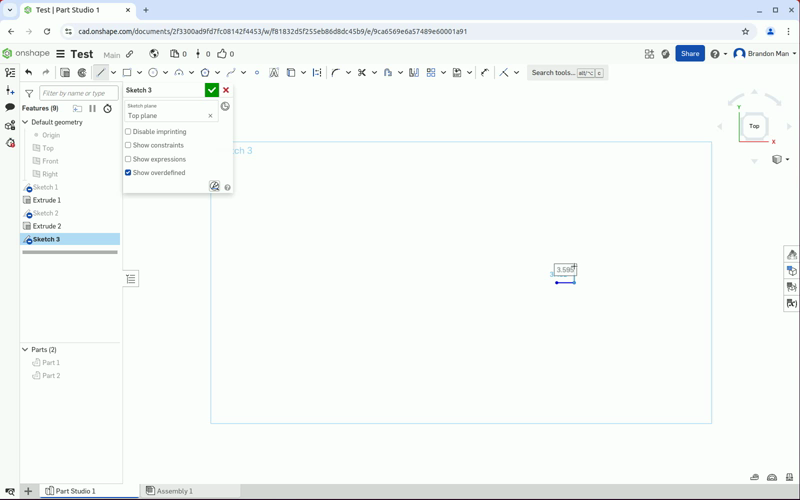
click(574, 265)
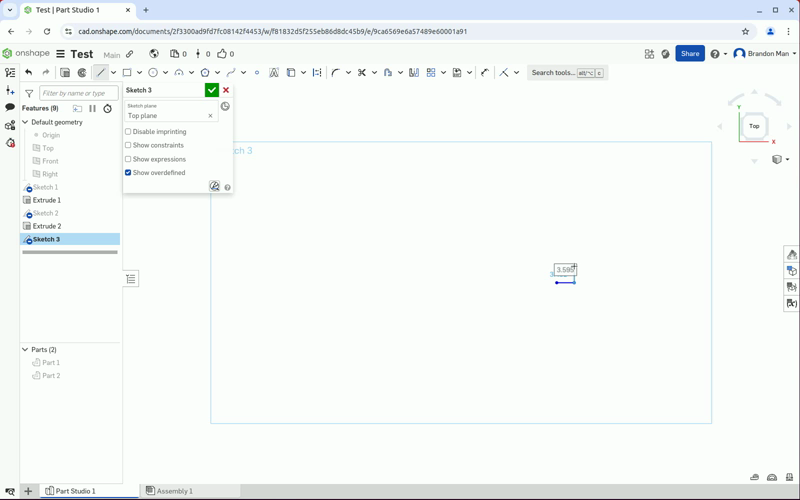
key_up(shift)
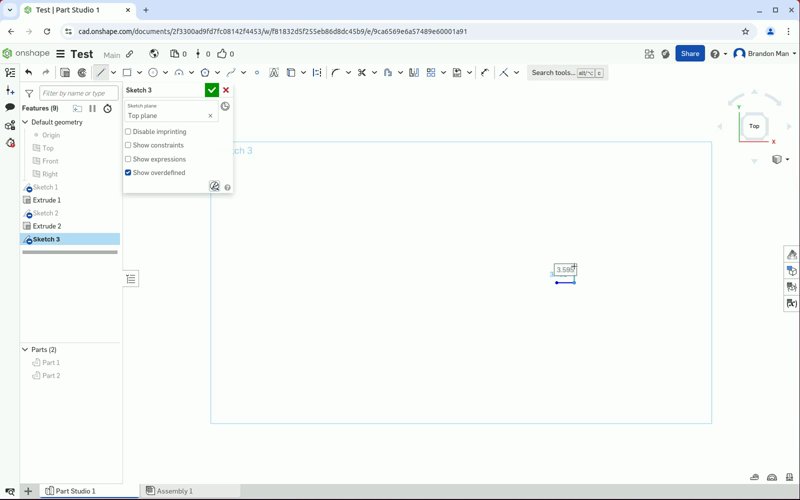
key_down(shift)
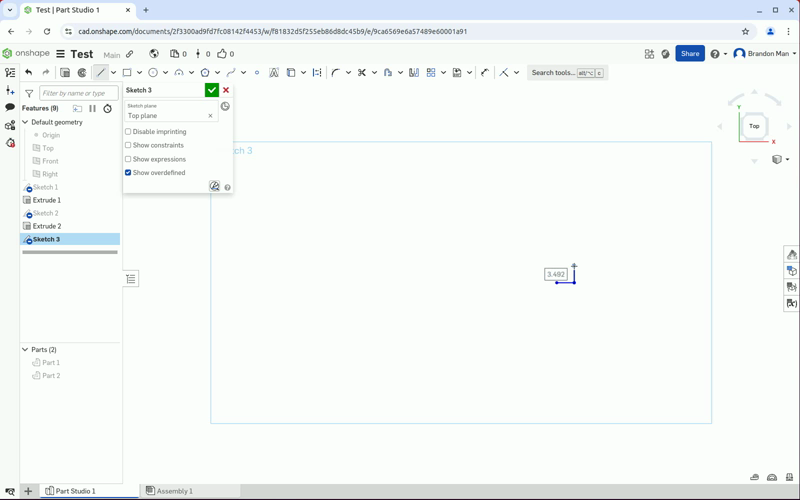
mouse_move(589, 265)
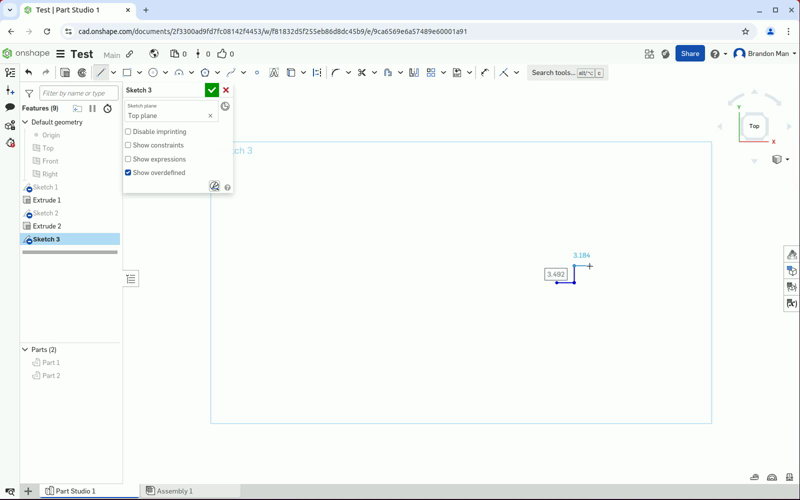
mouse_move(556, 265)
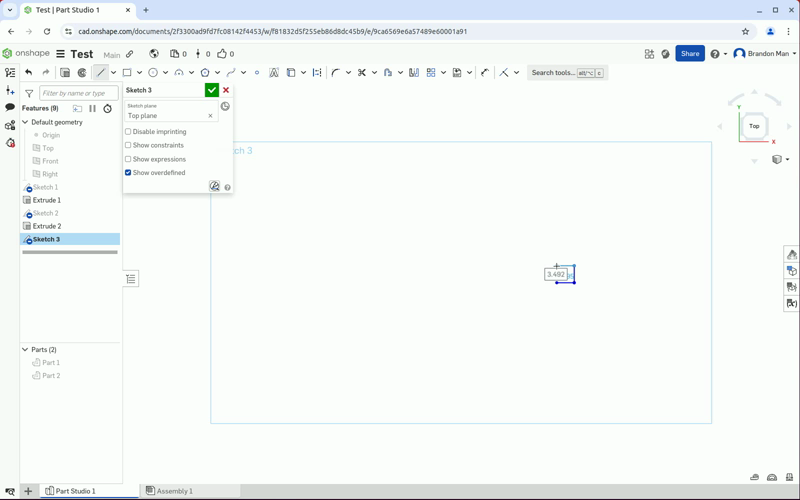
click(556, 265)
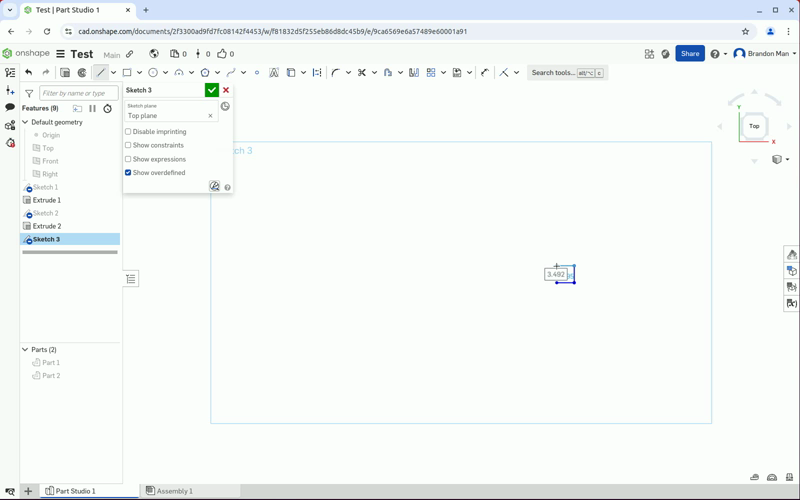
key_up(shift)
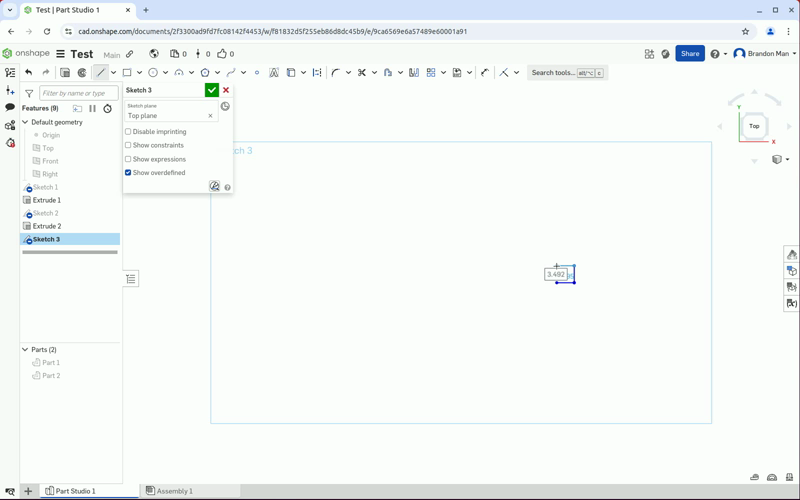
mouse_move(586, 265)
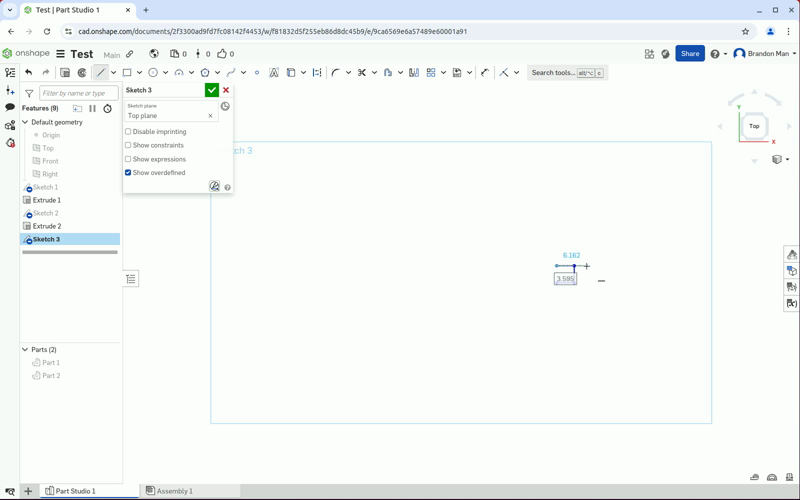
key_down(shift)
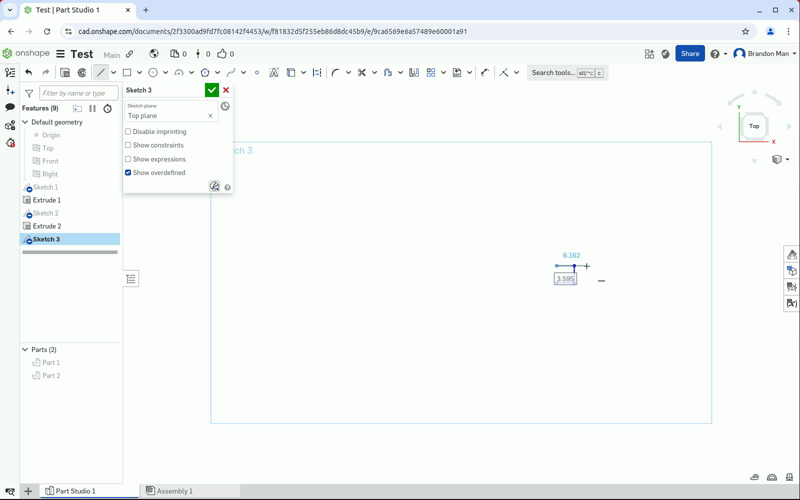
mouse_move(556, 282)
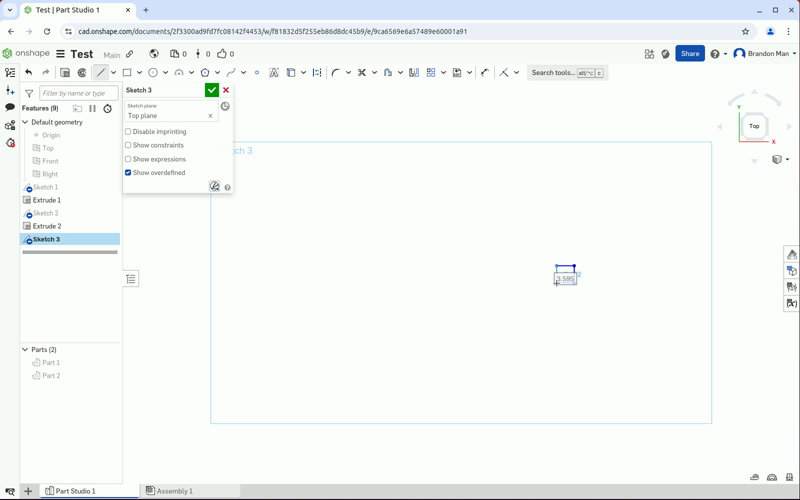
key_up(shift)
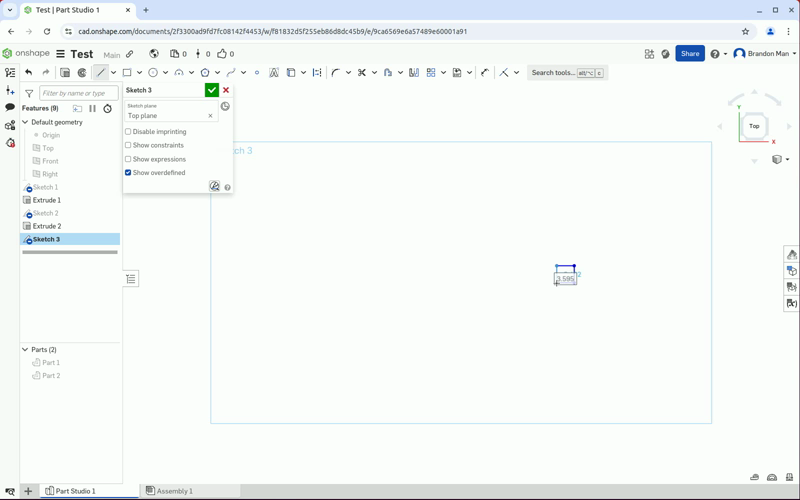
click(556, 282)
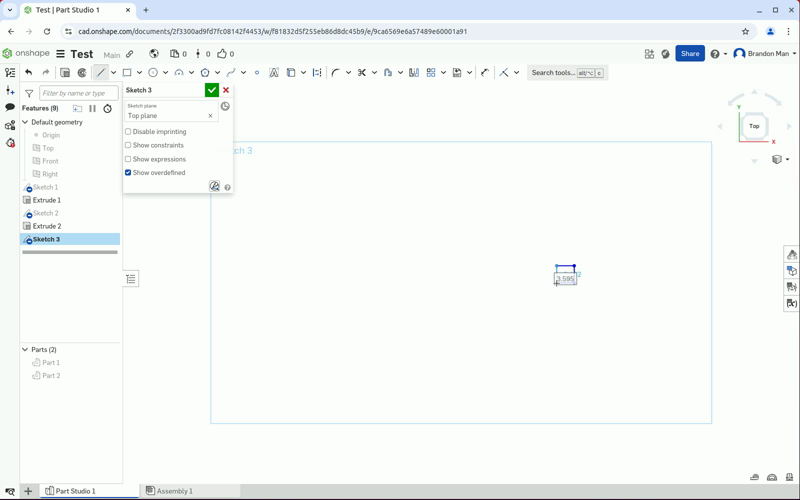
key(esc)
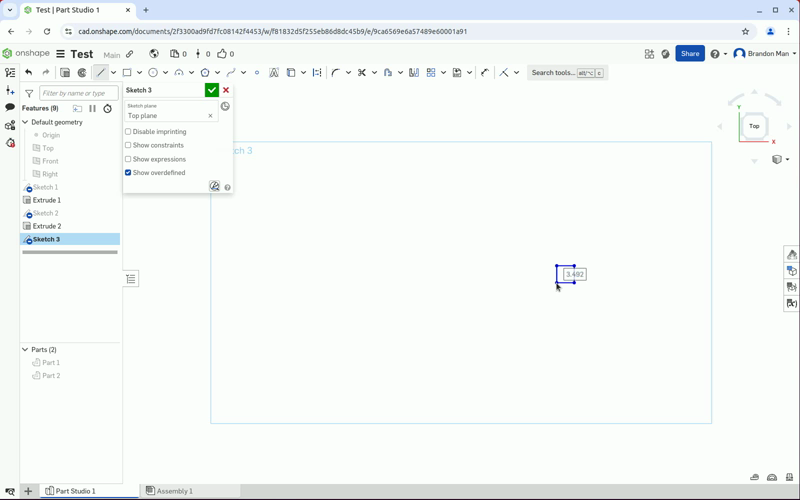
mouse_move(563, 269)
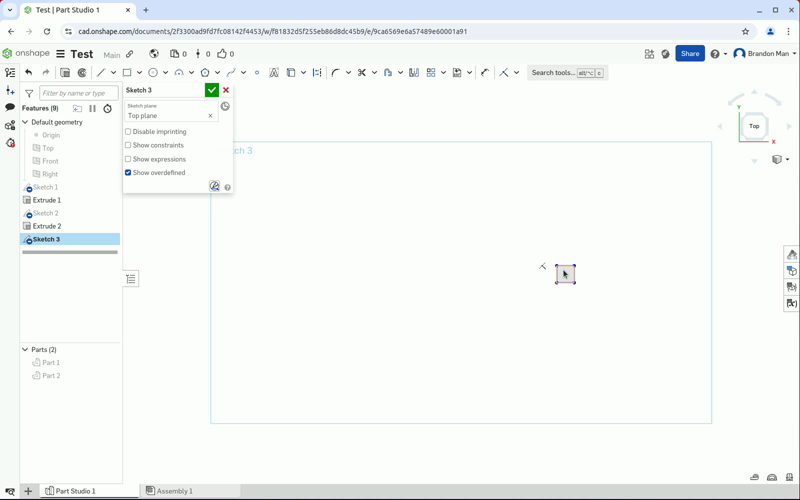
scroll(6)
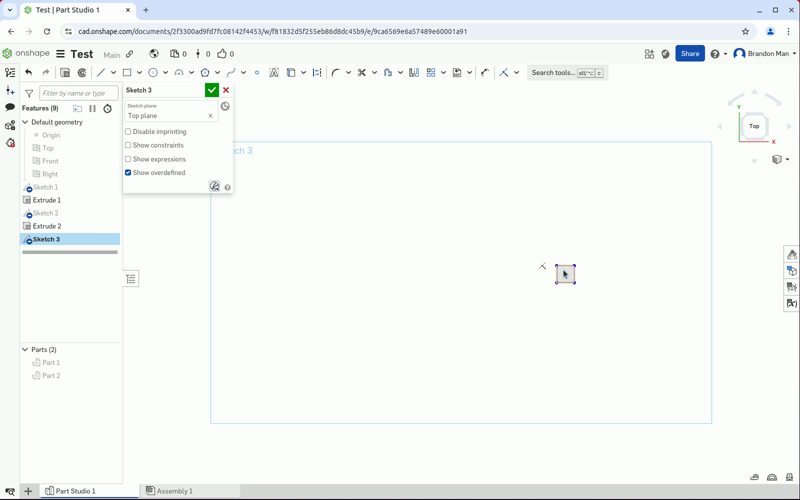
scroll(6)
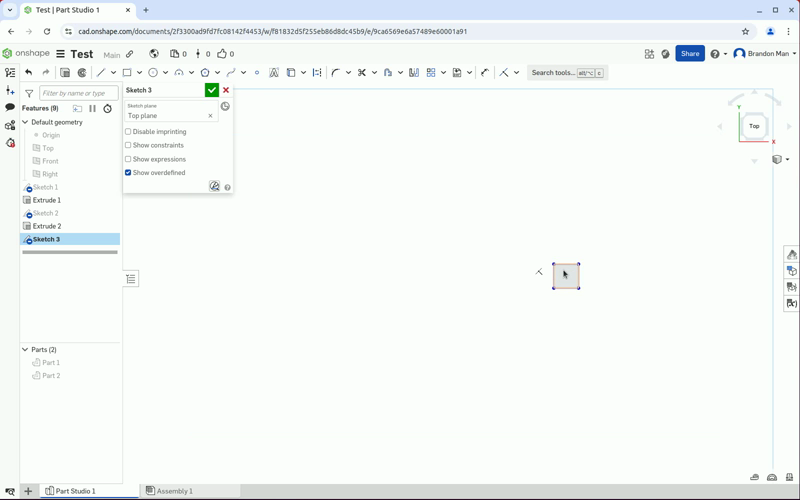
scroll(6)
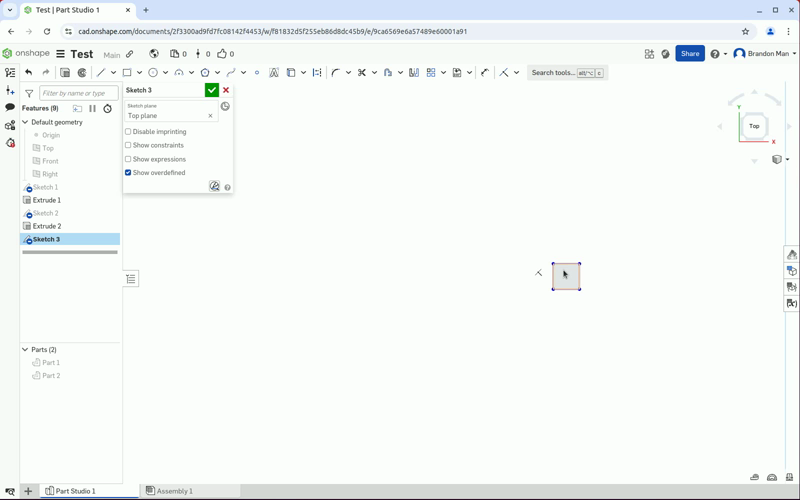
scroll(6)
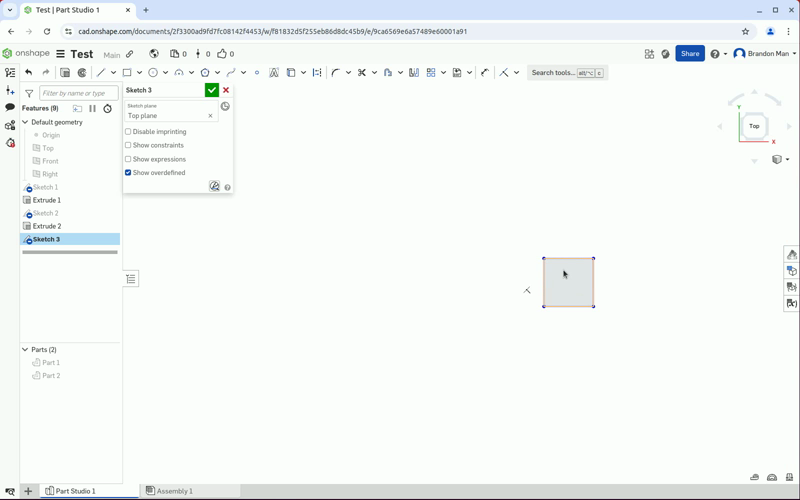
scroll(6)
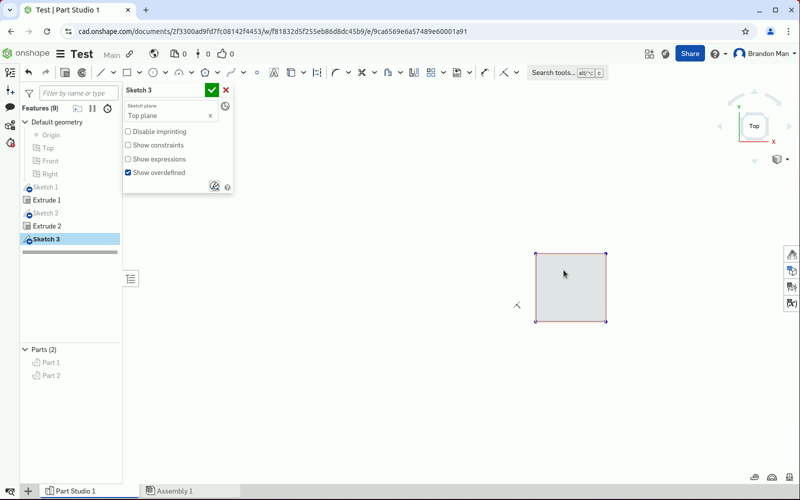
scroll(6)
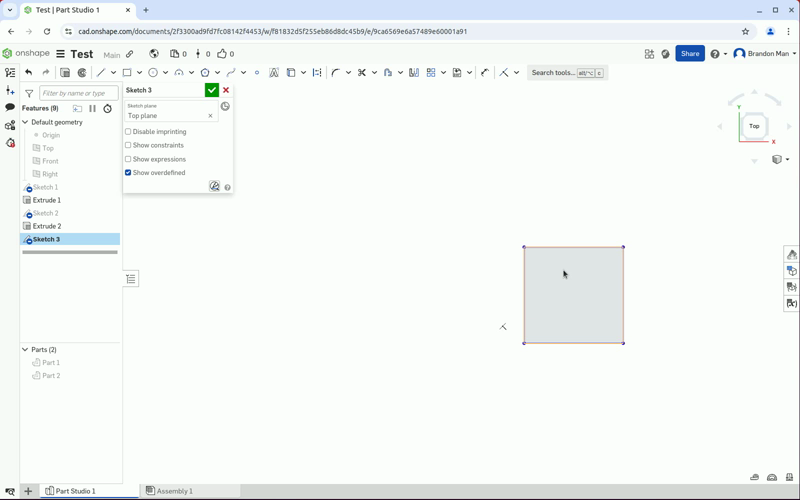
scroll(6)
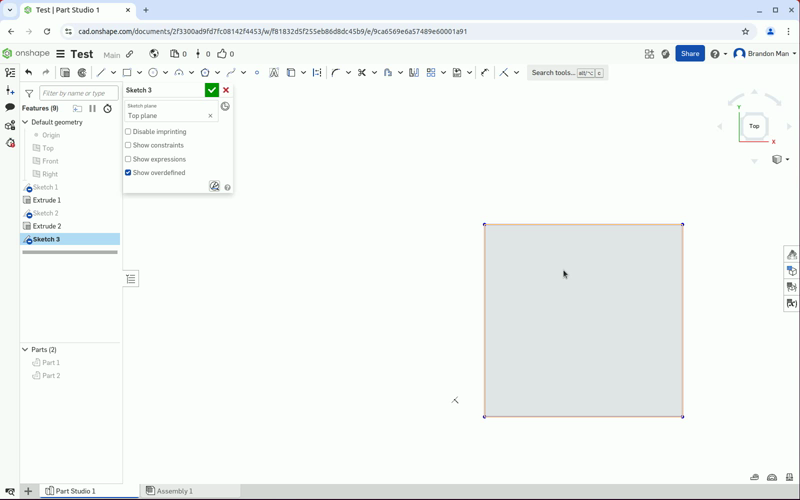
click(563, 269)
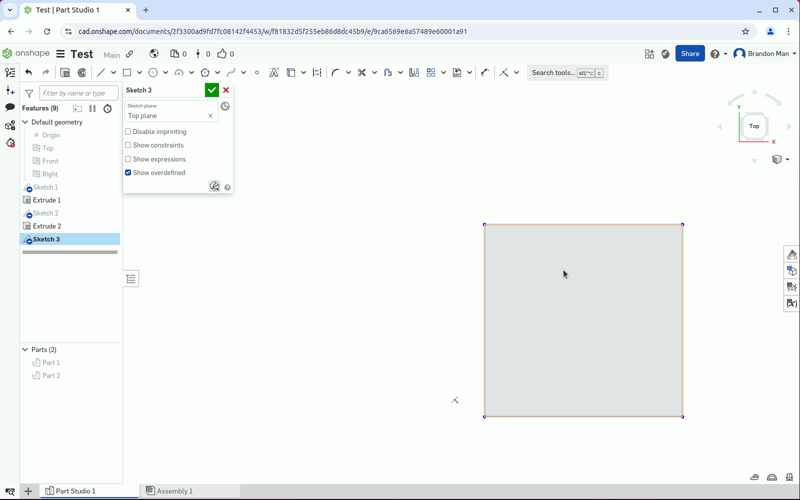
scroll(-6)
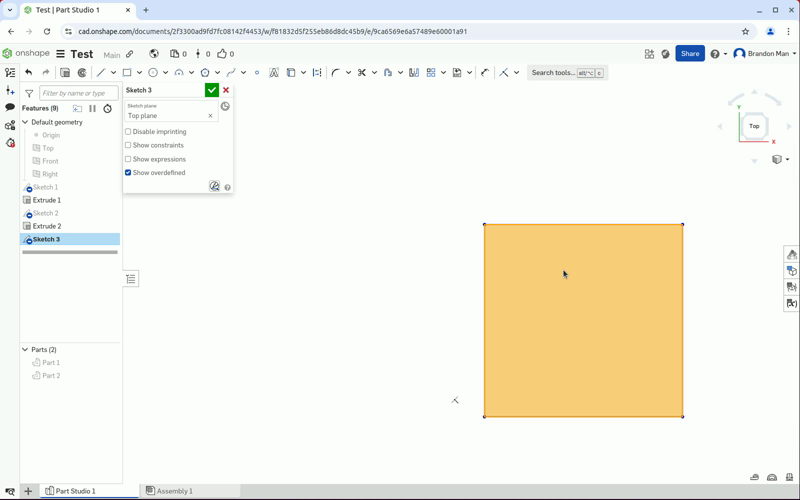
scroll(-6)
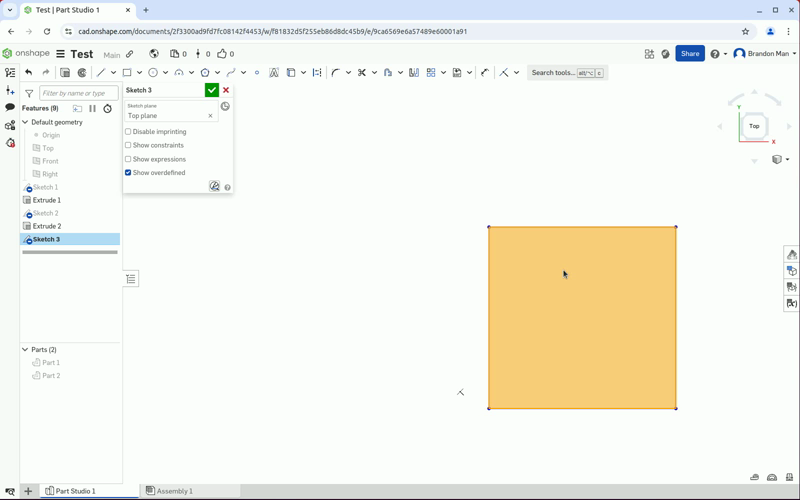
scroll(-6)
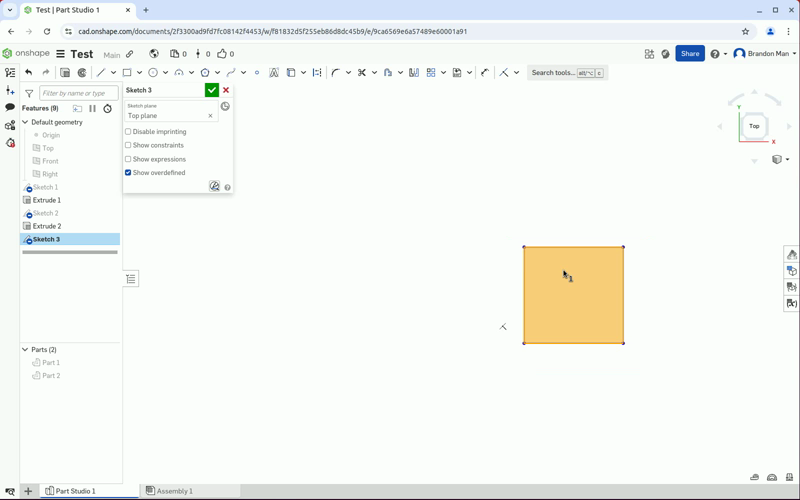
scroll(-6)
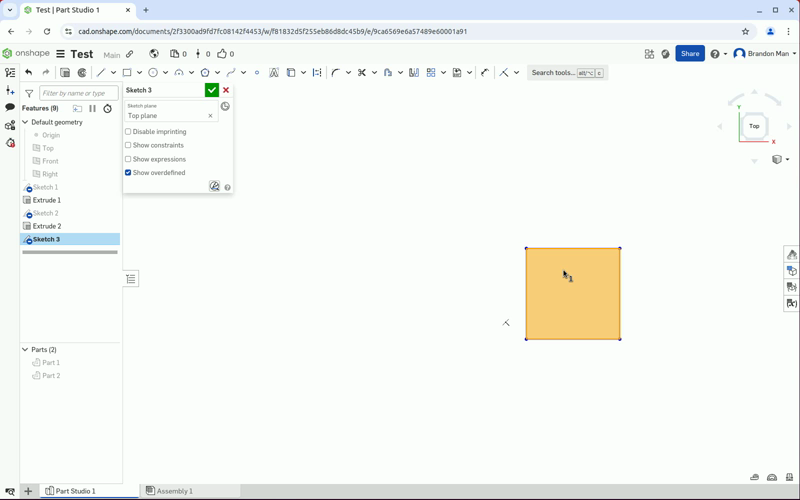
scroll(-6)
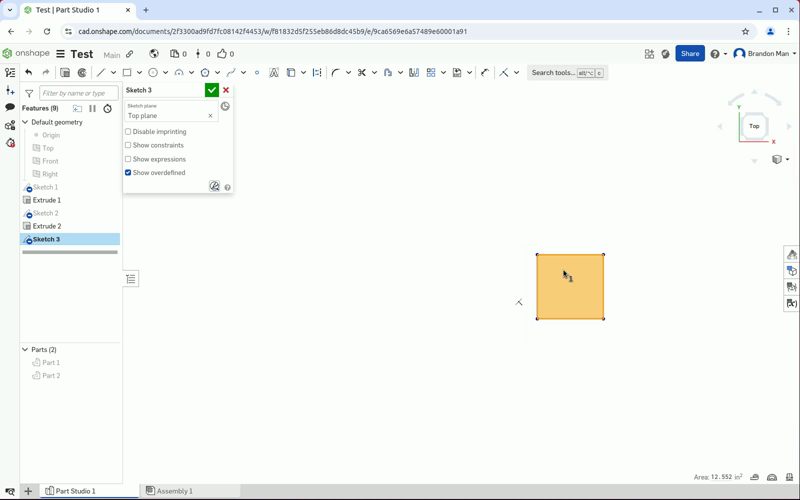
scroll(-6)
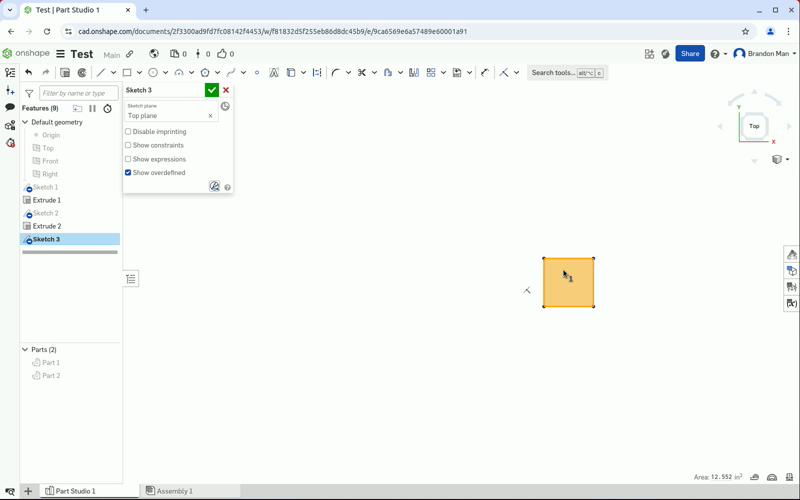
scroll(-6)
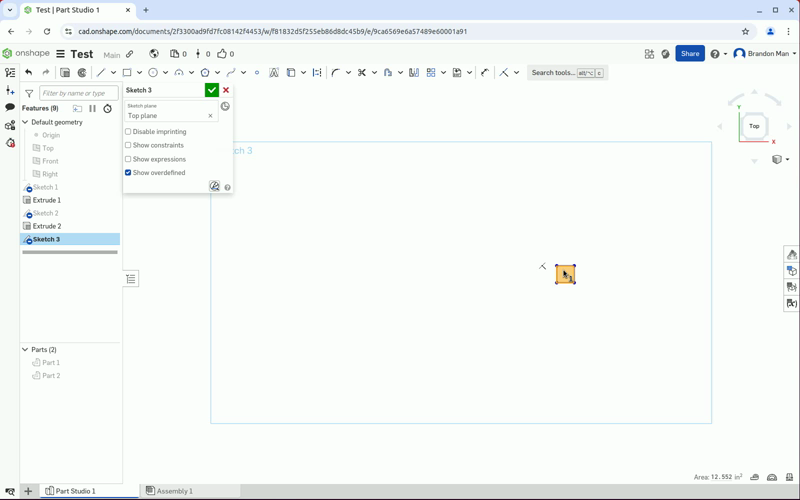
mouse_move(73, 352)
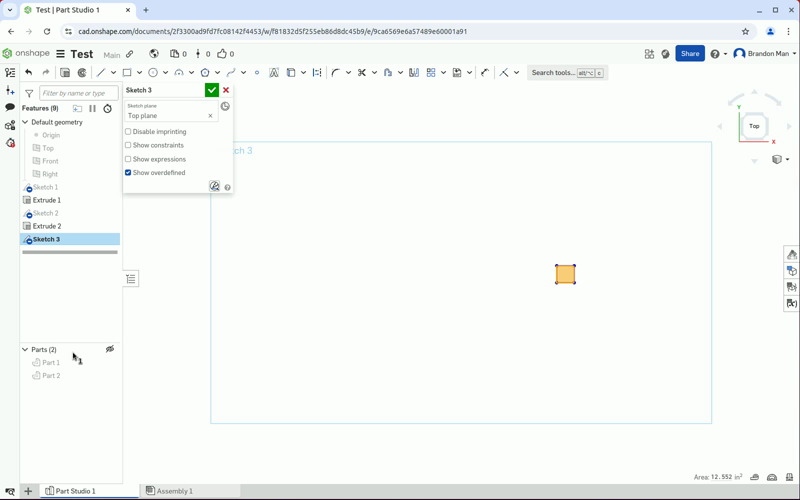
key(shift+y)
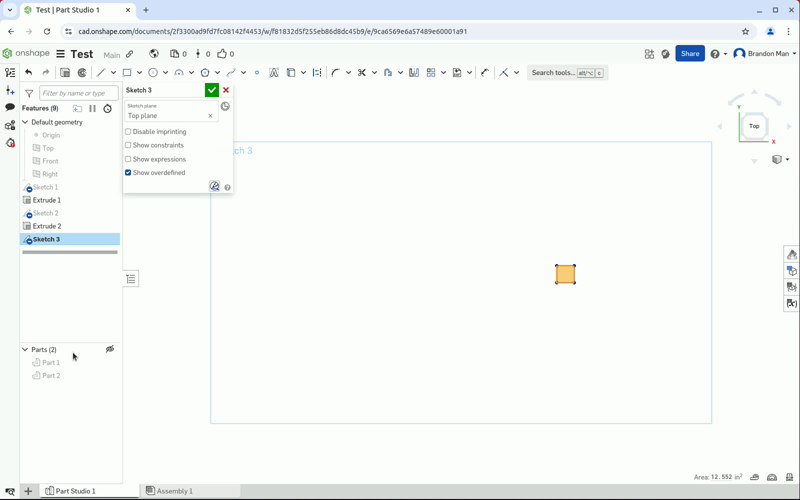
key(shift+e)
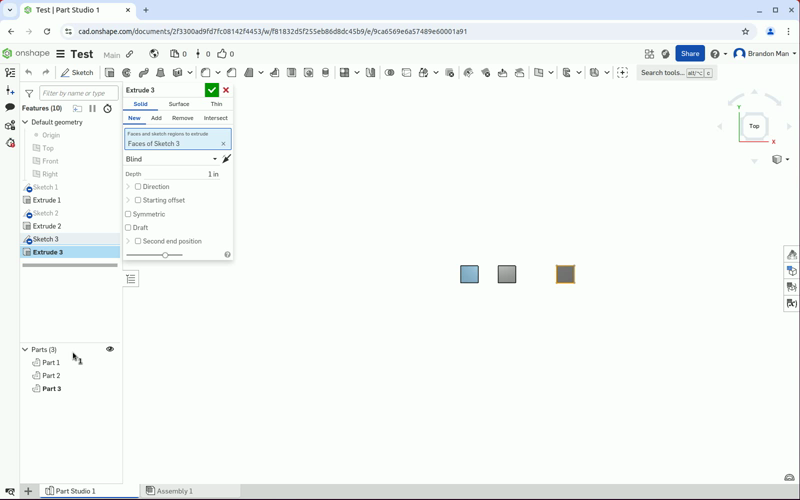
mouse_move(143, 106)
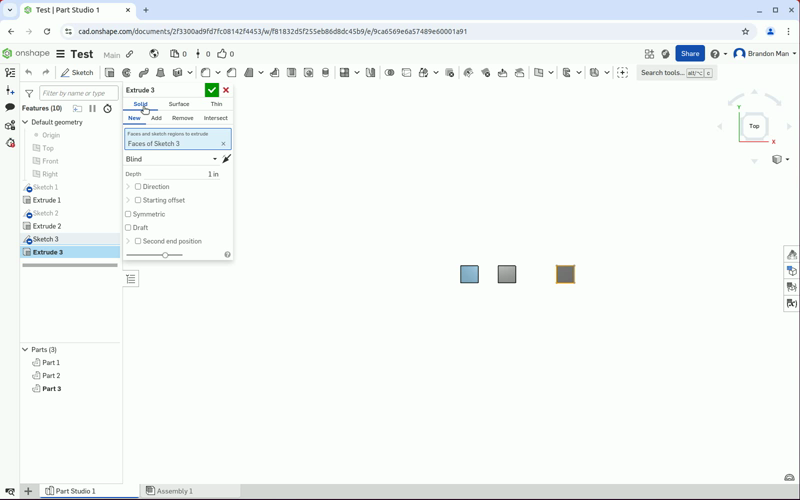
click(143, 106)
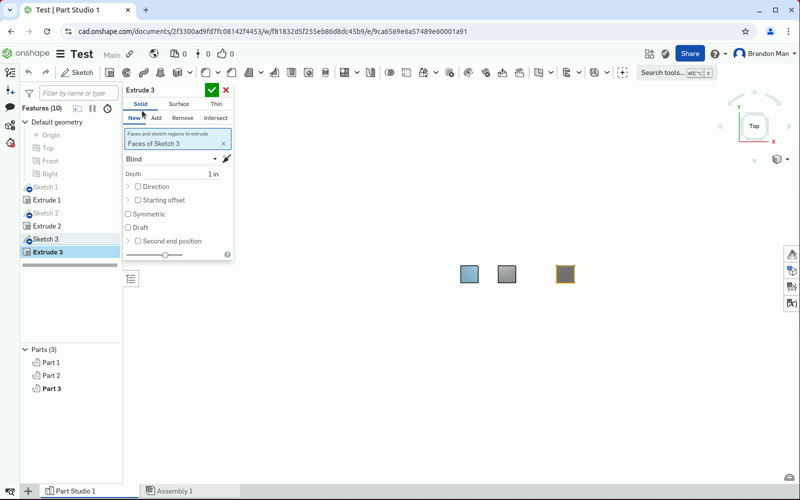
mouse_move(137, 120)
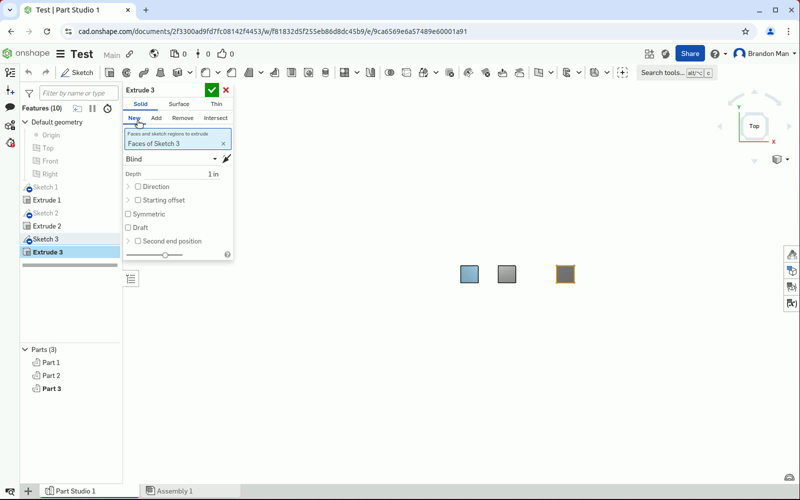
click(137, 120)
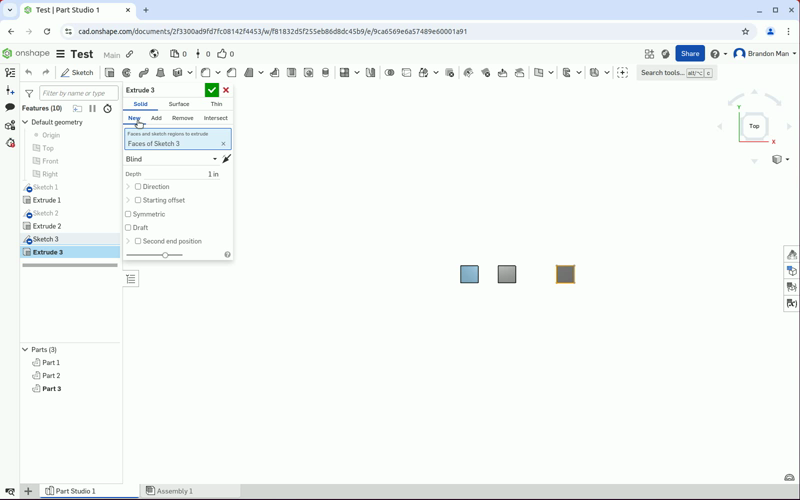
key(tab, 4)
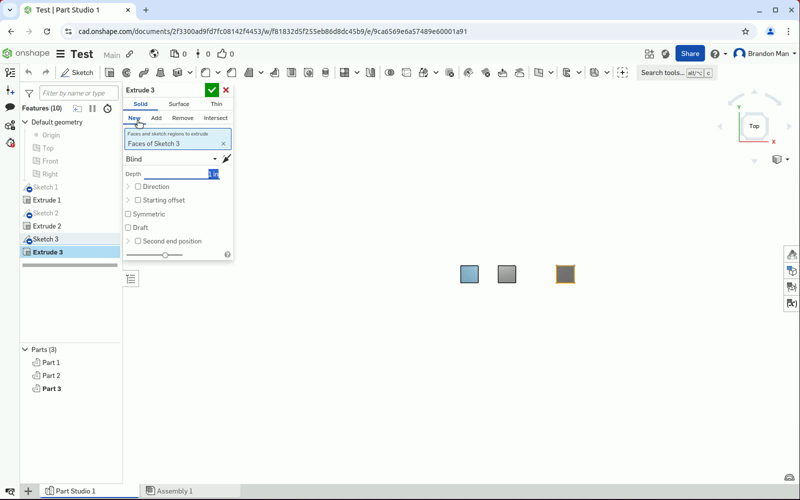
text(3.37)
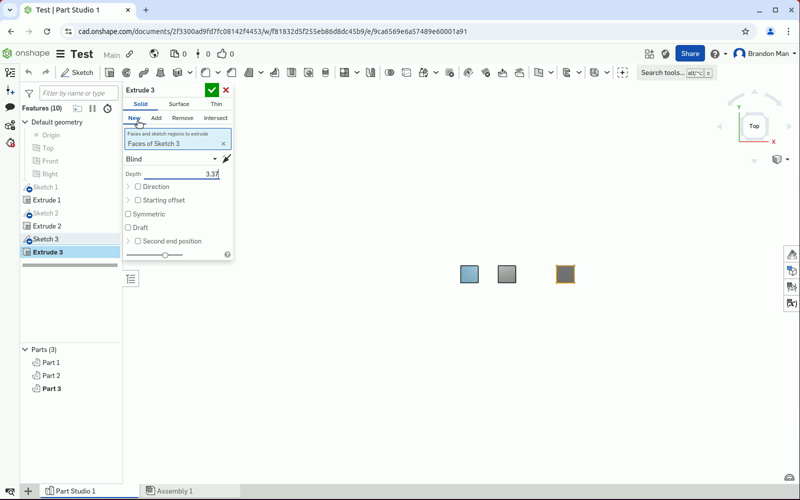
key(enter)
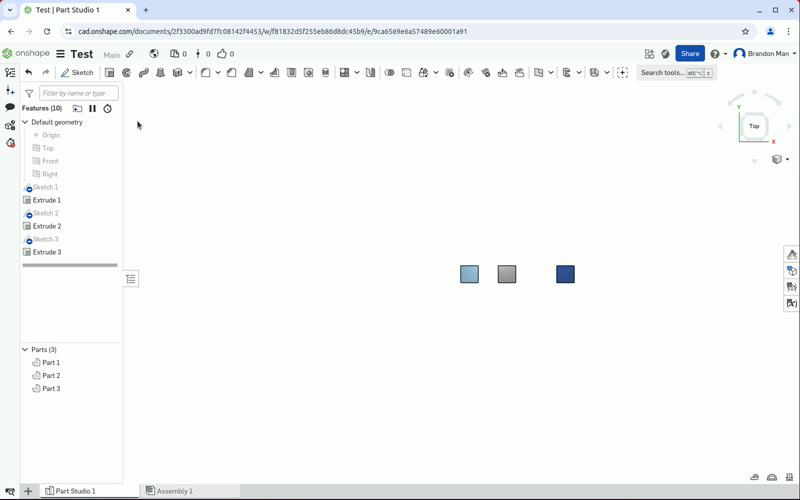
key(shift+h)
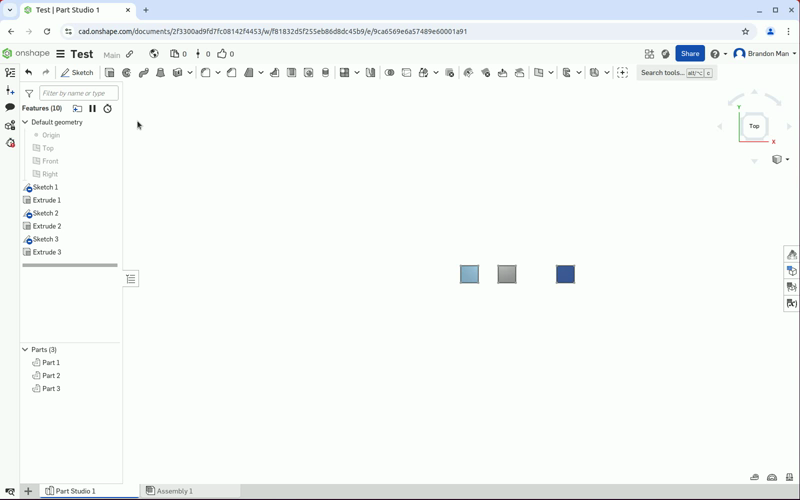
key(shift+h)
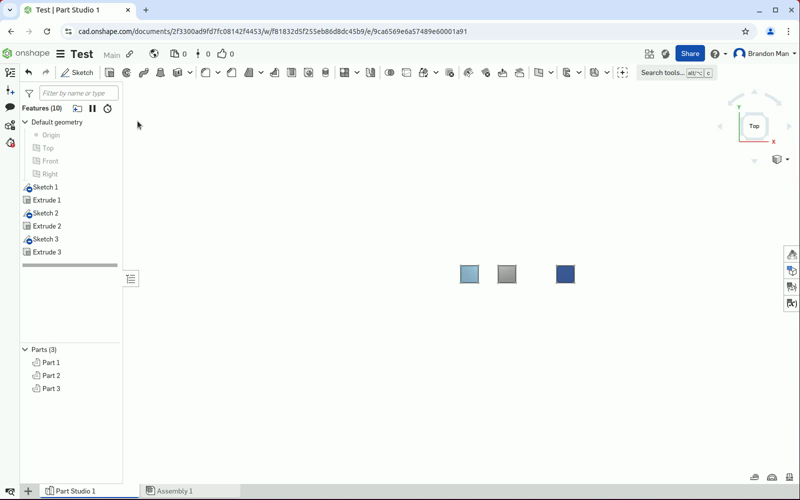
key(shift+7)
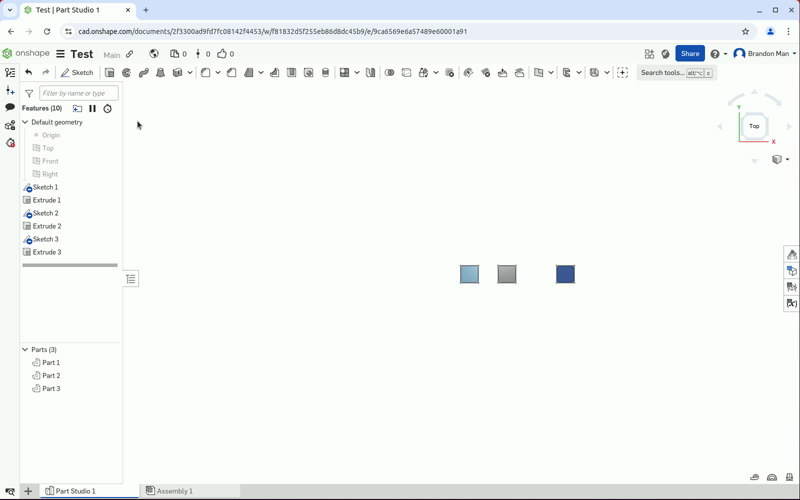
key(up, 3)
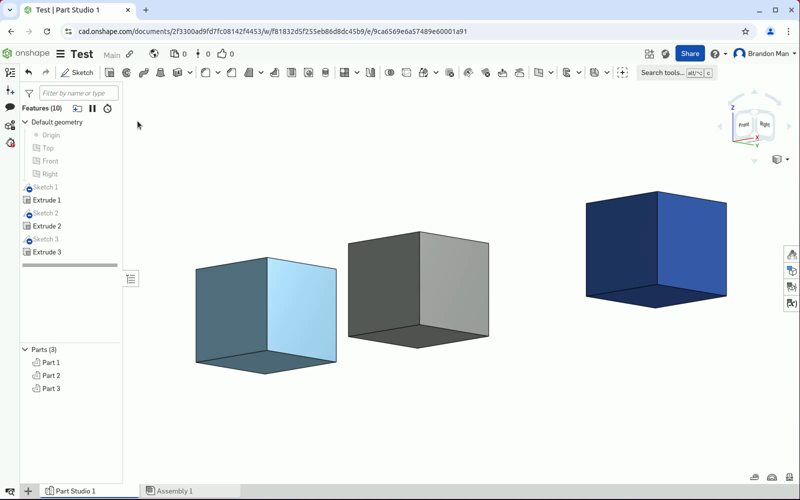
key(left, 3)
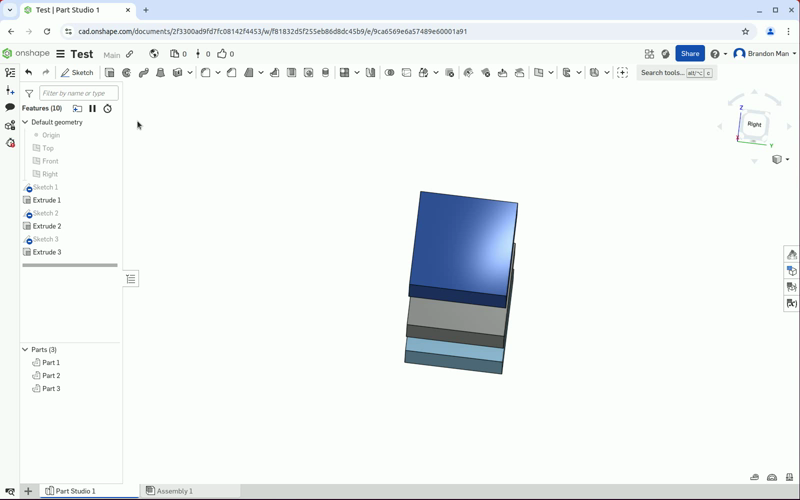
key(right, 3)
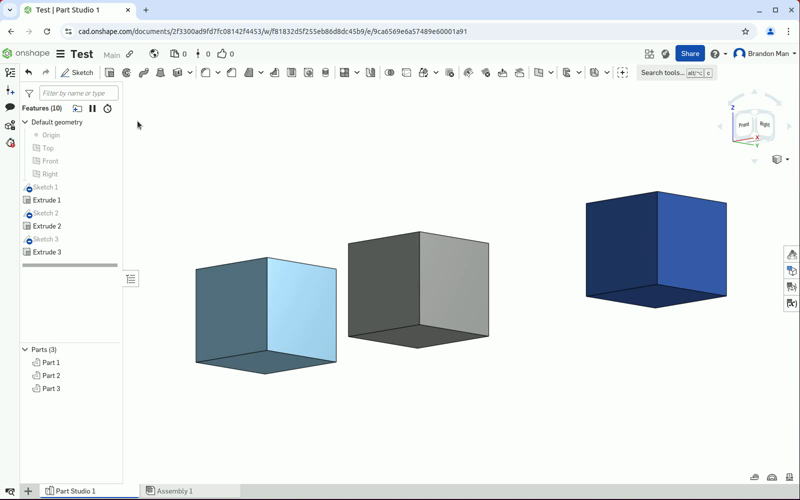
key(down, 3)
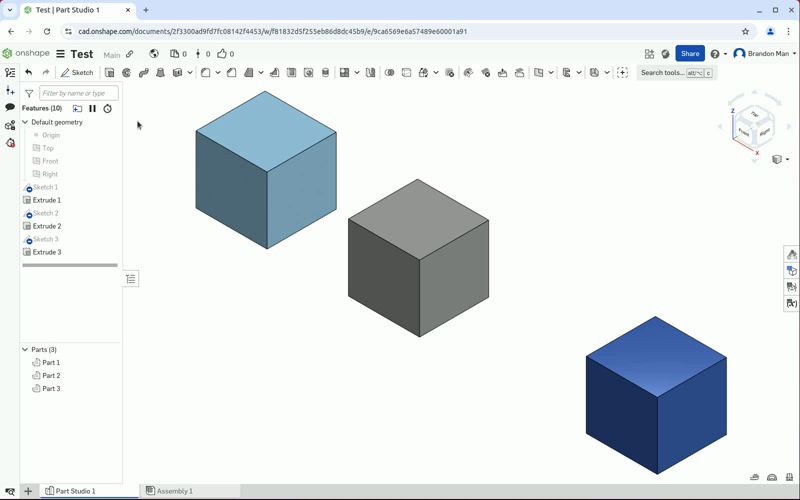
mouse_move(73, 189)
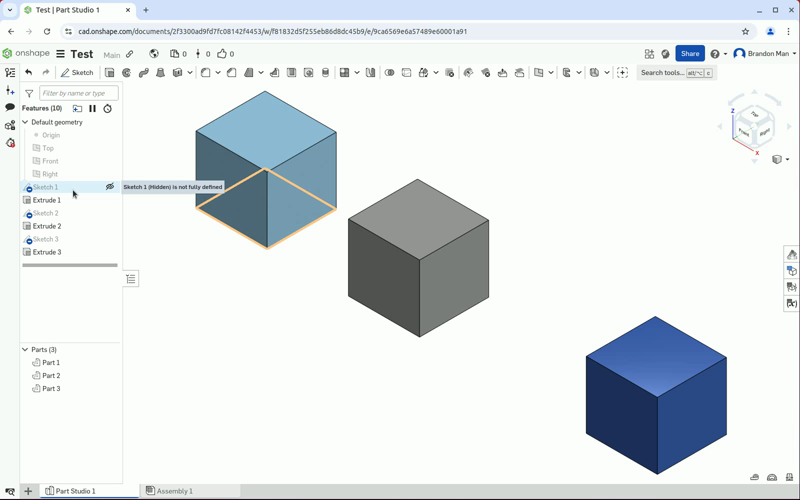
click(73, 189)